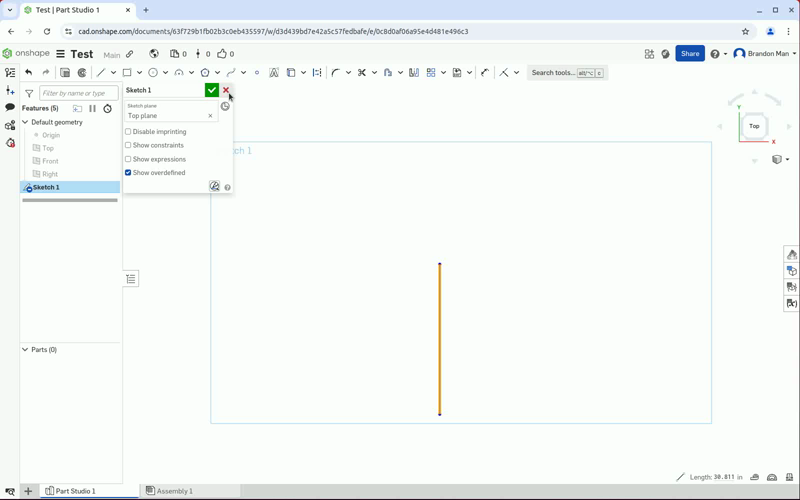
key(shift+h)
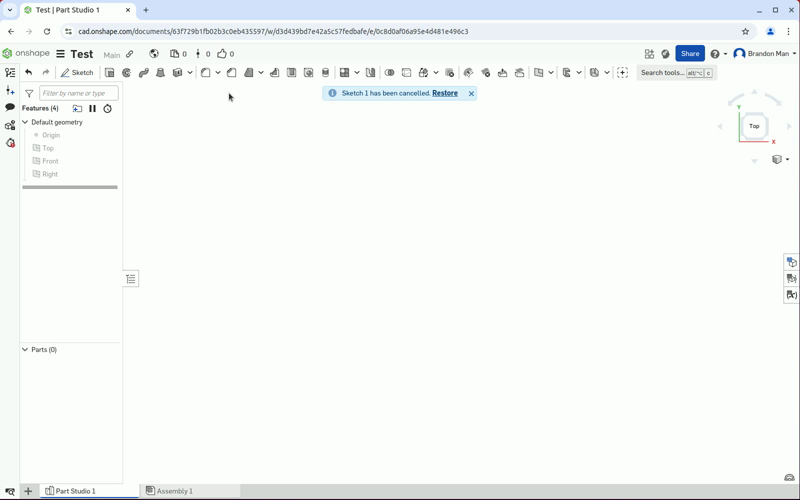
mouse_move(73, 352)
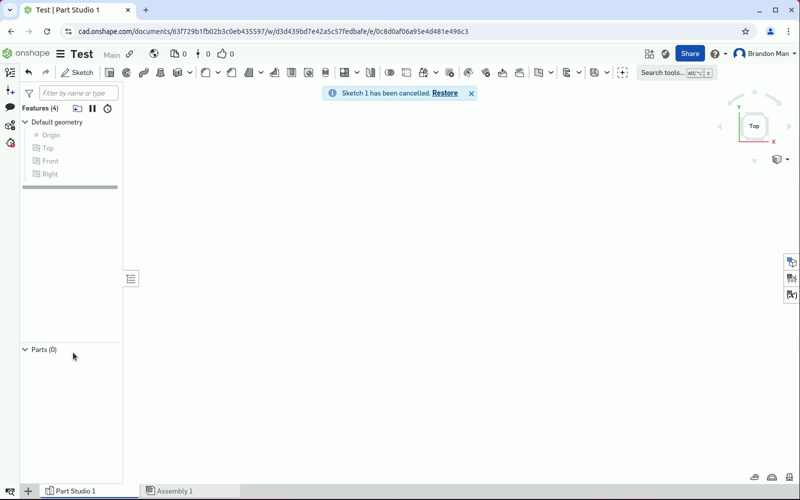
key(y)
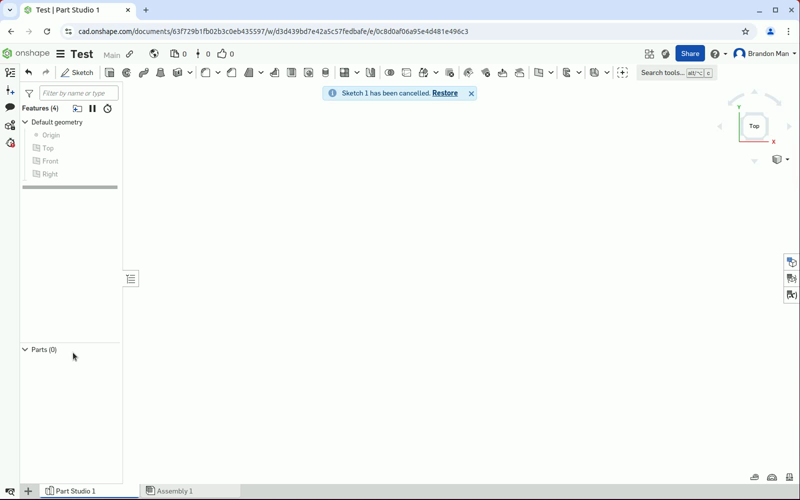
key(shift+p)
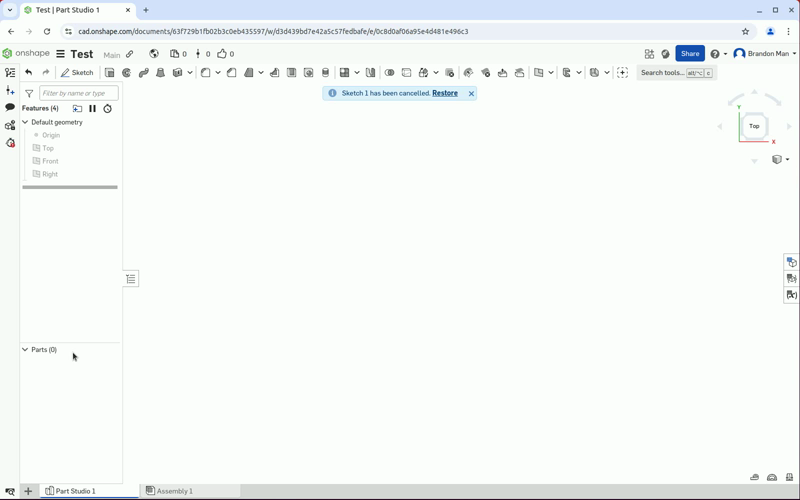
key(space)
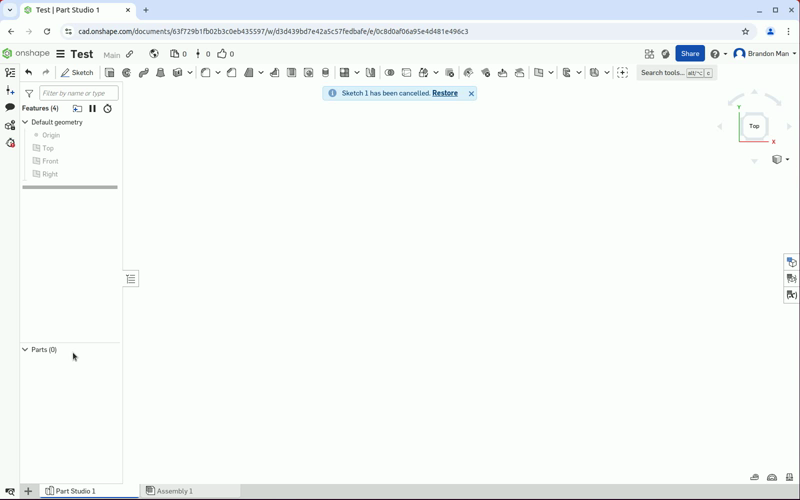
key_down(shift)
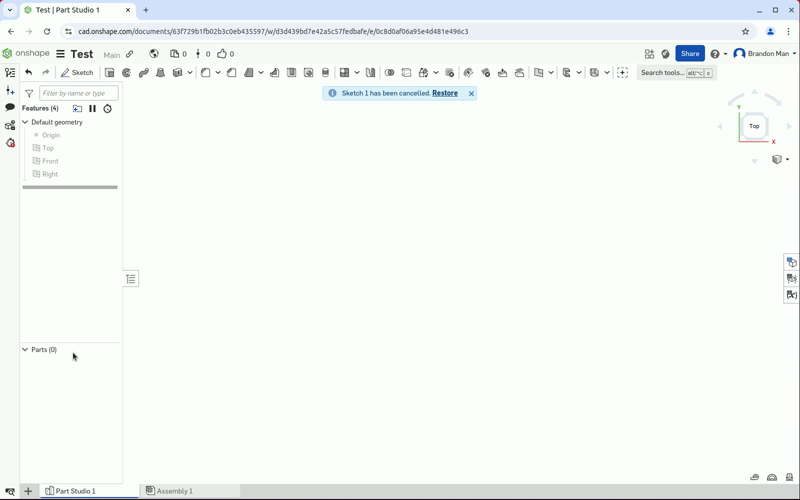
key(up)
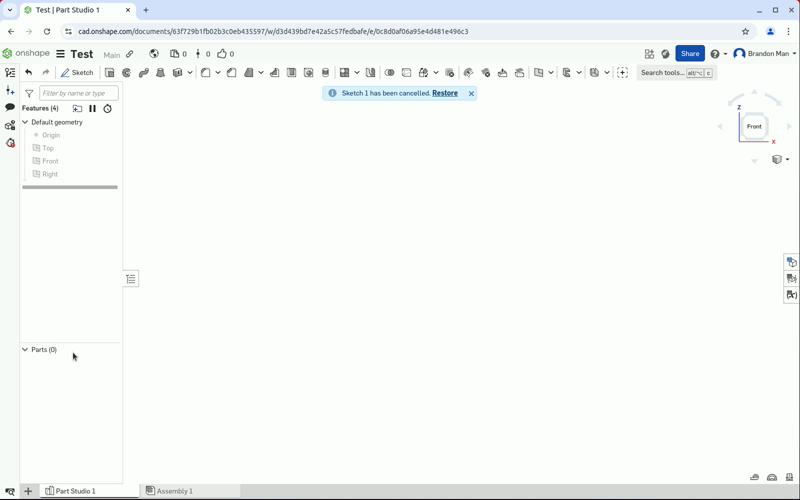
key_up(shift)
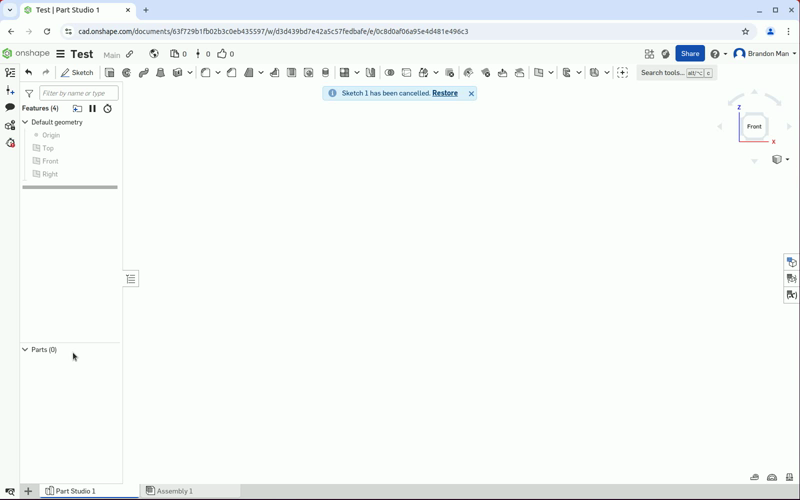
mouse_move(73, 352)
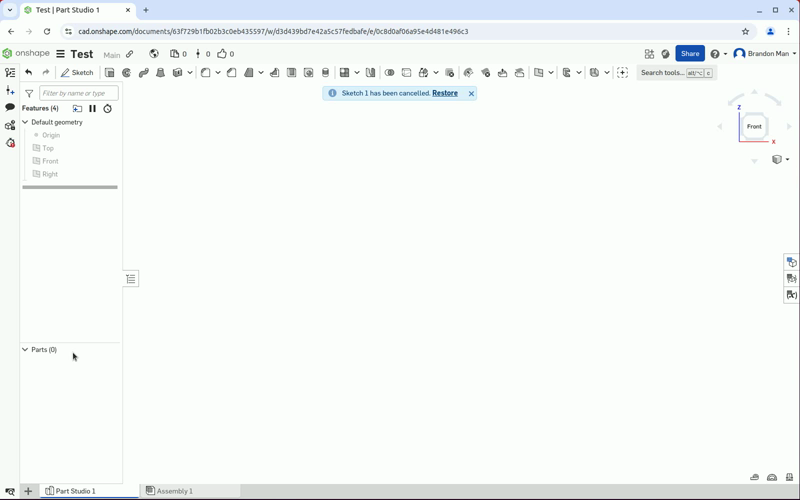
key(shift+y)
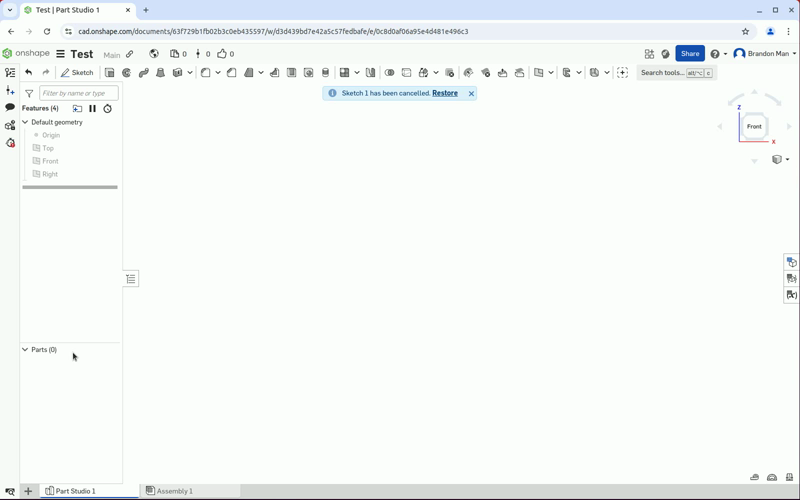
key(shift+s)
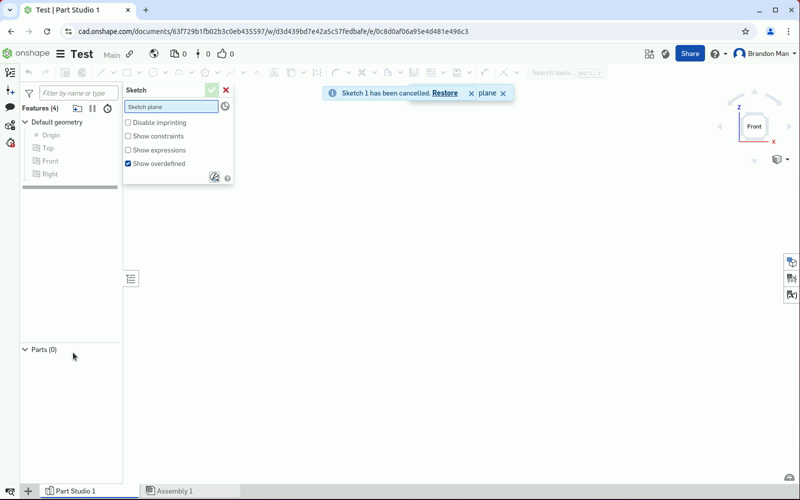
mouse_move(73, 163)
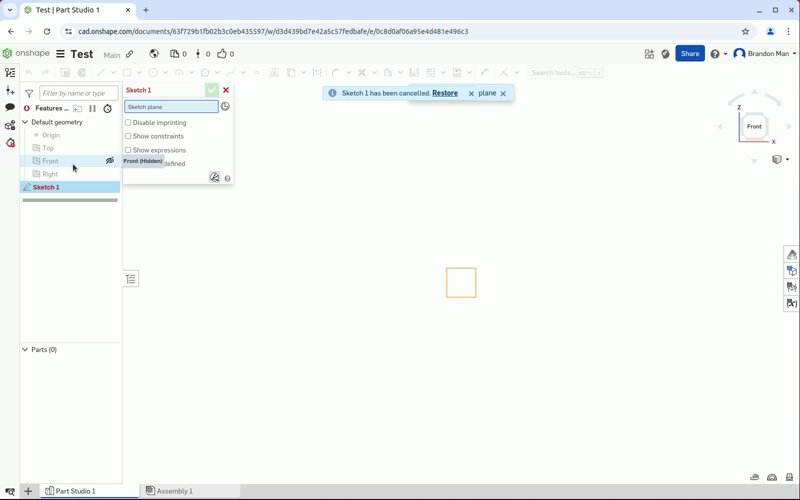
click(73, 163)
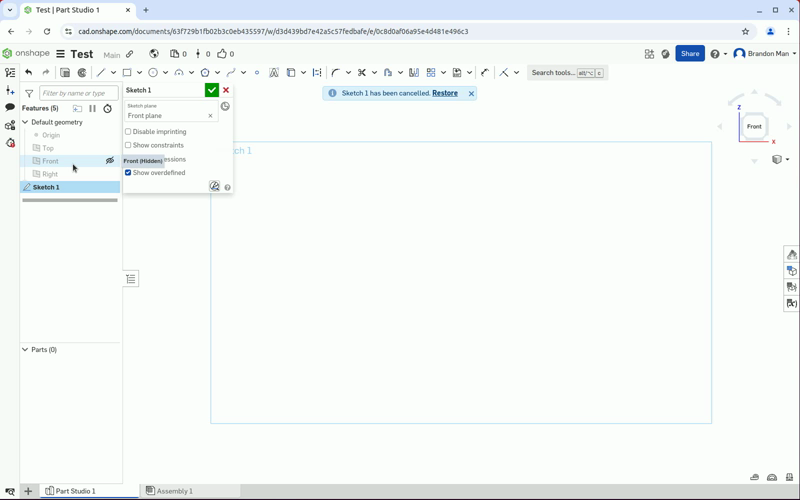
mouse_move(73, 352)
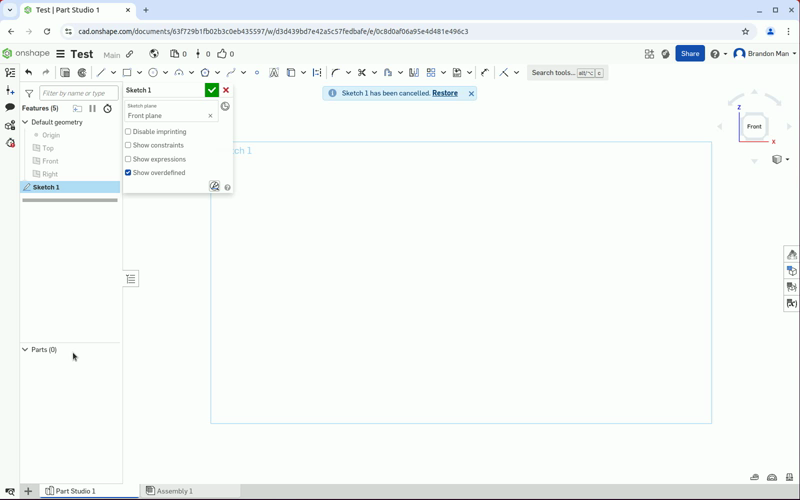
key(y)
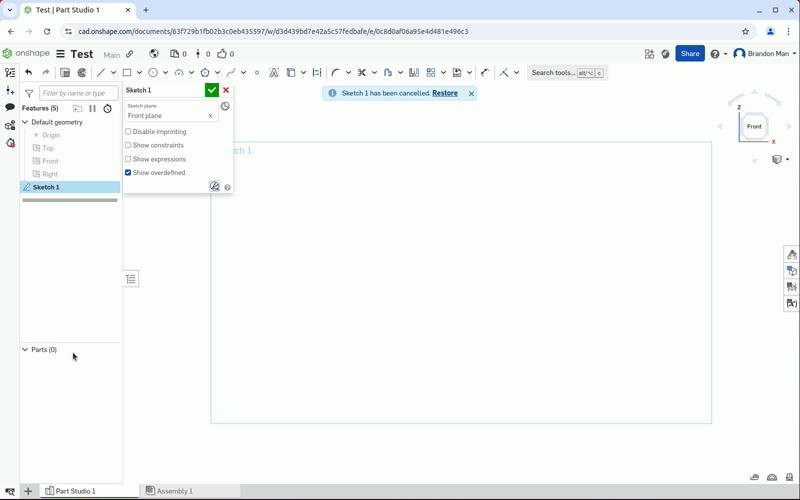
key(l)
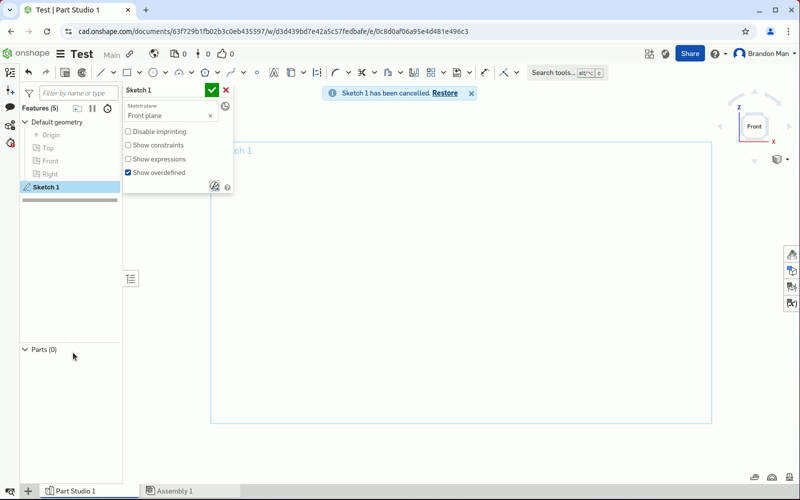
key_down(shift)
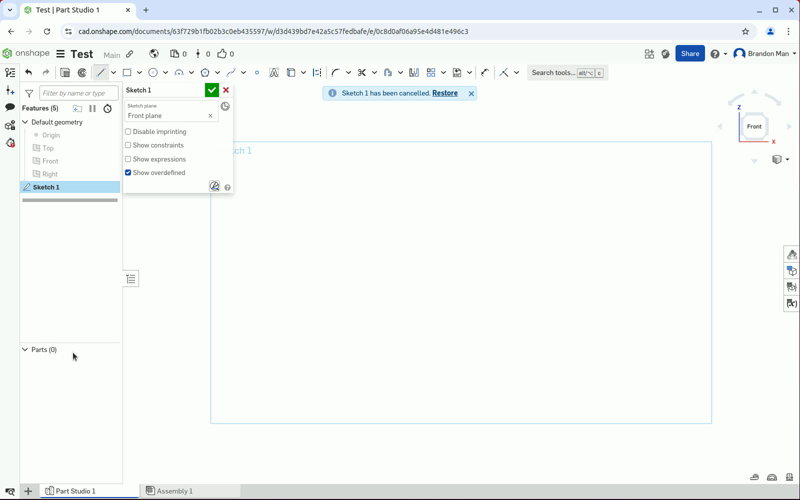
mouse_move(352, 334)
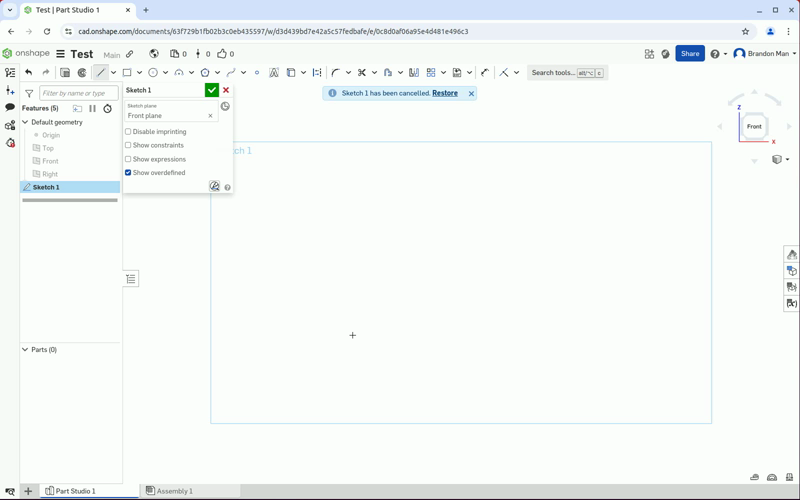
click(352, 334)
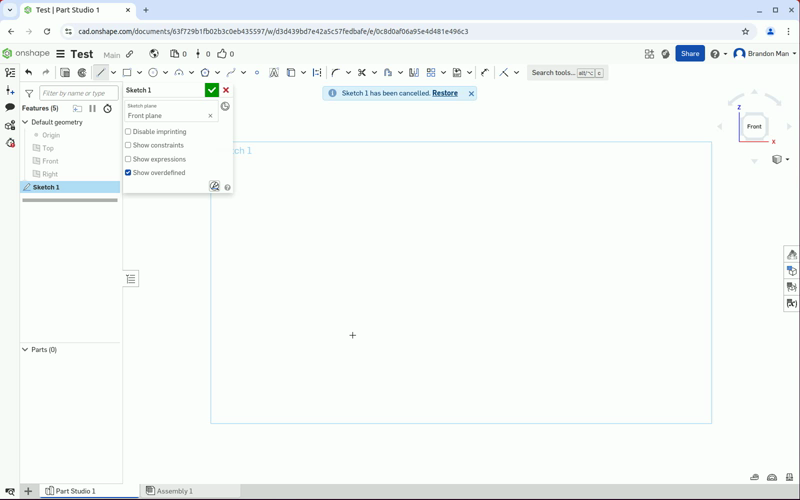
key_up(shift)
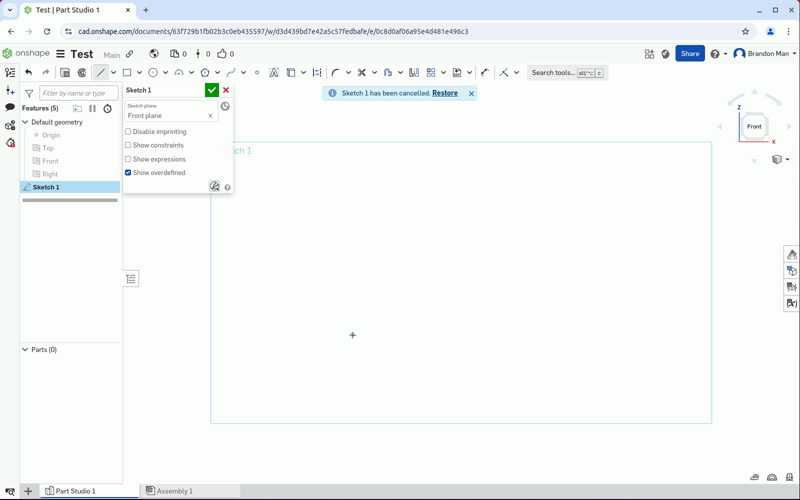
key_down(shift)
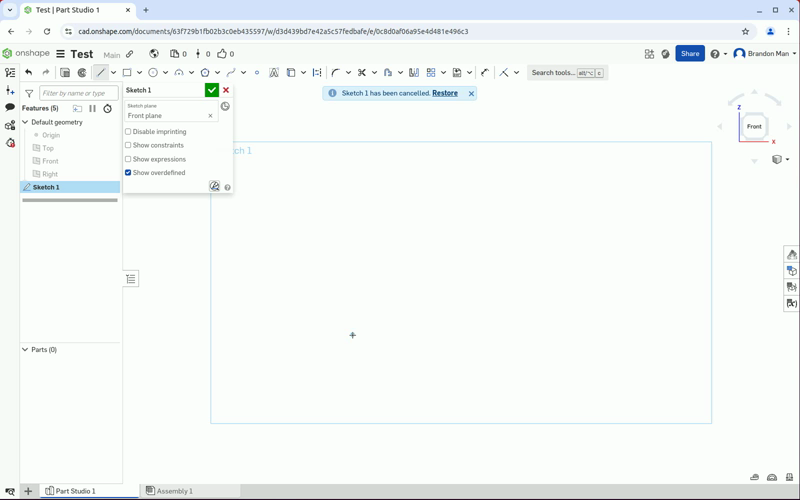
mouse_move(382, 334)
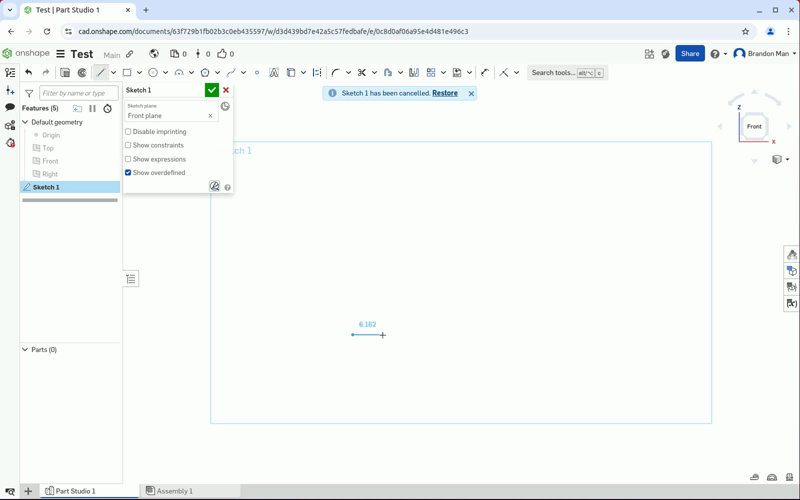
mouse_move(359, 334)
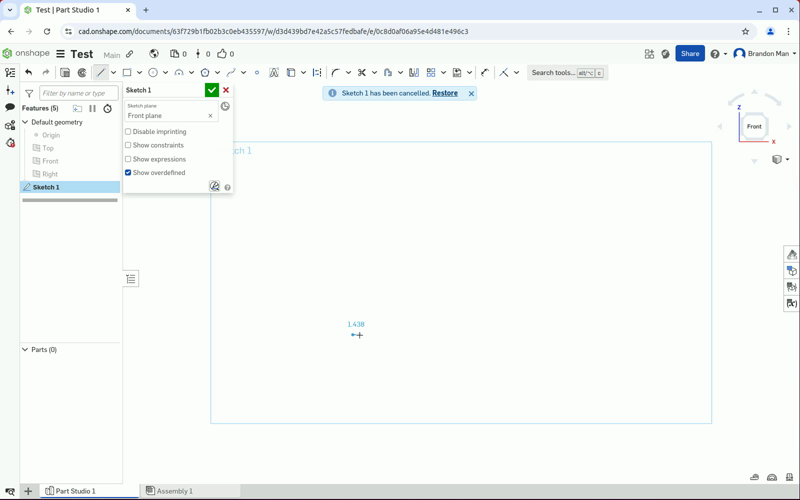
scroll(6)
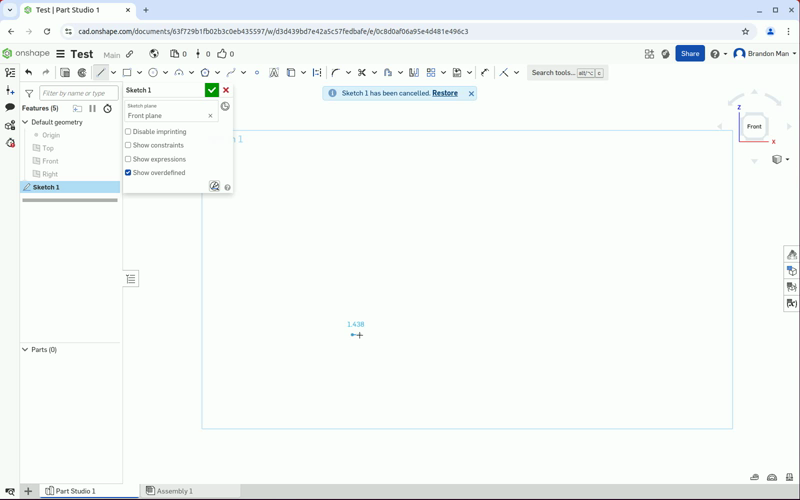
scroll(6)
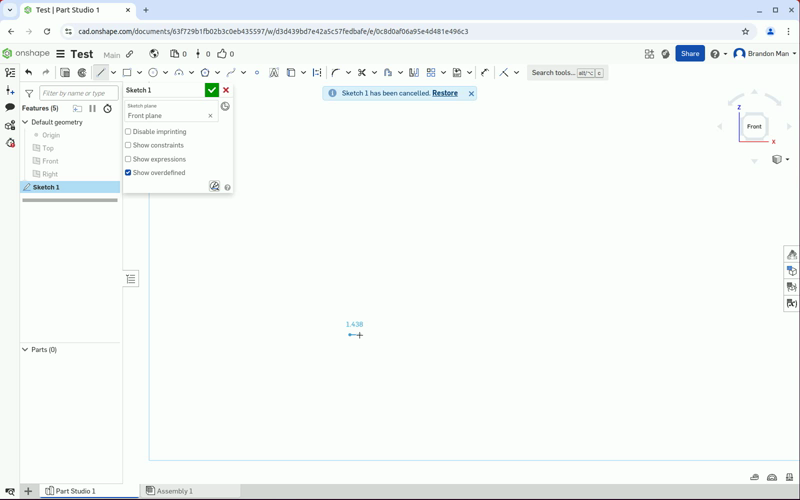
scroll(6)
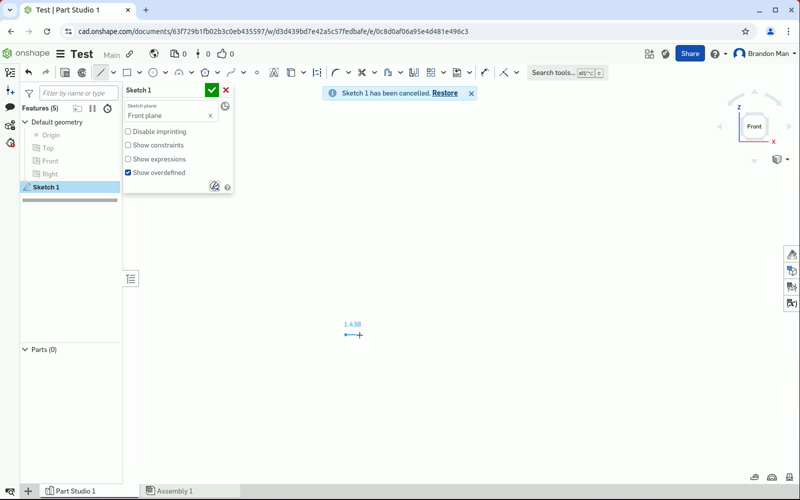
scroll(6)
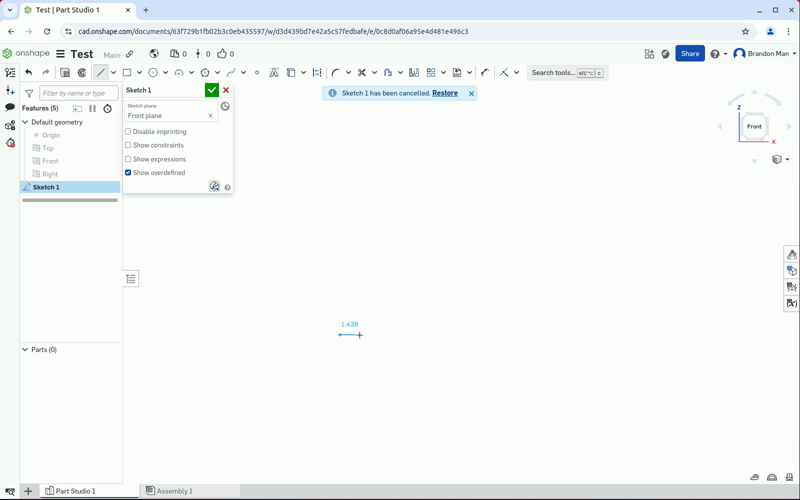
scroll(6)
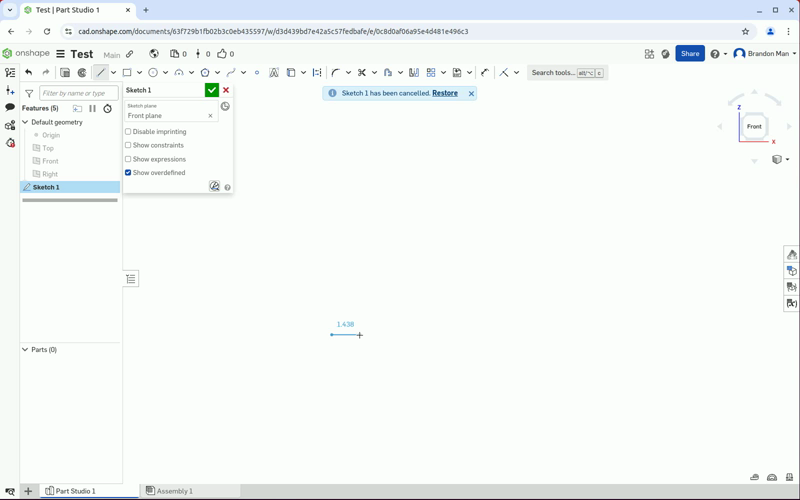
scroll(6)
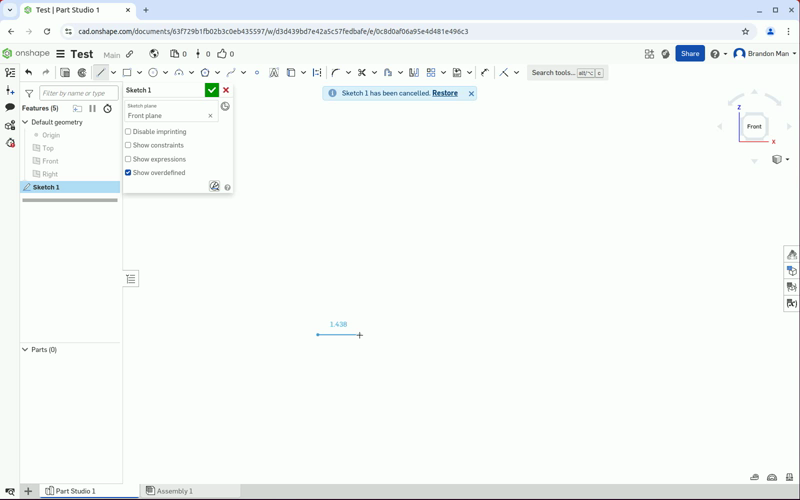
scroll(6)
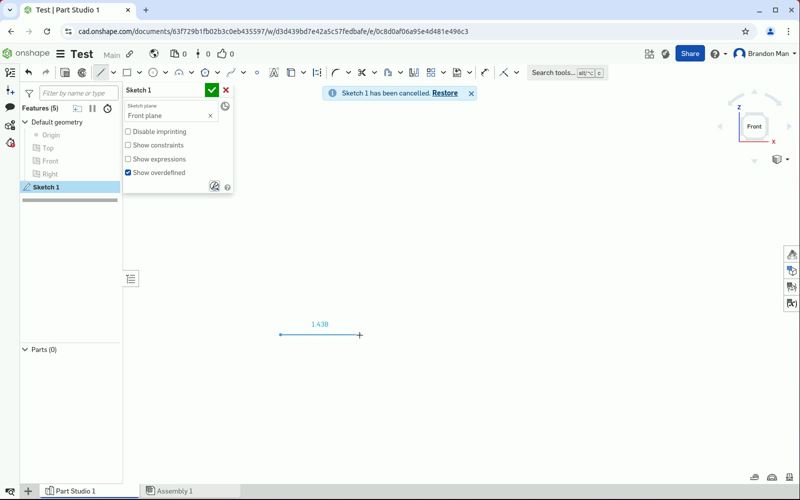
click(359, 334)
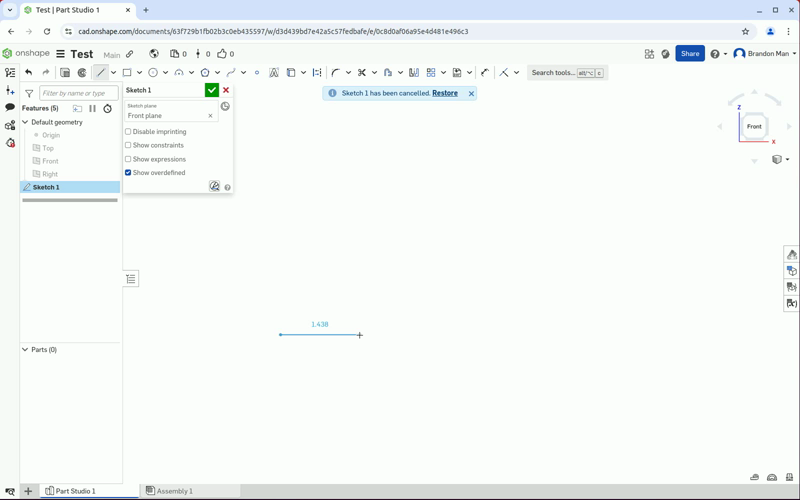
scroll(-6)
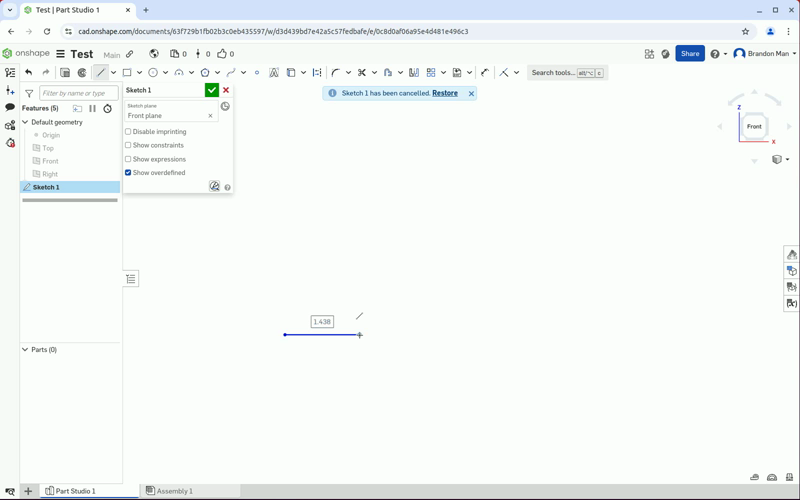
scroll(-6)
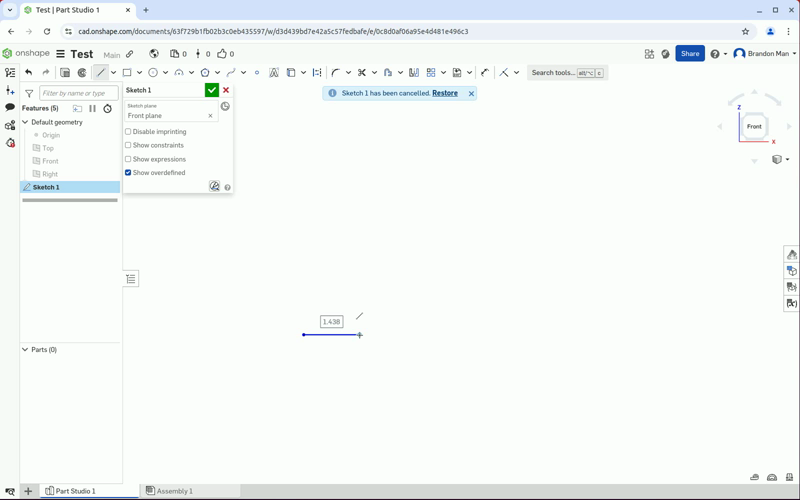
scroll(-6)
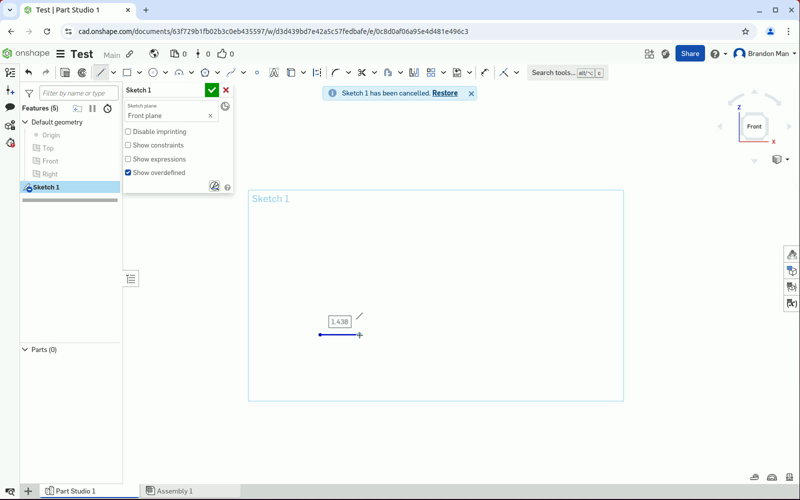
scroll(-6)
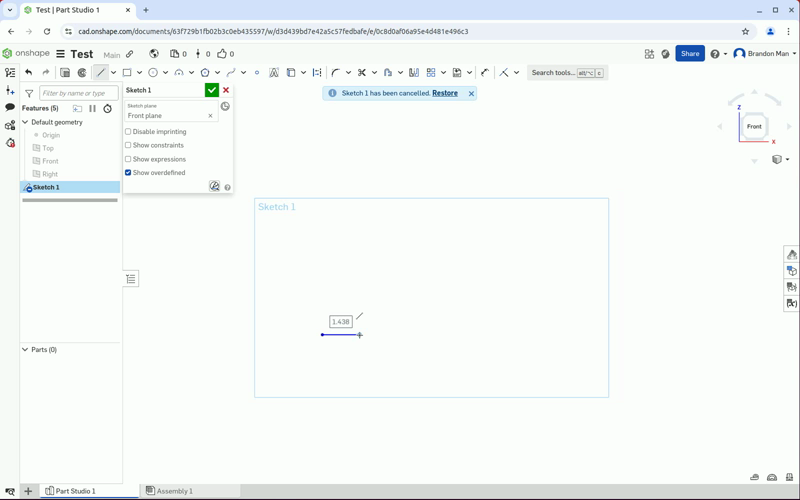
scroll(-6)
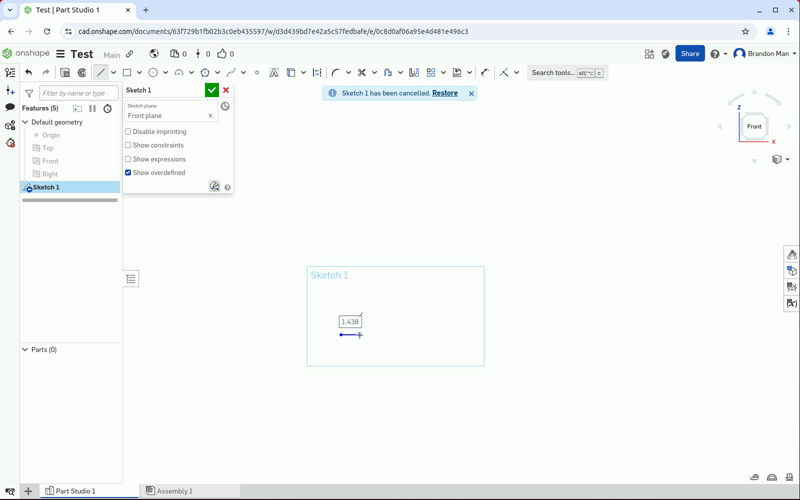
scroll(-6)
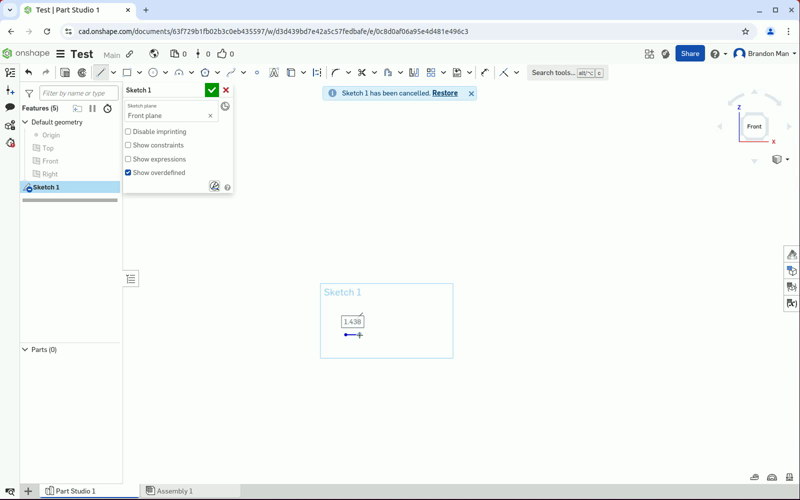
scroll(-6)
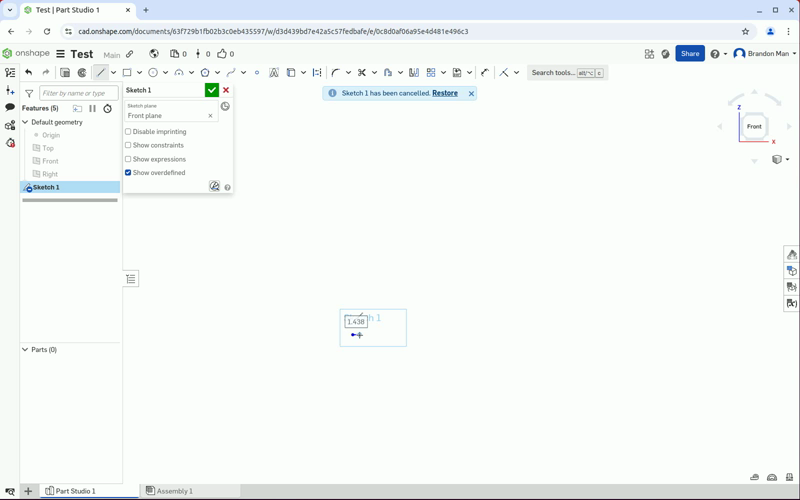
key_up(shift)
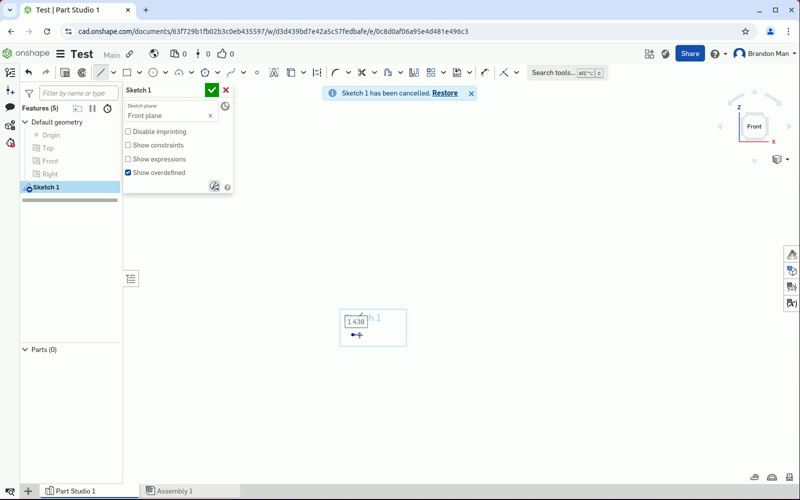
key_down(shift)
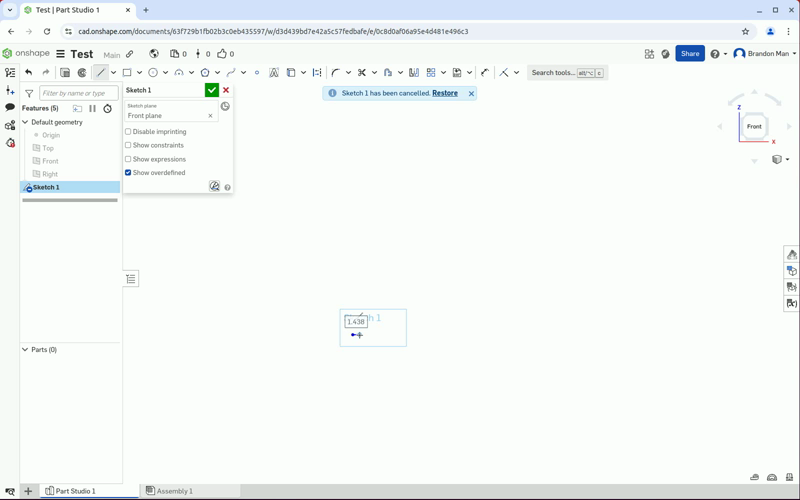
mouse_move(359, 260)
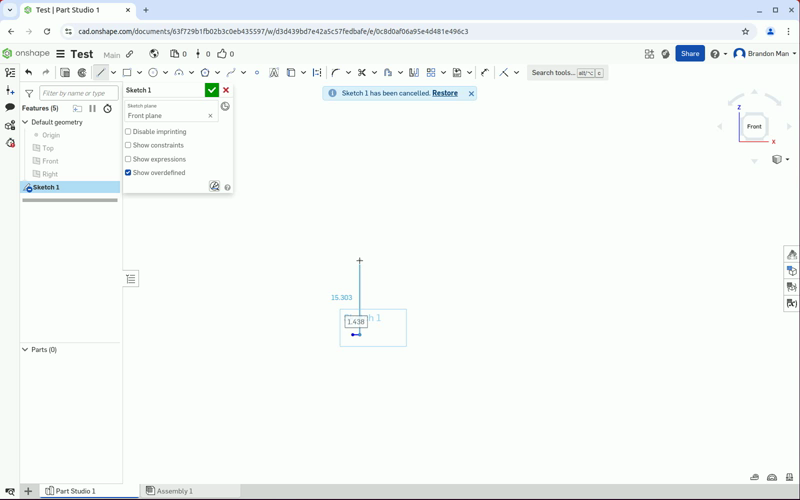
click(359, 260)
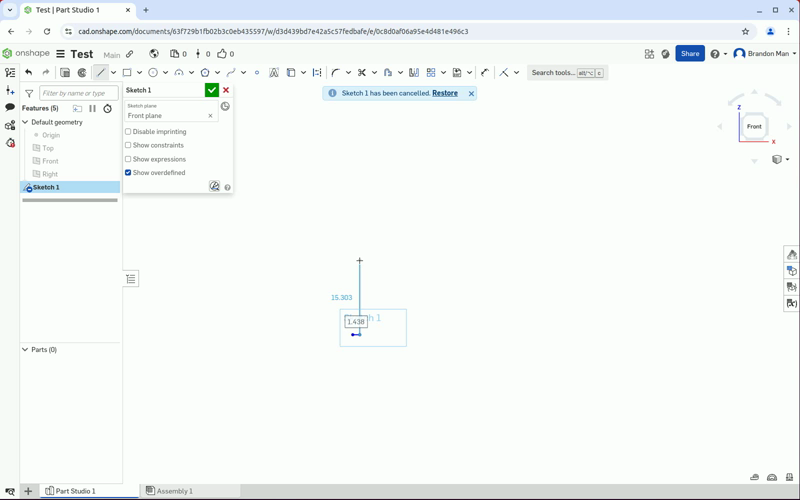
key_up(shift)
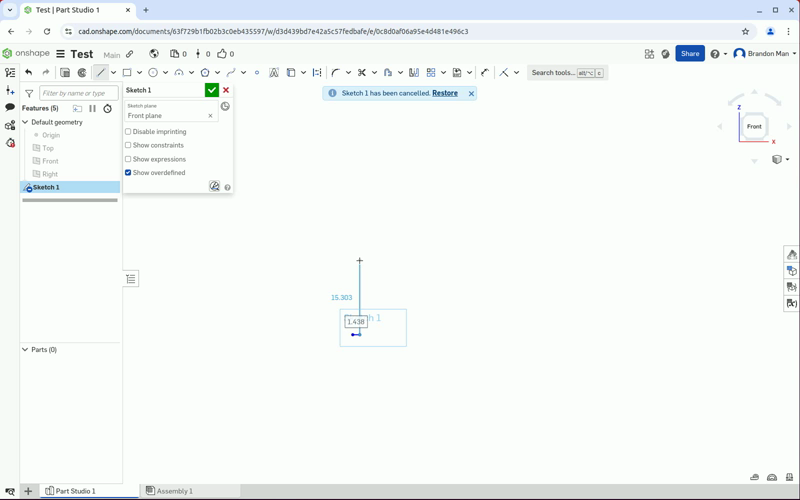
key_down(shift)
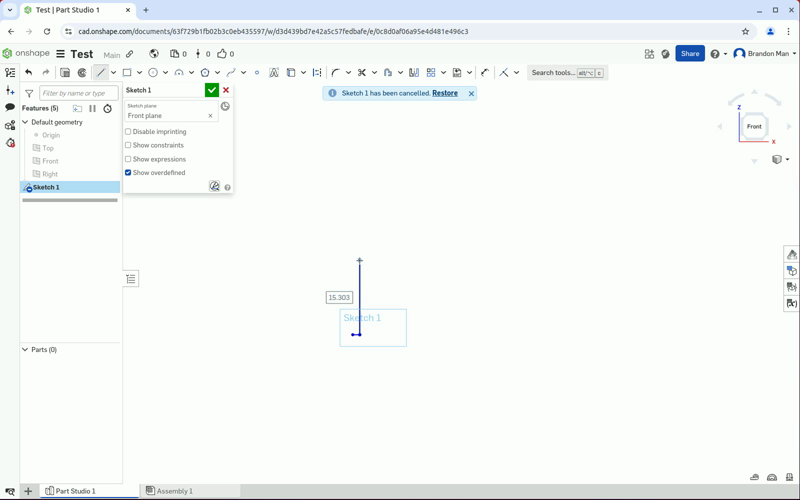
mouse_move(389, 260)
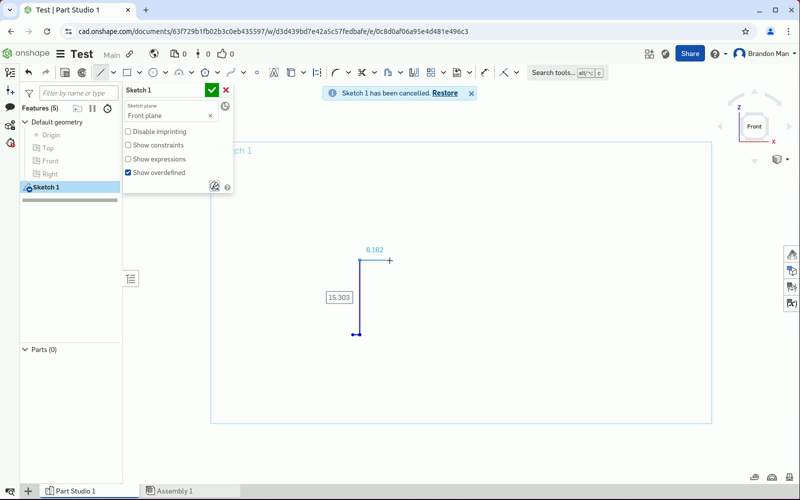
mouse_move(352, 260)
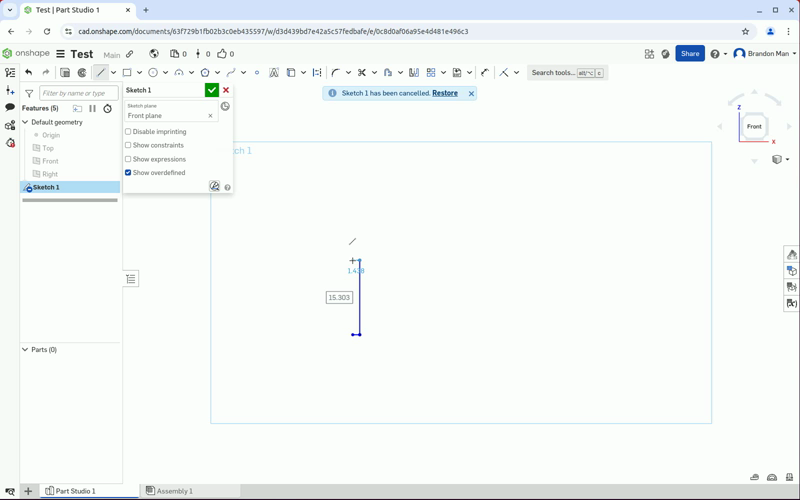
scroll(6)
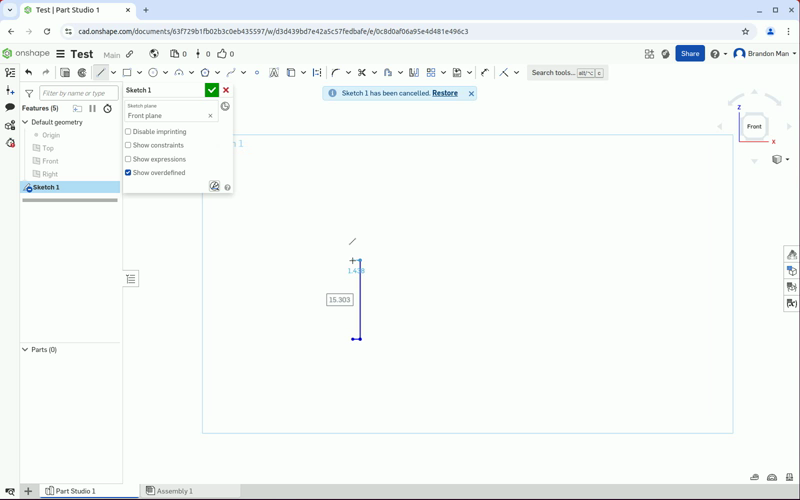
scroll(6)
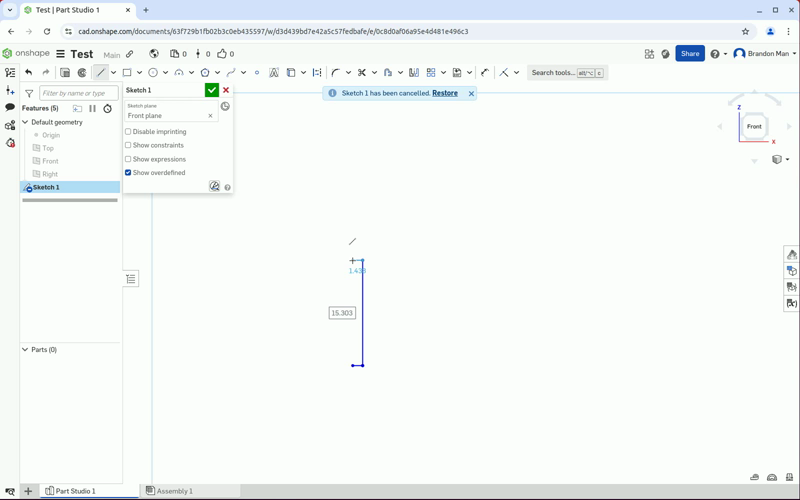
scroll(6)
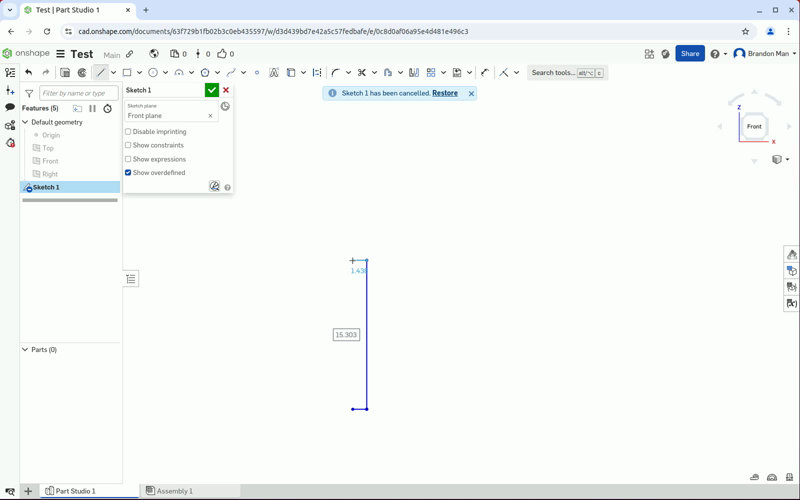
scroll(6)
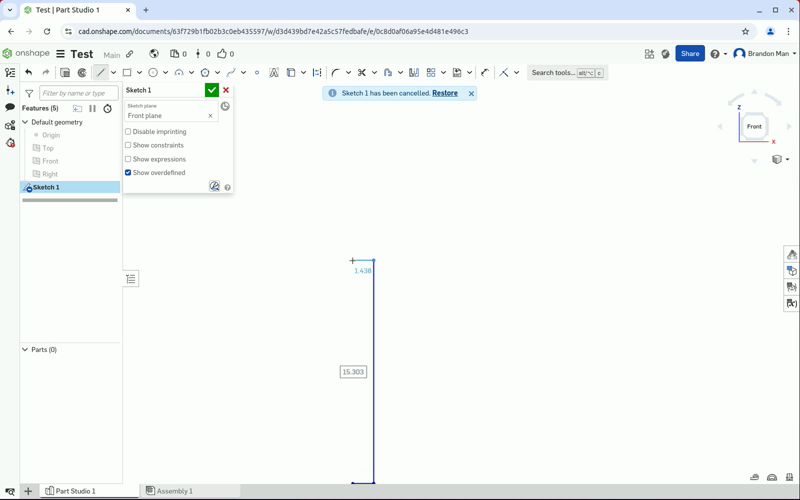
scroll(6)
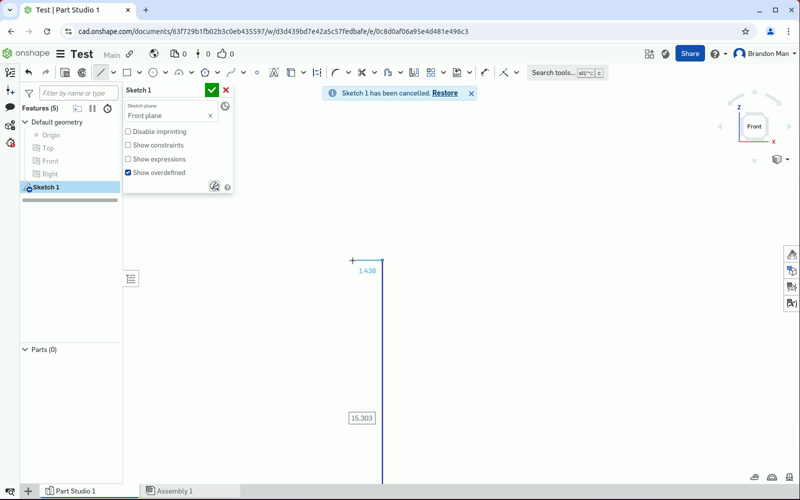
scroll(6)
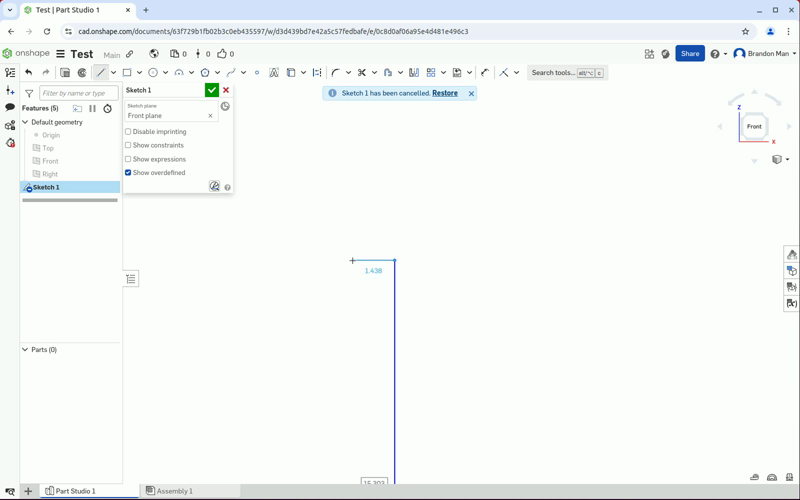
scroll(6)
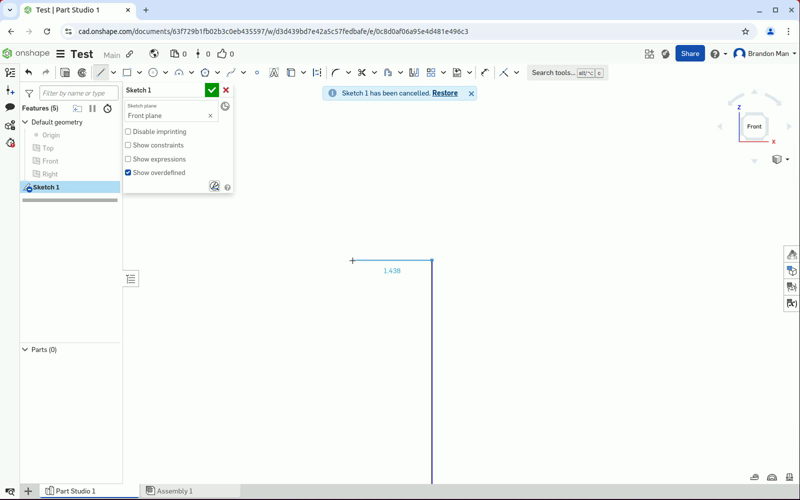
click(352, 260)
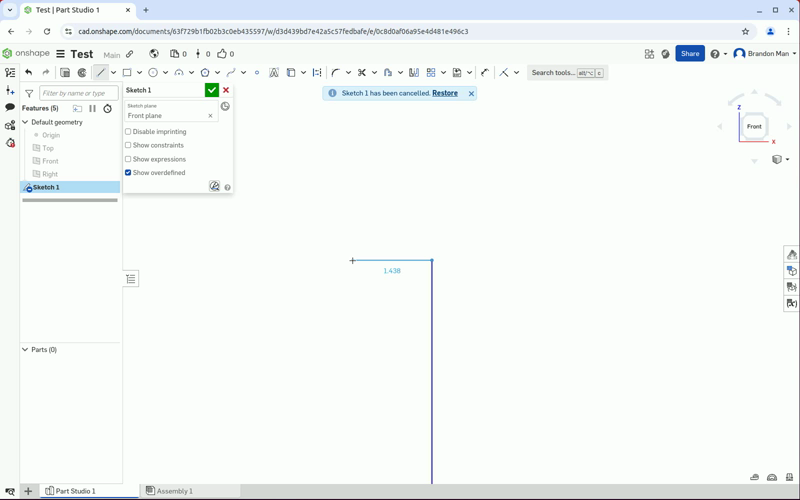
scroll(-6)
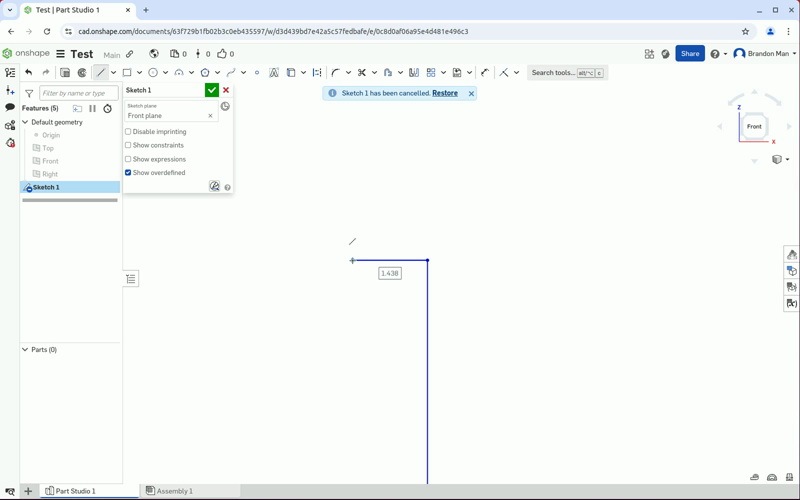
scroll(-6)
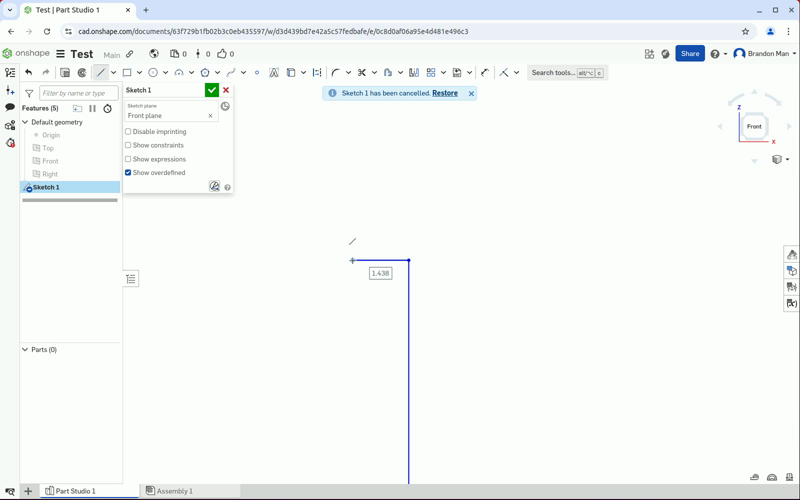
scroll(-6)
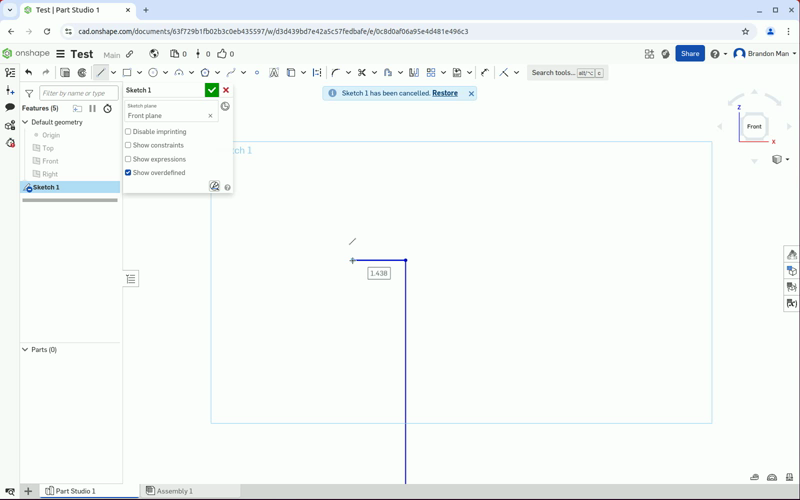
scroll(-6)
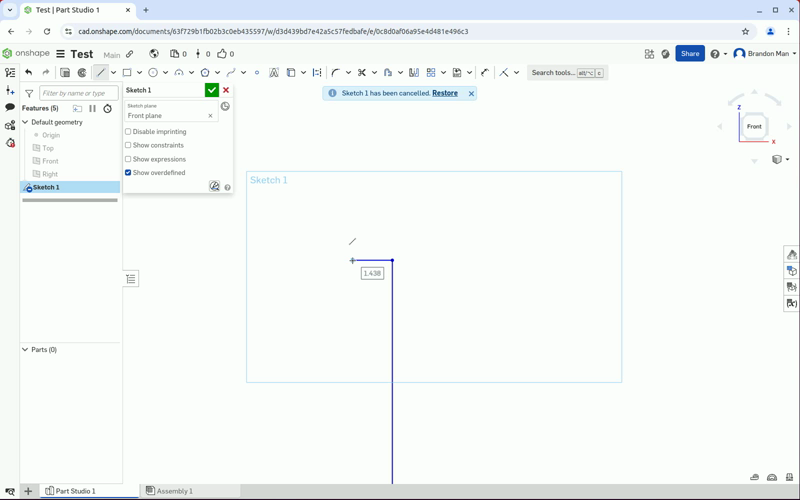
scroll(-6)
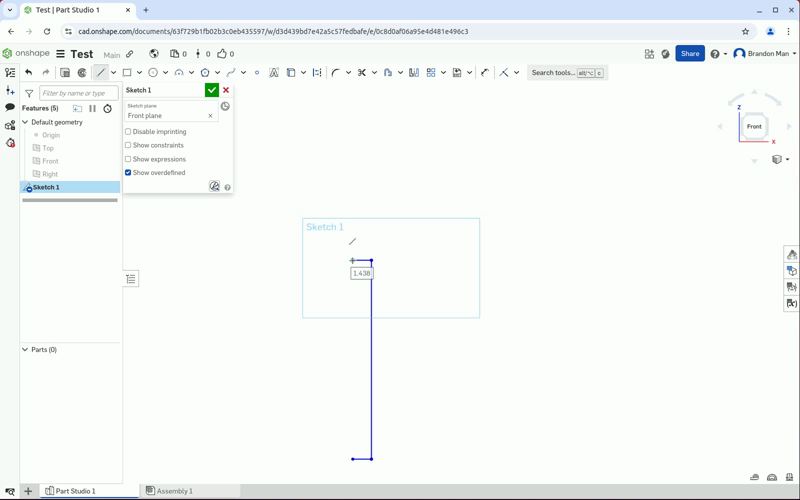
scroll(-6)
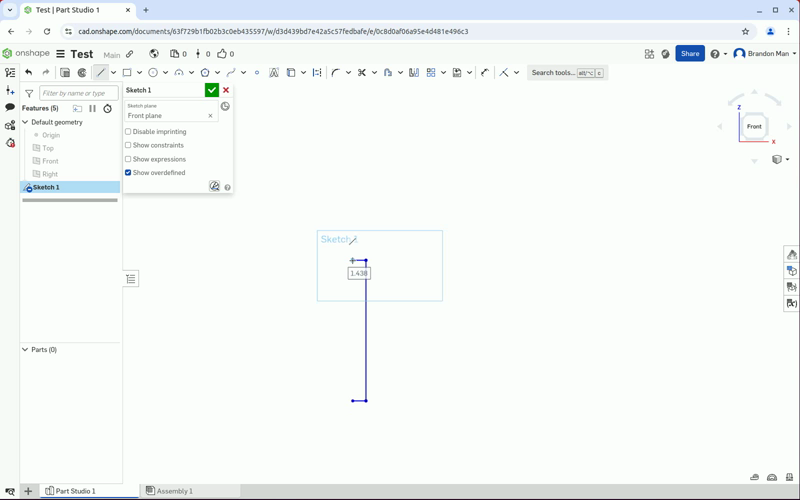
scroll(-6)
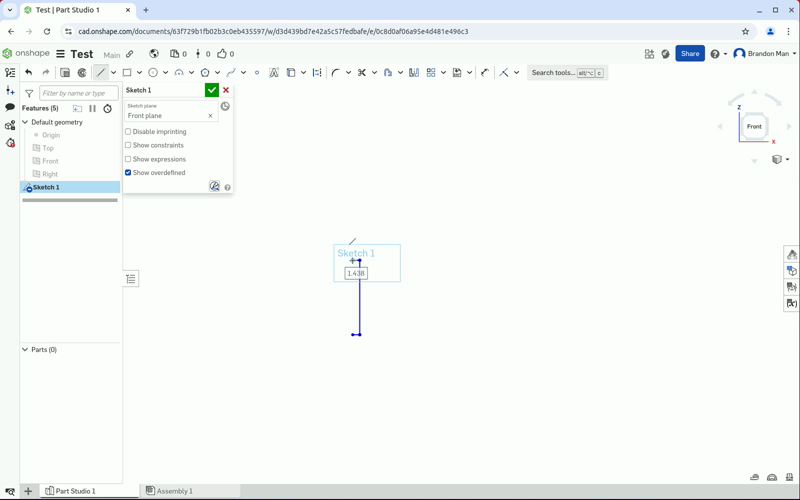
key_up(shift)
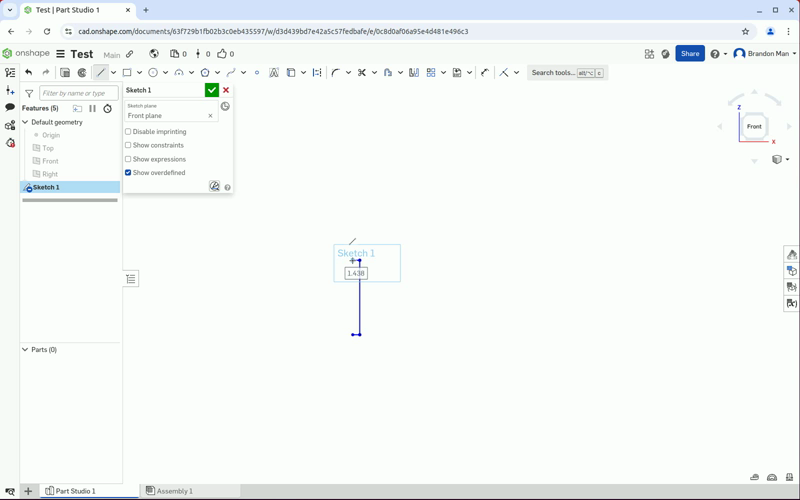
key_down(shift)
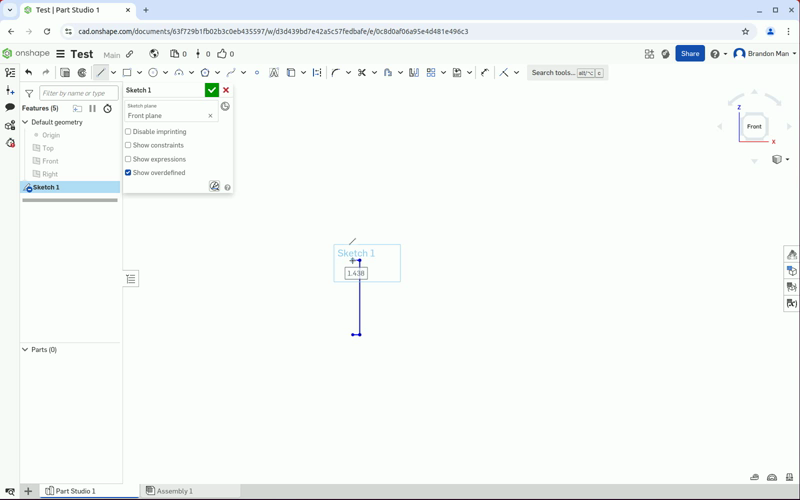
mouse_move(352, 334)
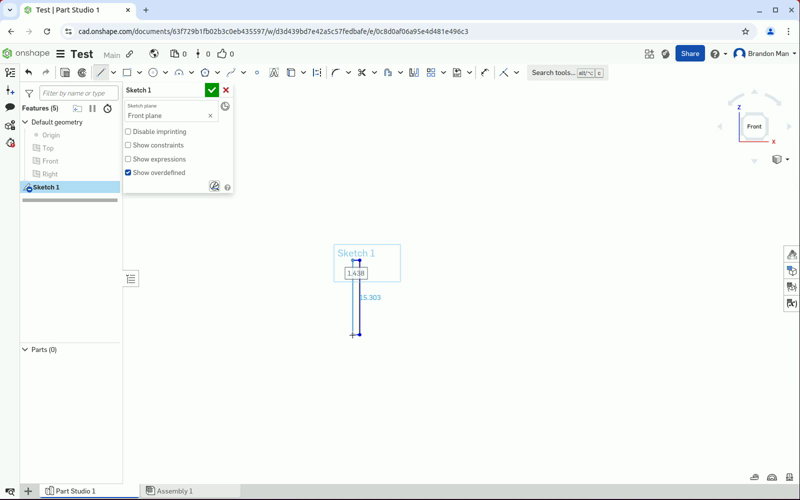
key_up(shift)
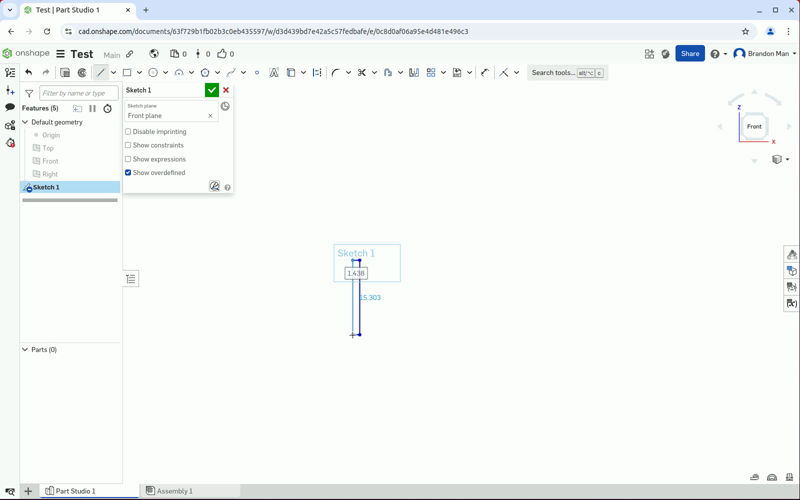
click(352, 334)
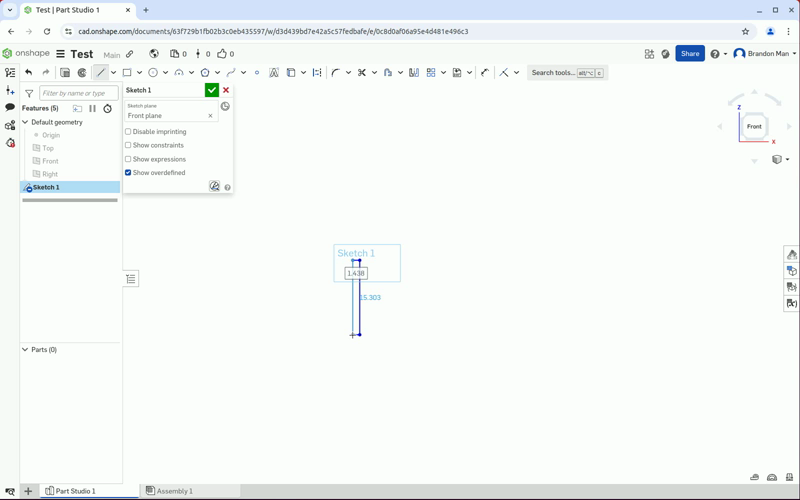
key(esc)
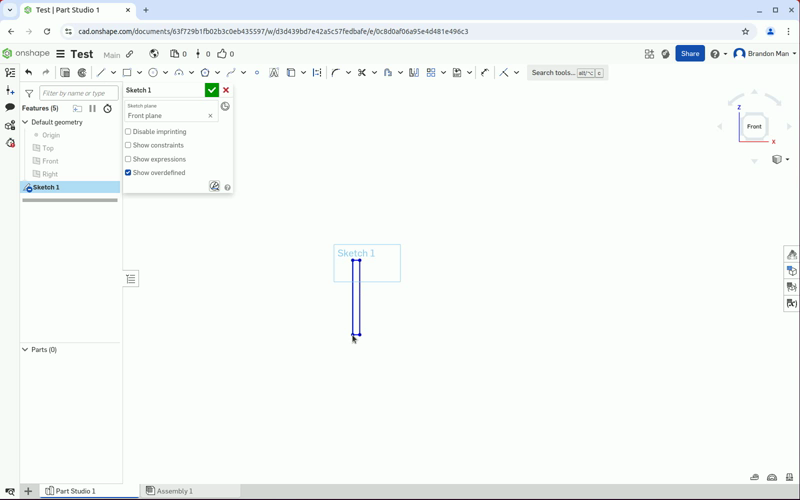
mouse_move(356, 285)
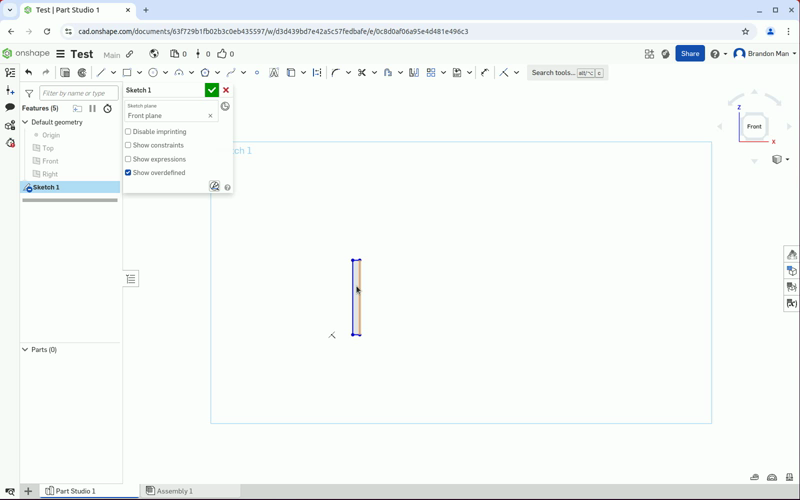
scroll(6)
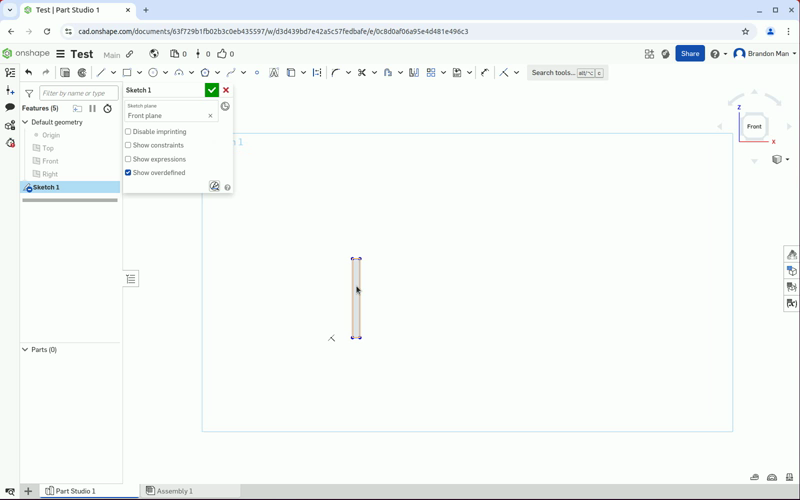
scroll(6)
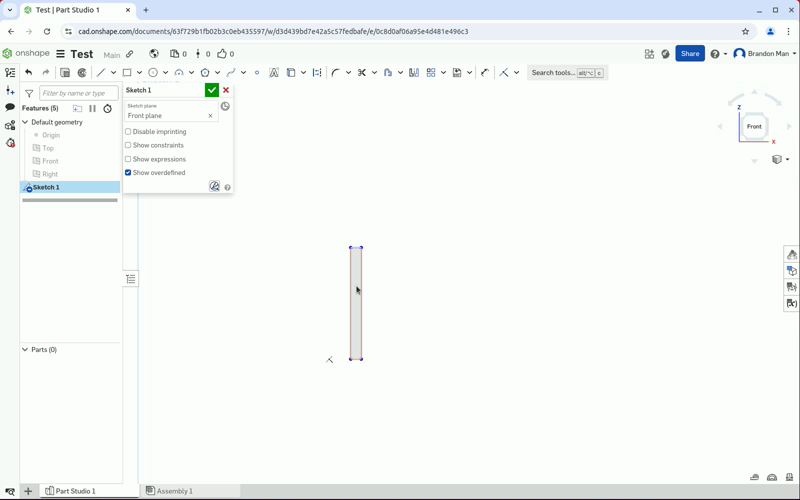
scroll(6)
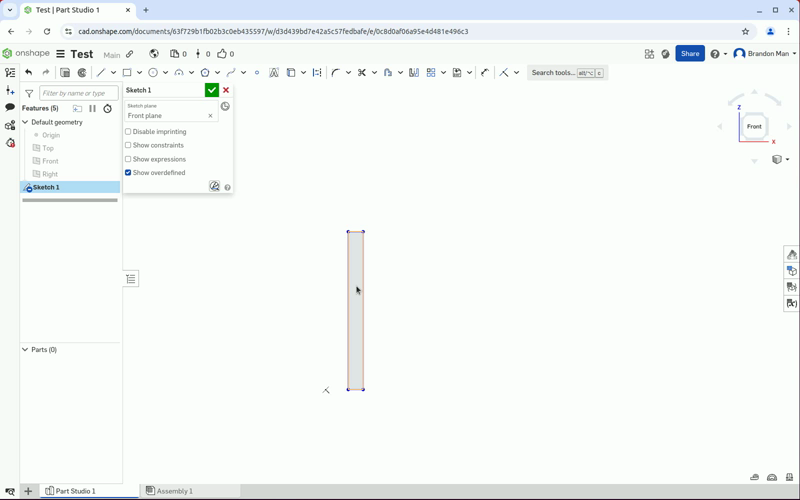
scroll(6)
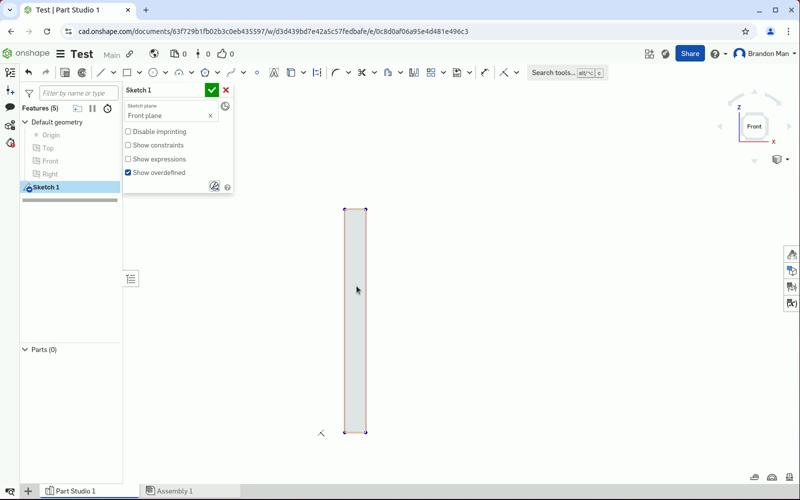
scroll(6)
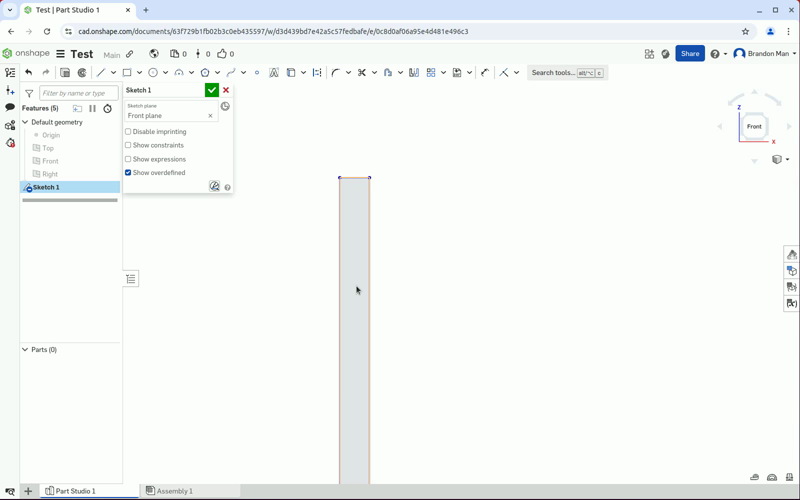
scroll(6)
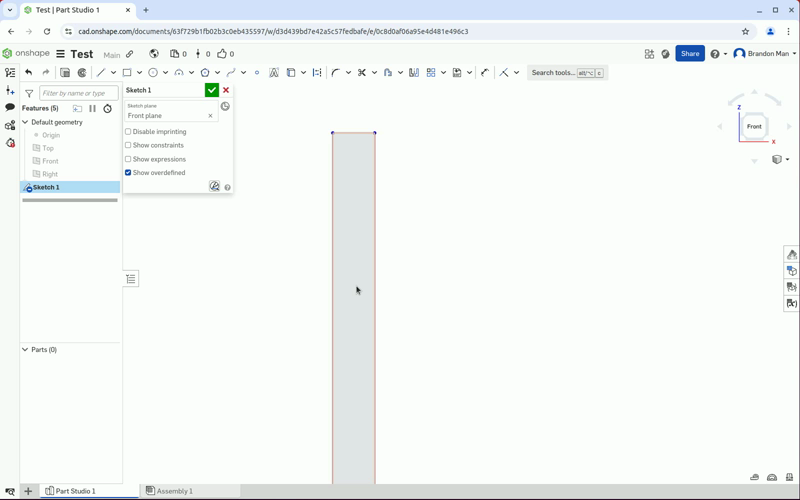
scroll(6)
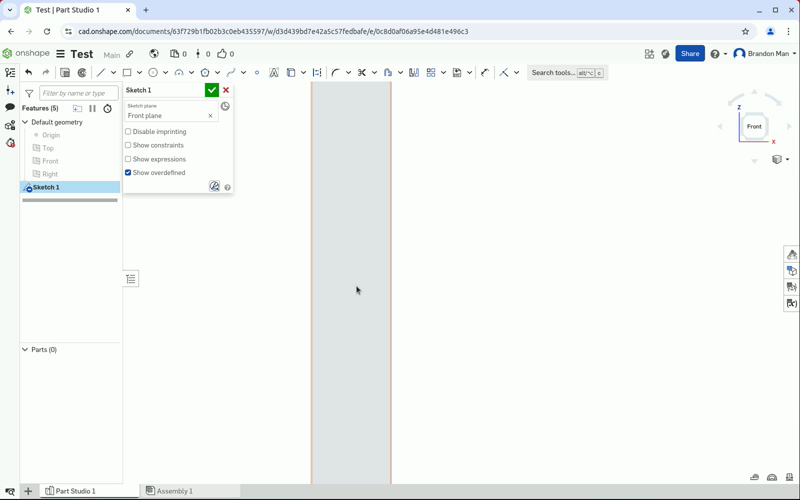
click(356, 285)
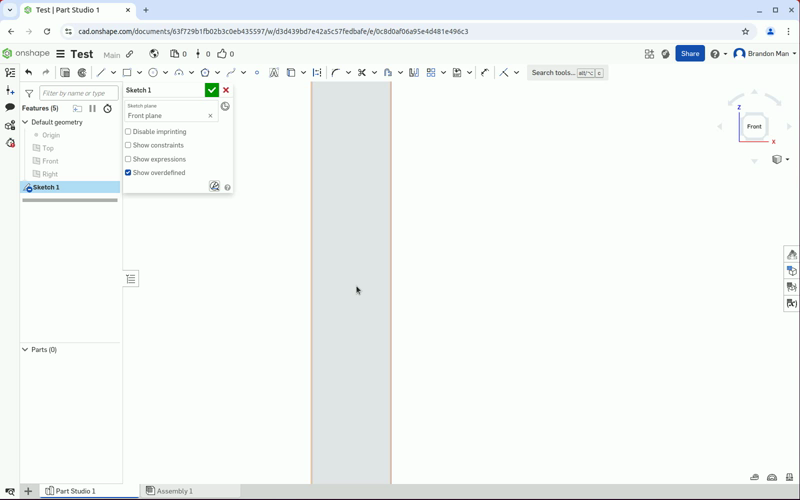
scroll(-6)
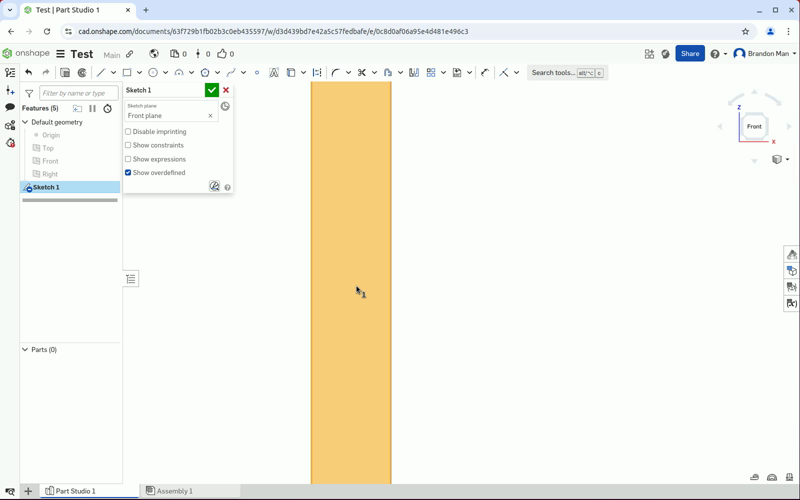
scroll(-6)
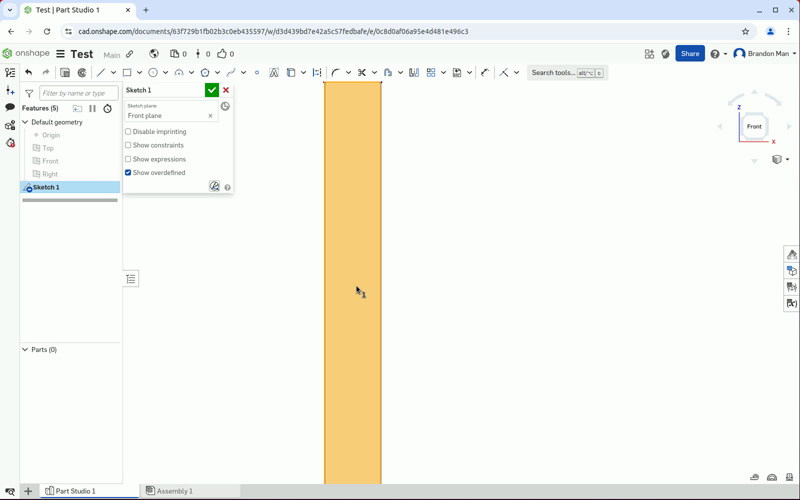
scroll(-6)
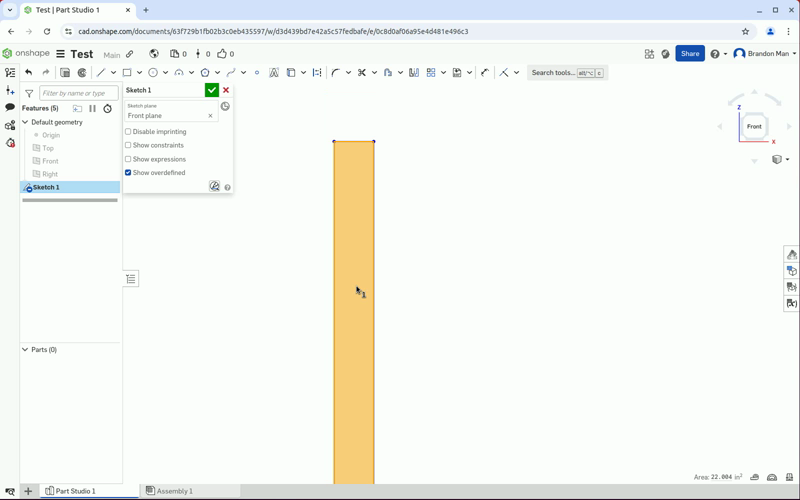
scroll(-6)
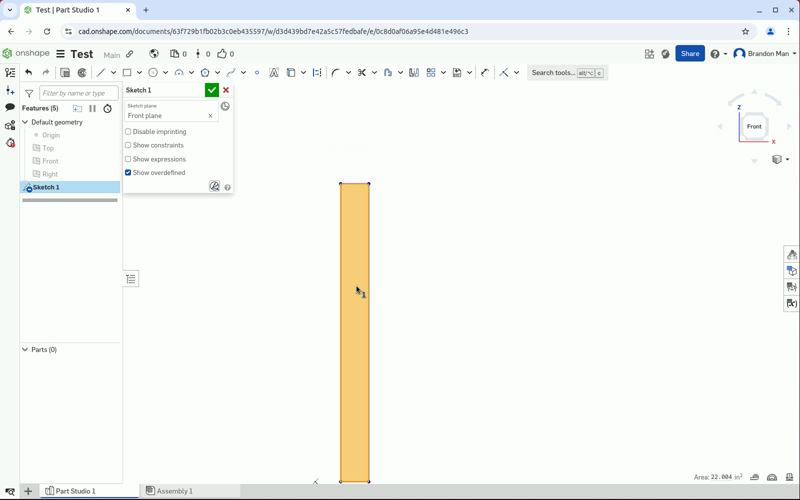
scroll(-6)
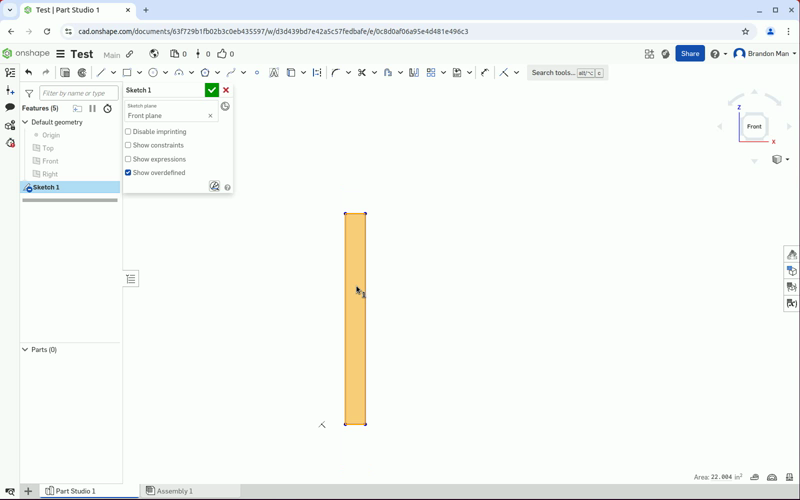
scroll(-6)
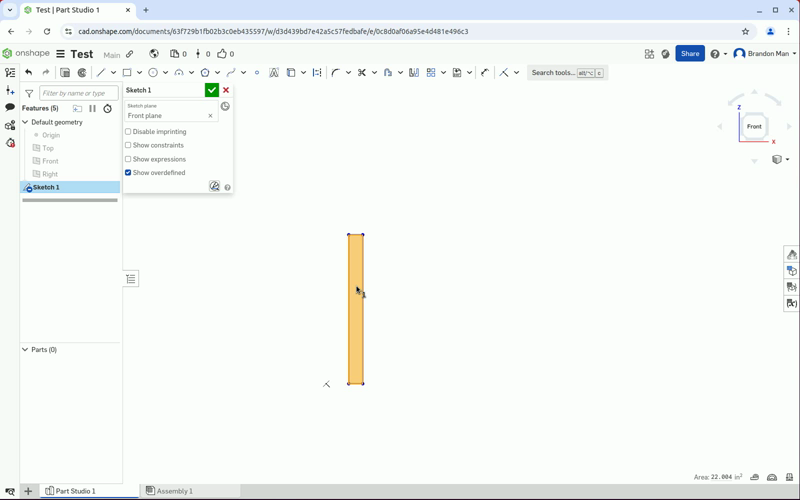
scroll(-6)
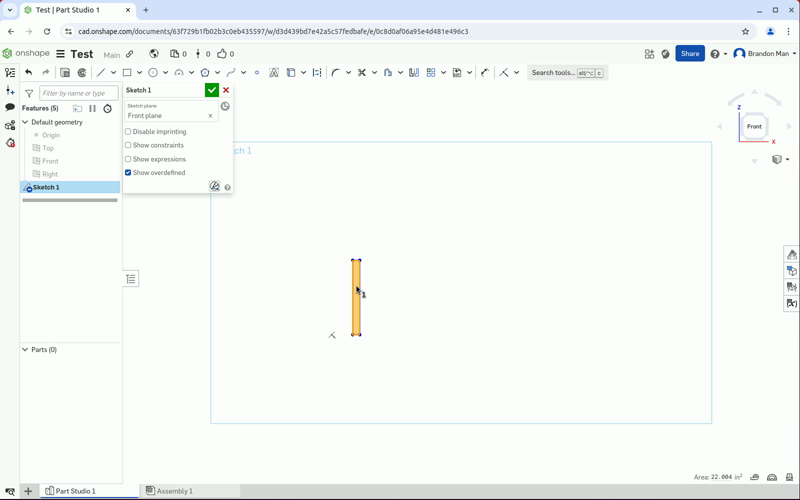
mouse_move(73, 352)
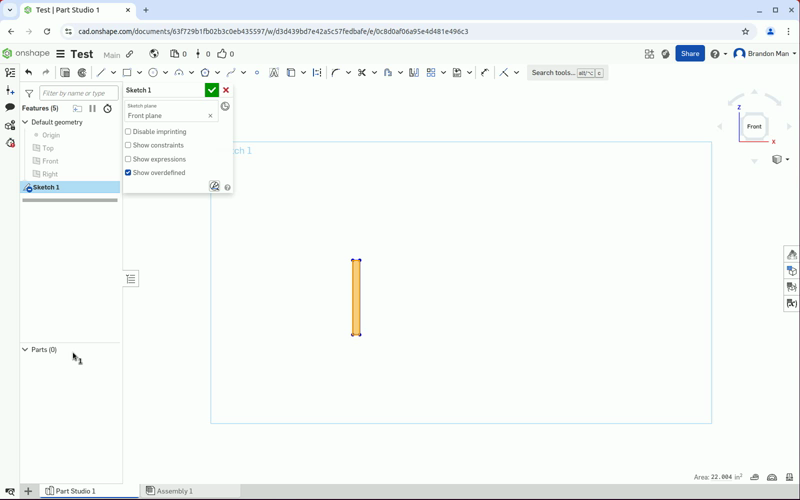
key(shift+y)
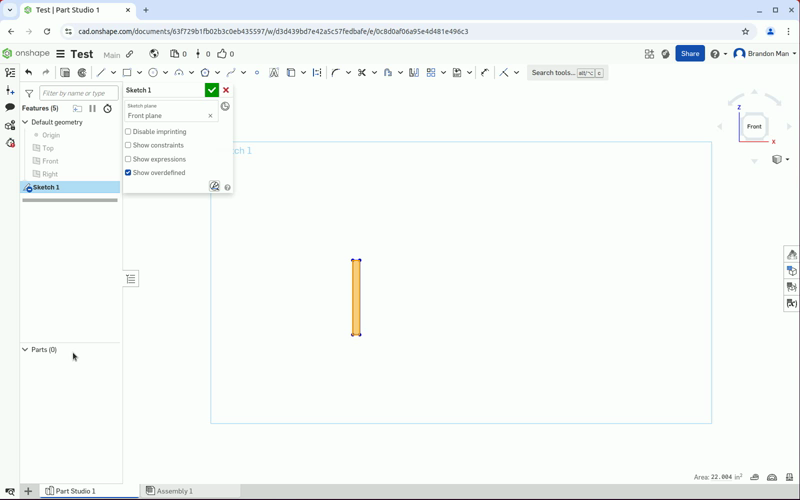
key(shift+e)
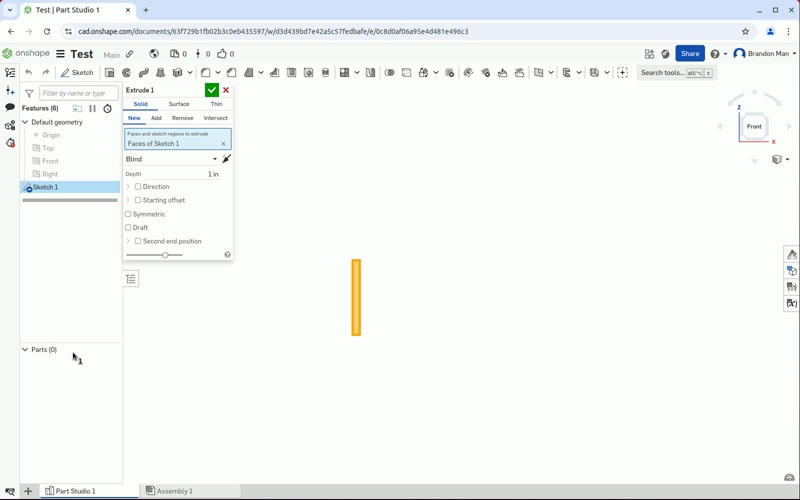
mouse_move(143, 106)
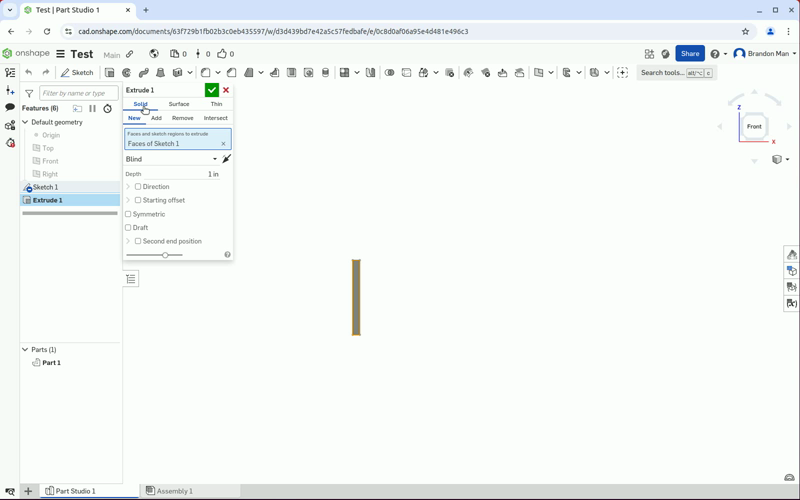
click(143, 106)
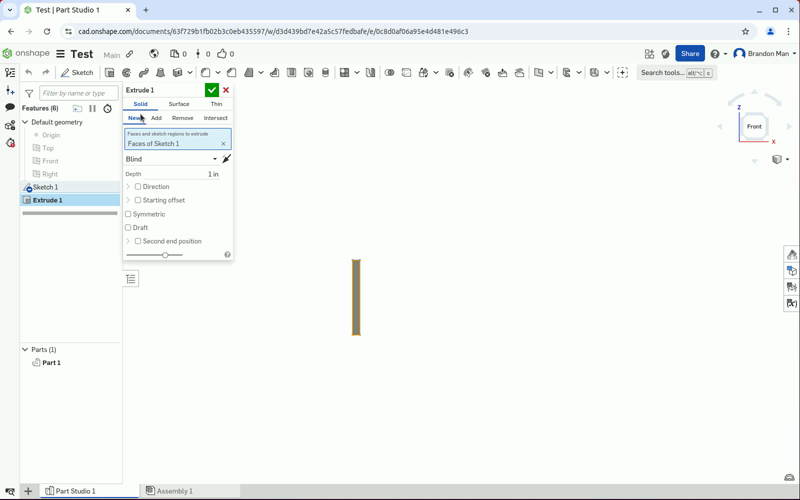
mouse_move(137, 120)
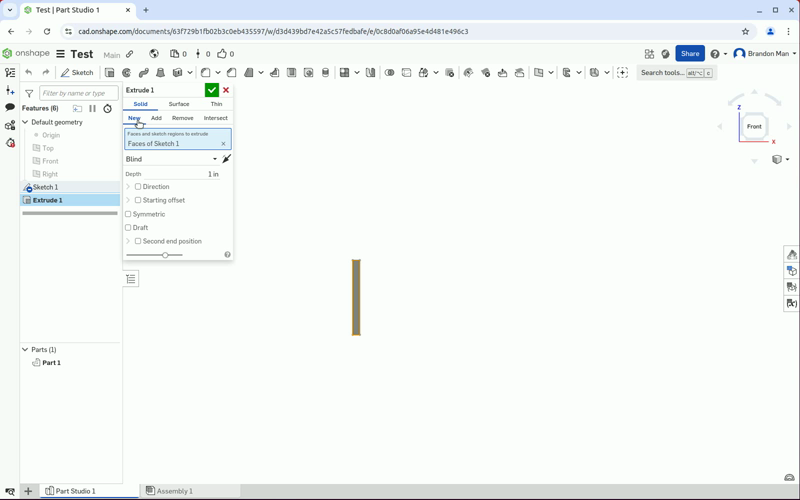
click(137, 120)
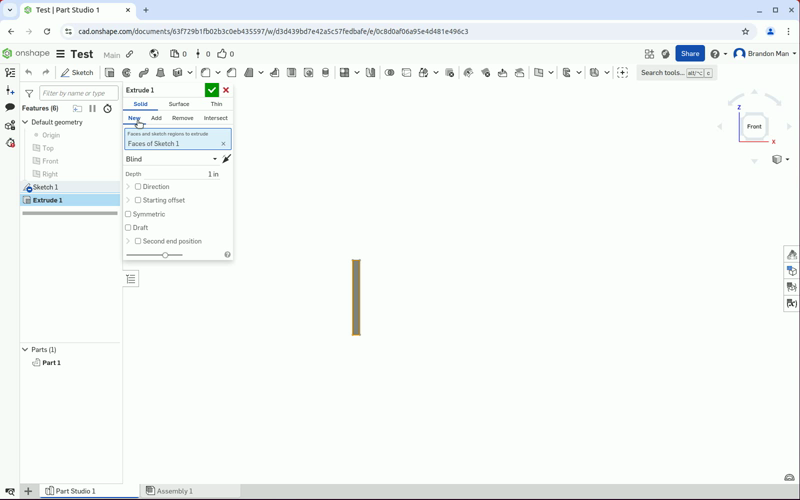
key(tab, 4)
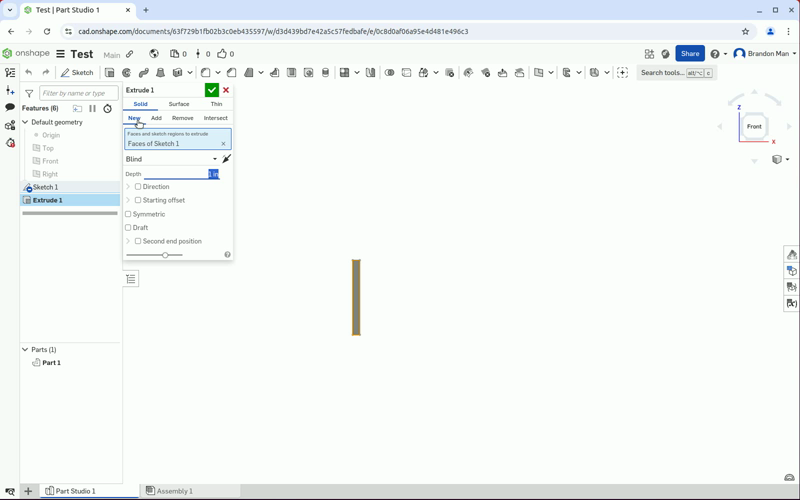
text(-0.963)
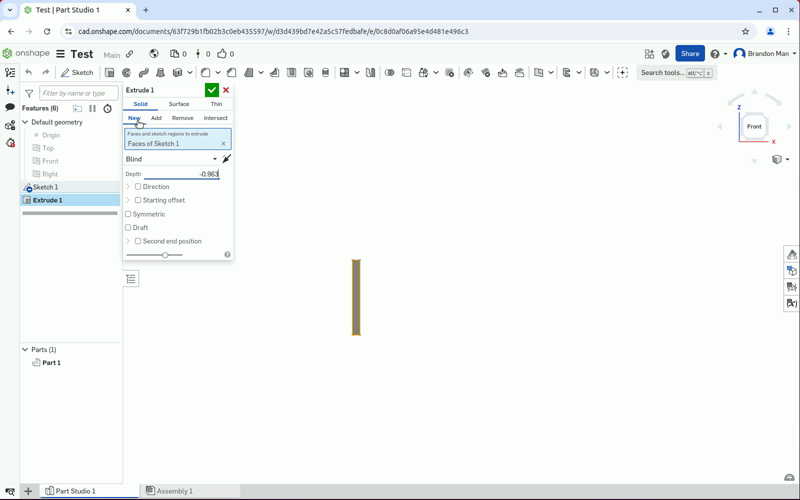
key(enter)
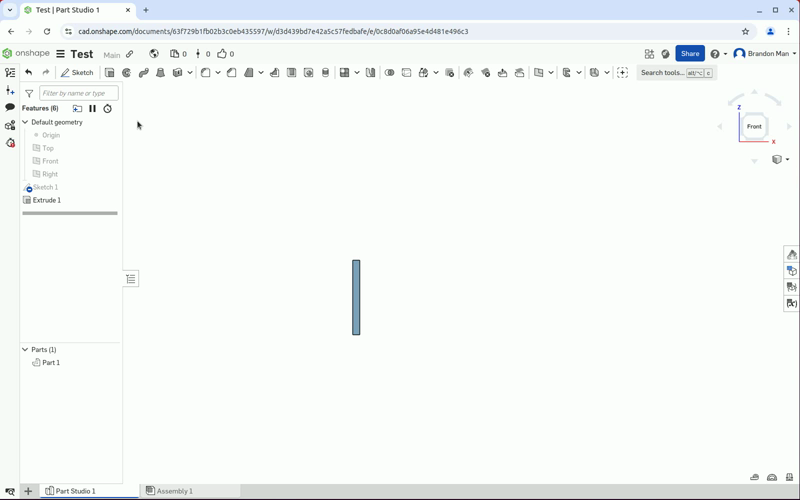
key(shift+h)
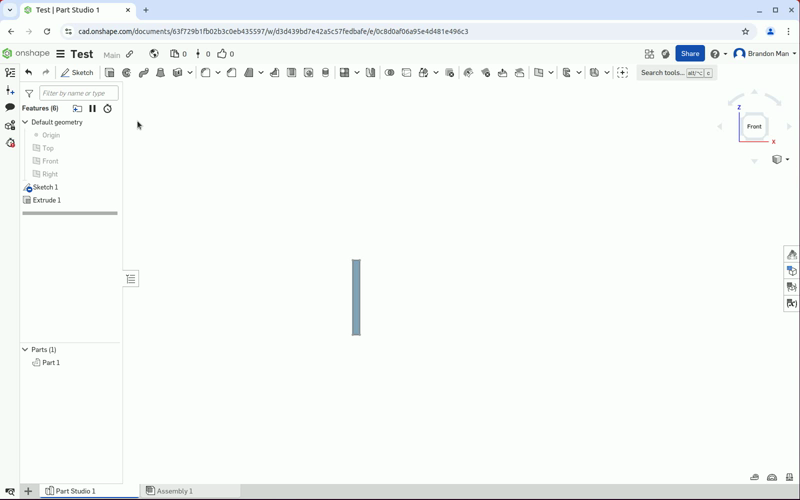
key(shift+h)
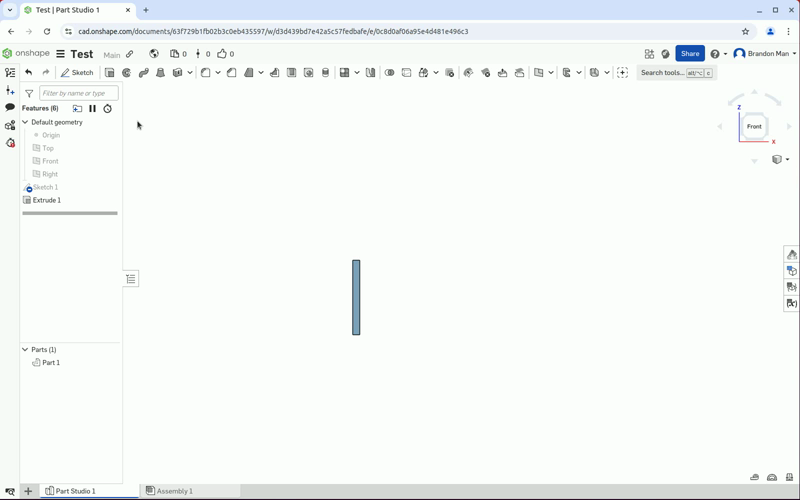
mouse_move(73, 189)
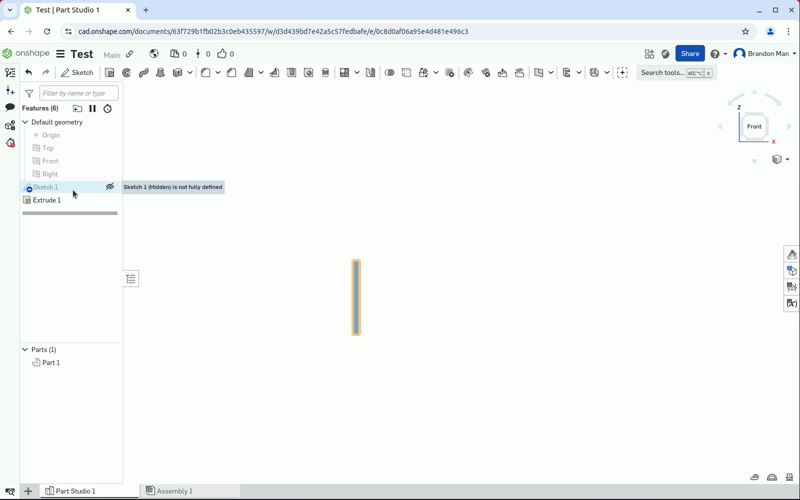
click(73, 189)
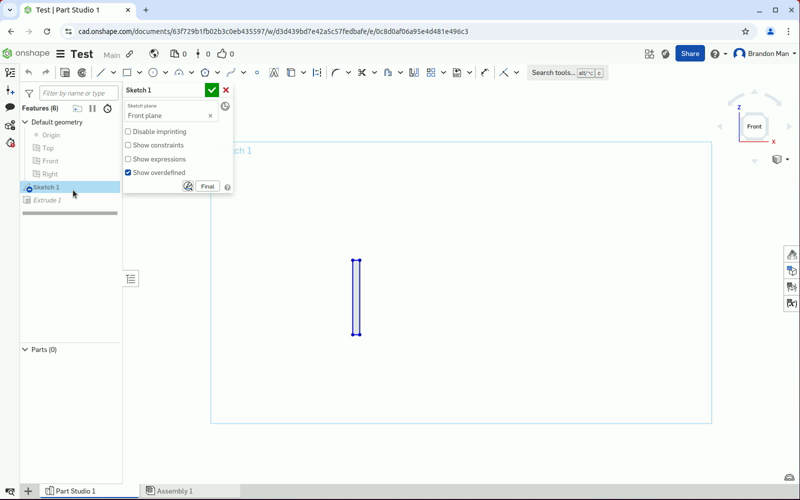
mouse_move(229, 92)
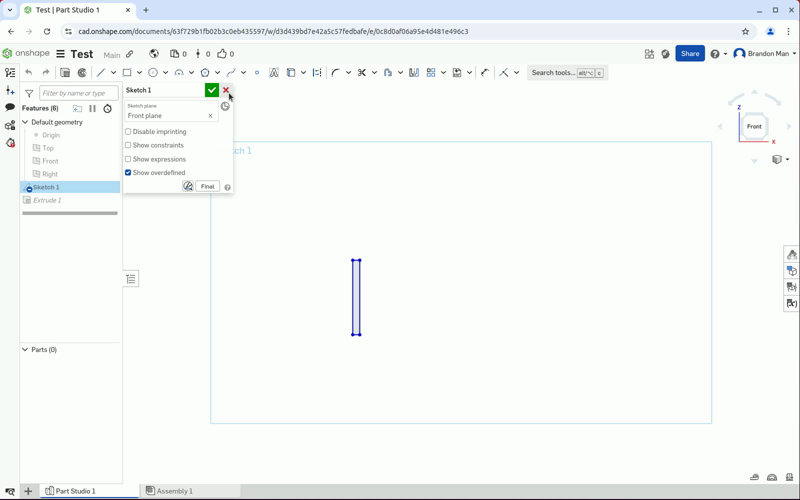
click(229, 92)
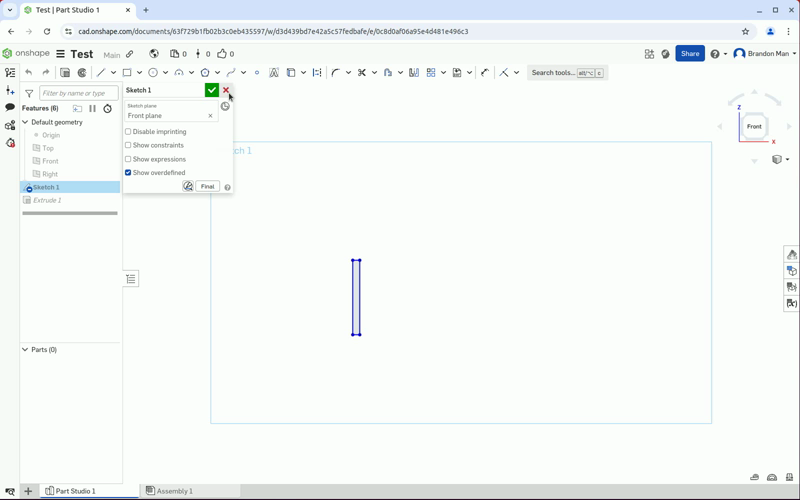
key(shift+s)
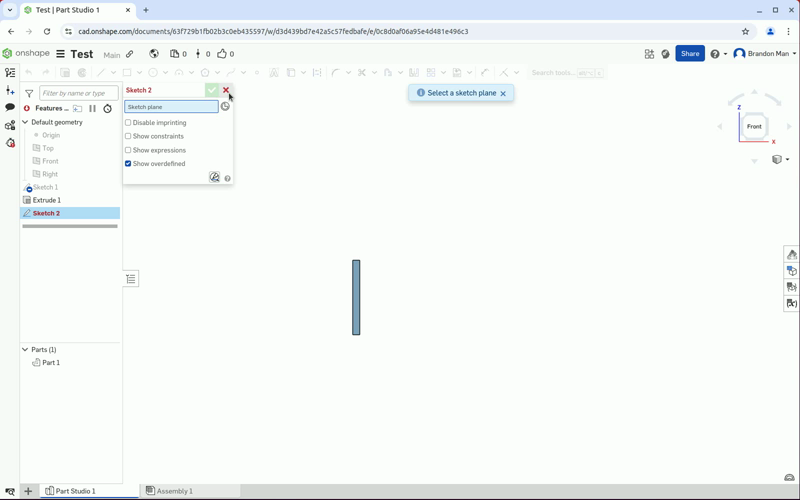
mouse_move(73, 163)
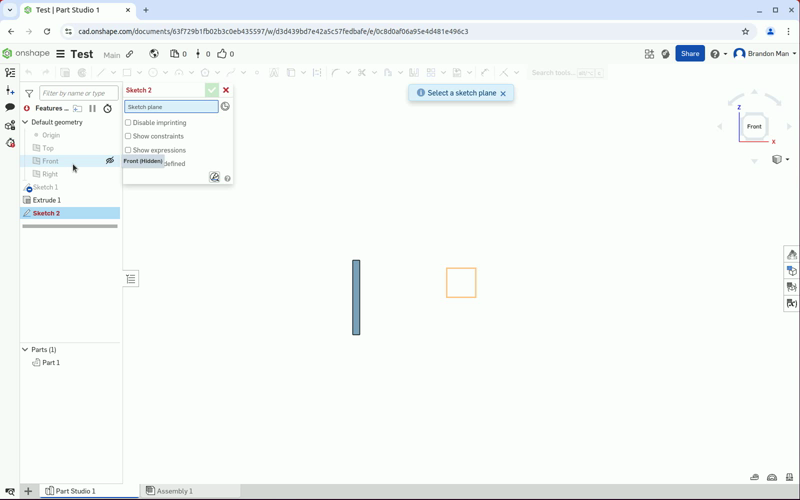
click(73, 163)
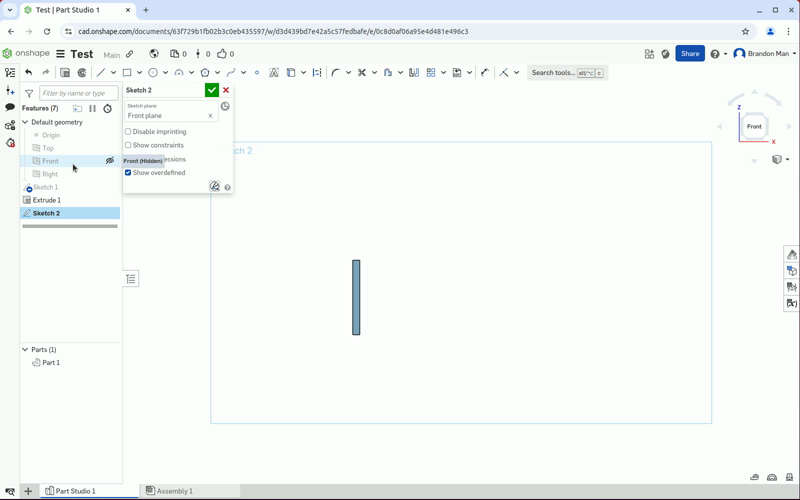
mouse_move(73, 352)
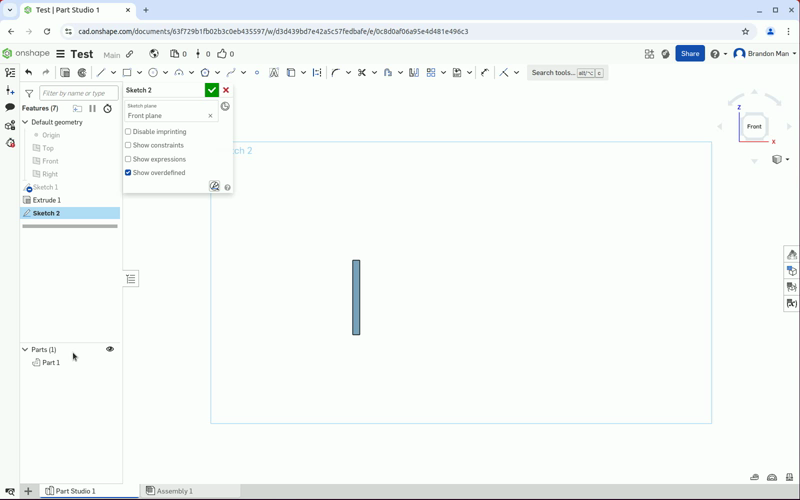
key(y)
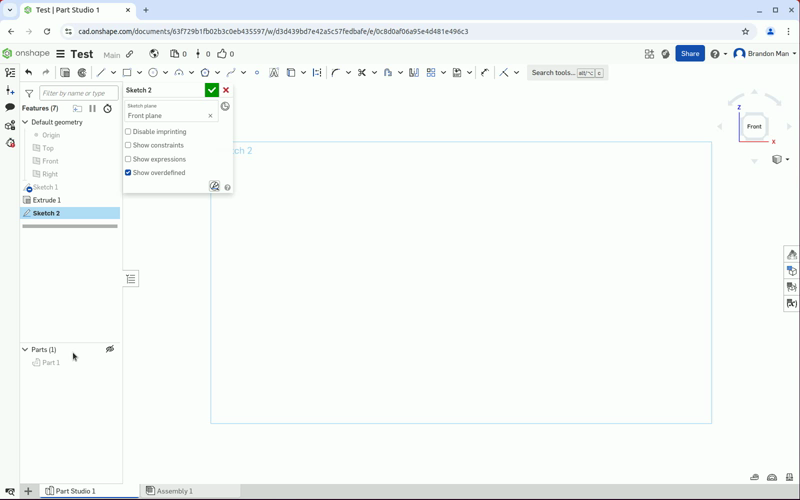
key(l)
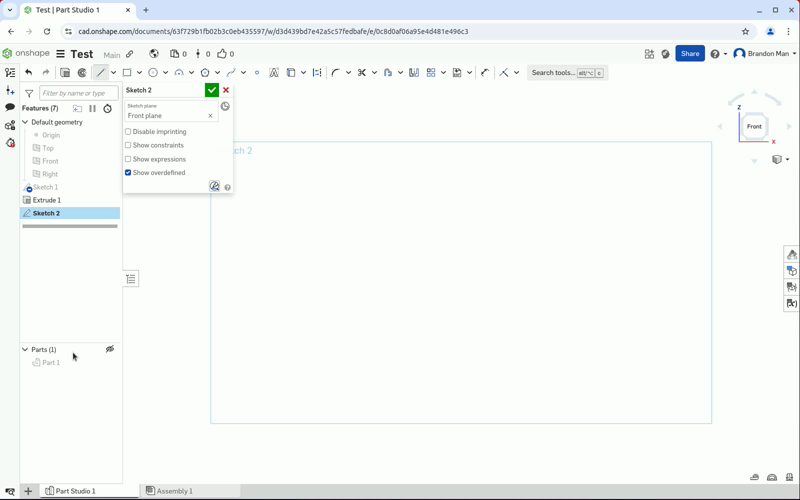
key_down(shift)
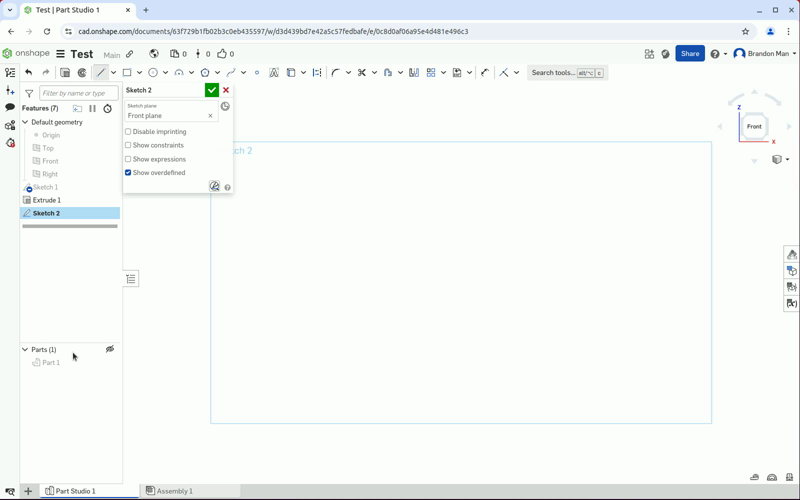
mouse_move(568, 334)
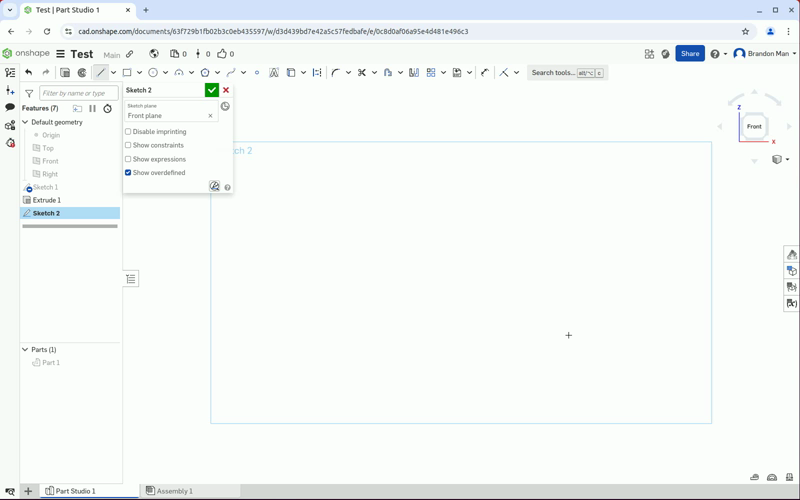
click(568, 334)
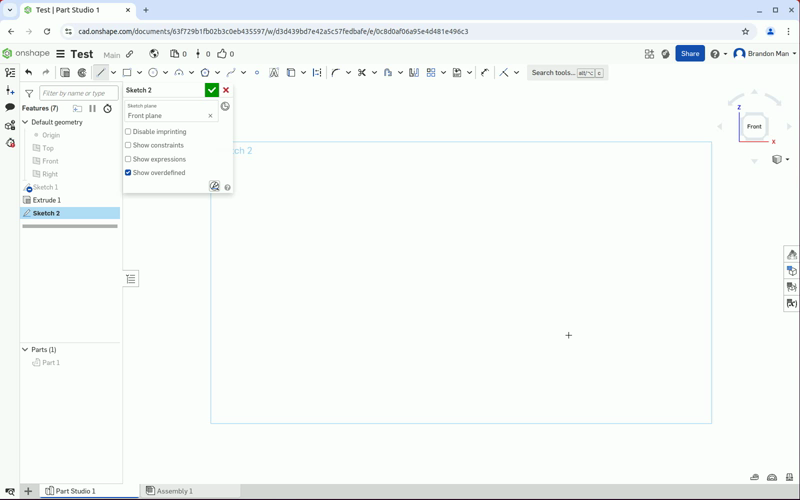
key_up(shift)
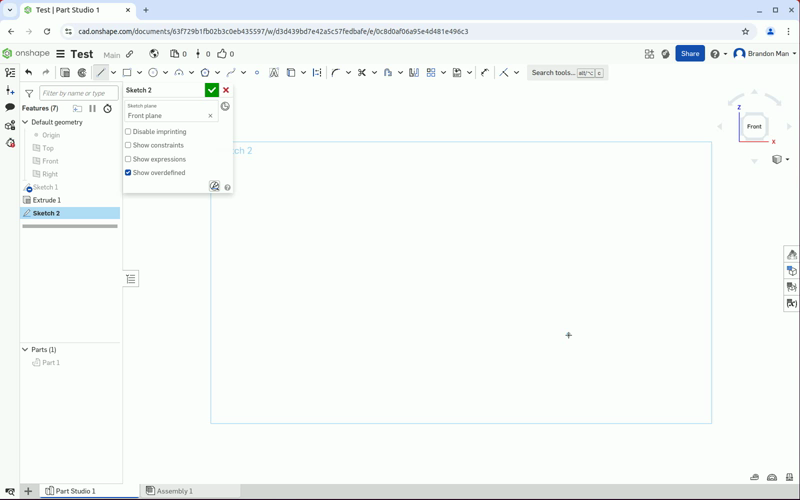
key_down(shift)
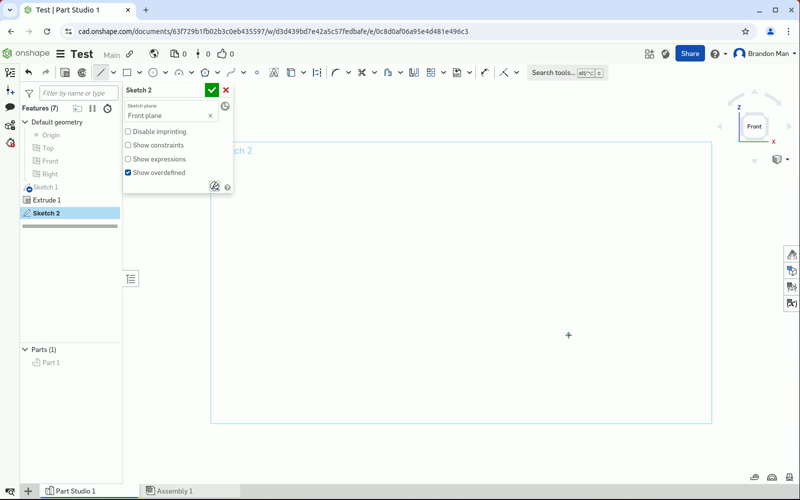
mouse_move(589, 334)
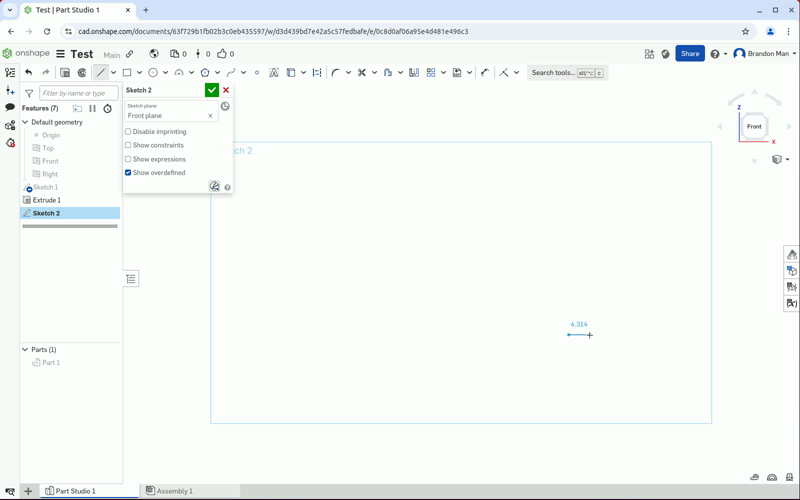
mouse_move(573, 334)
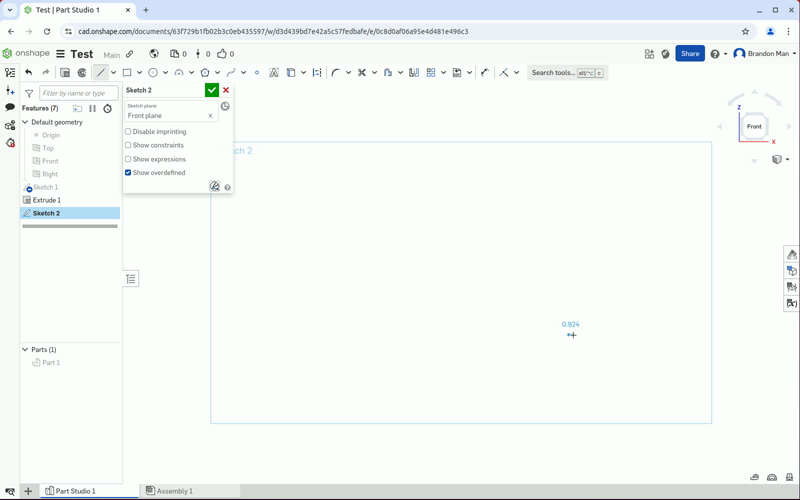
scroll(6)
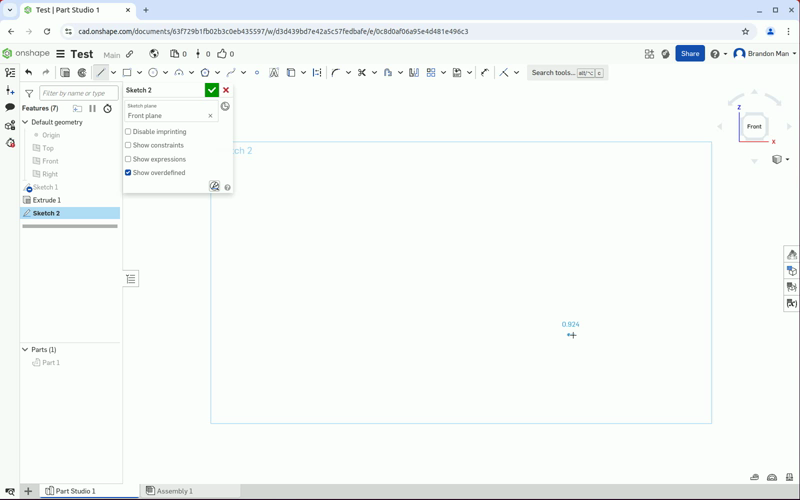
scroll(6)
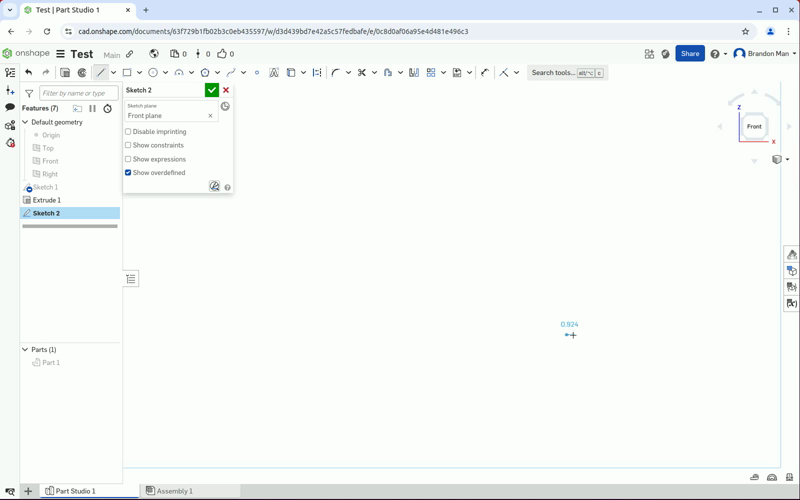
scroll(6)
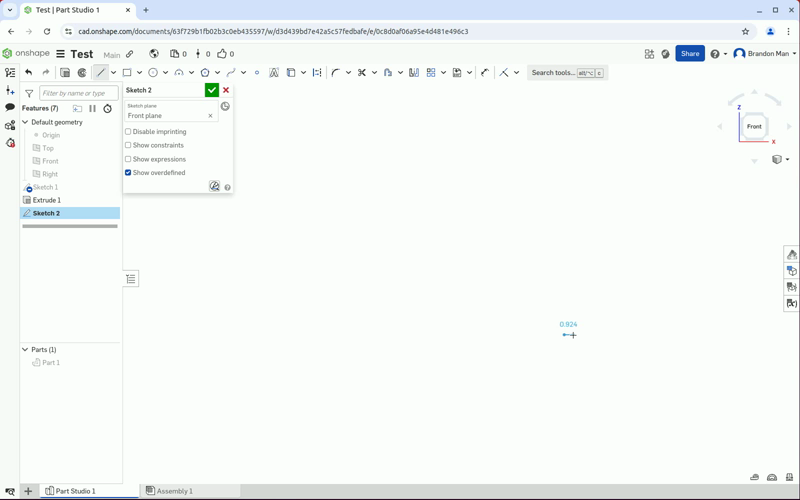
scroll(6)
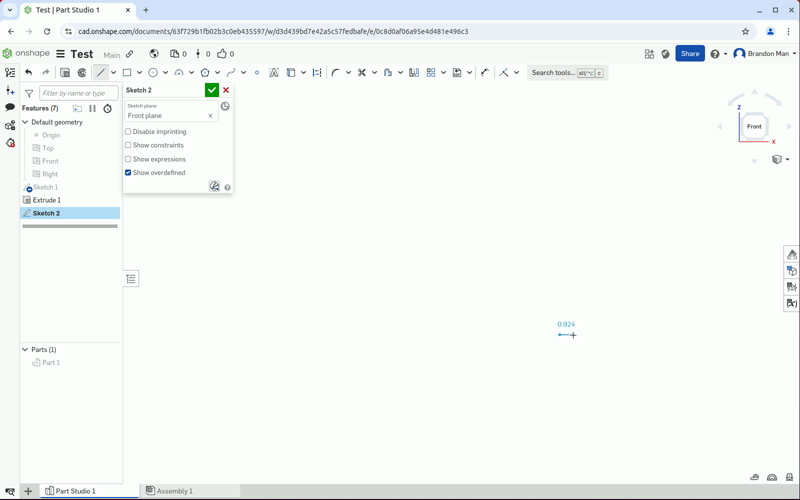
scroll(6)
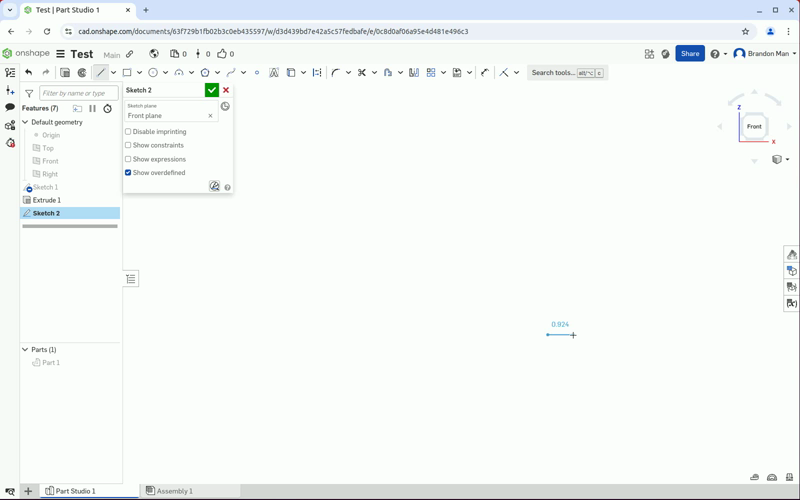
scroll(6)
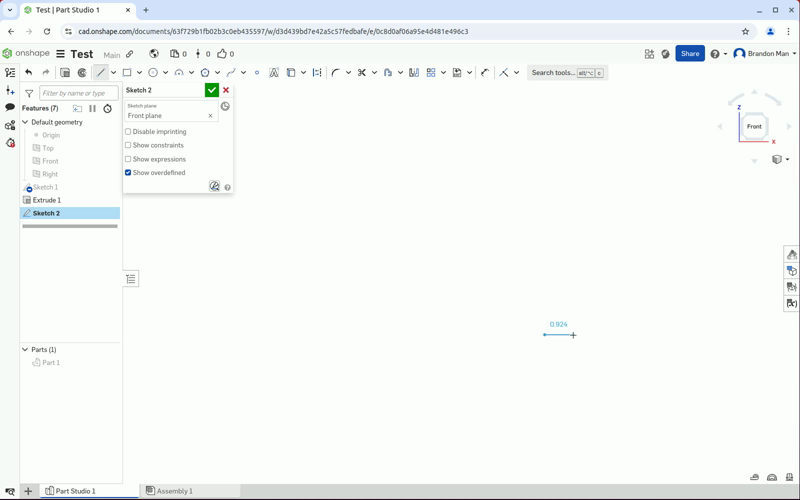
scroll(6)
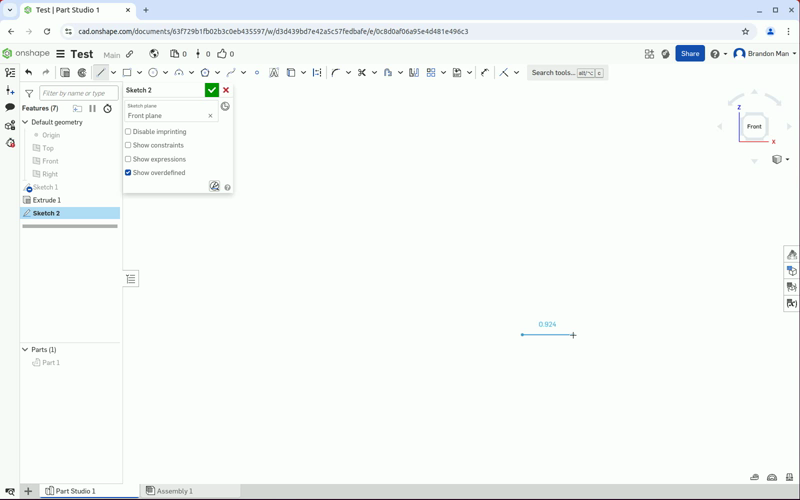
click(573, 334)
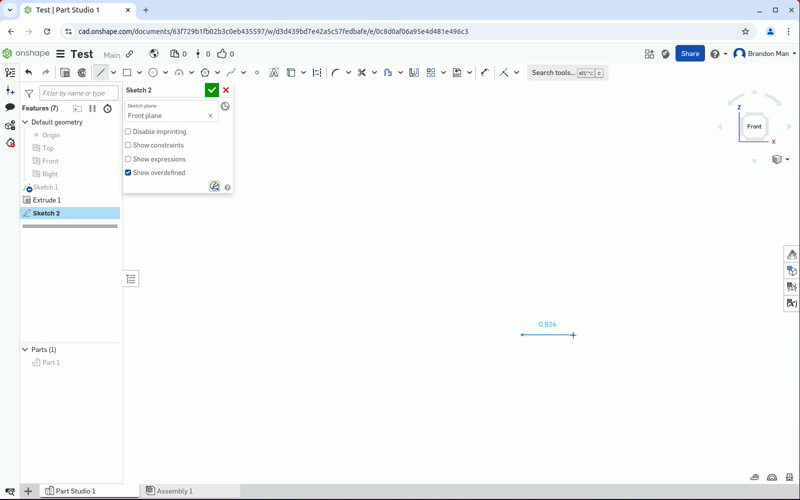
scroll(-6)
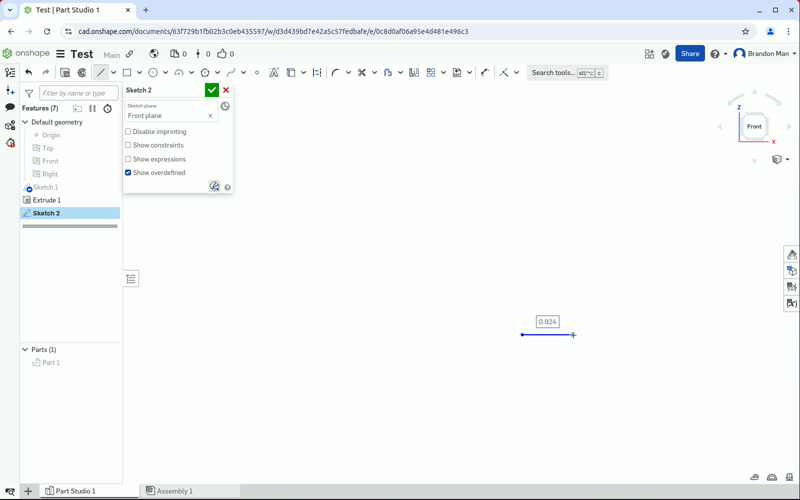
scroll(-6)
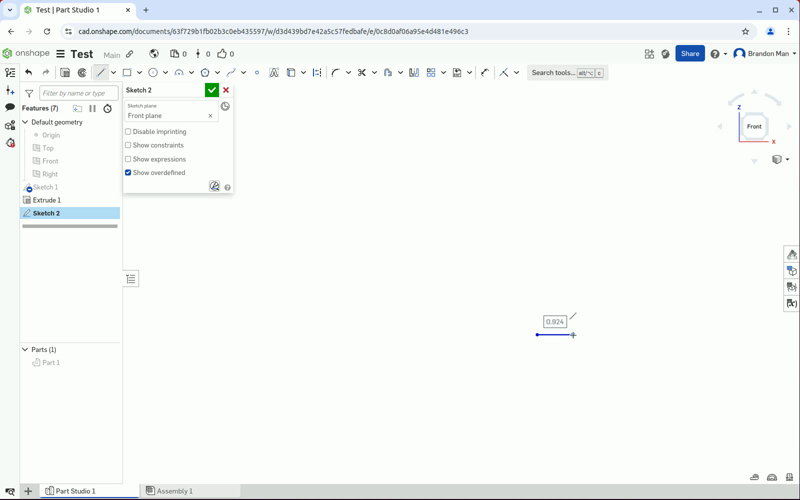
scroll(-6)
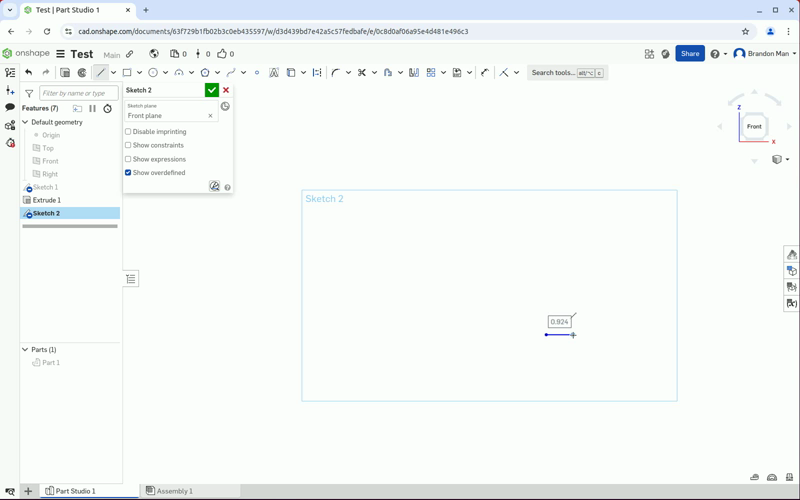
scroll(-6)
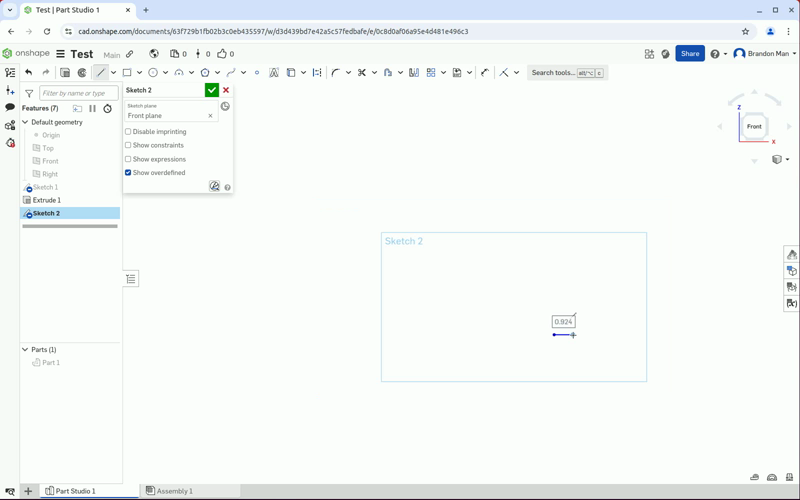
scroll(-6)
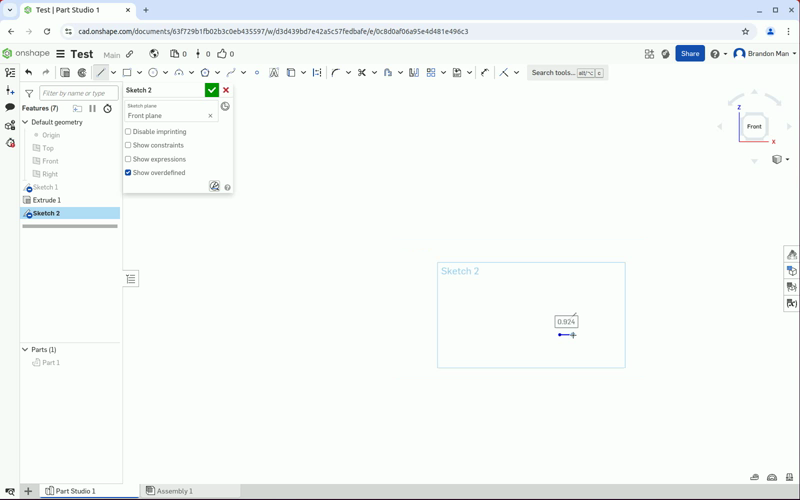
scroll(-6)
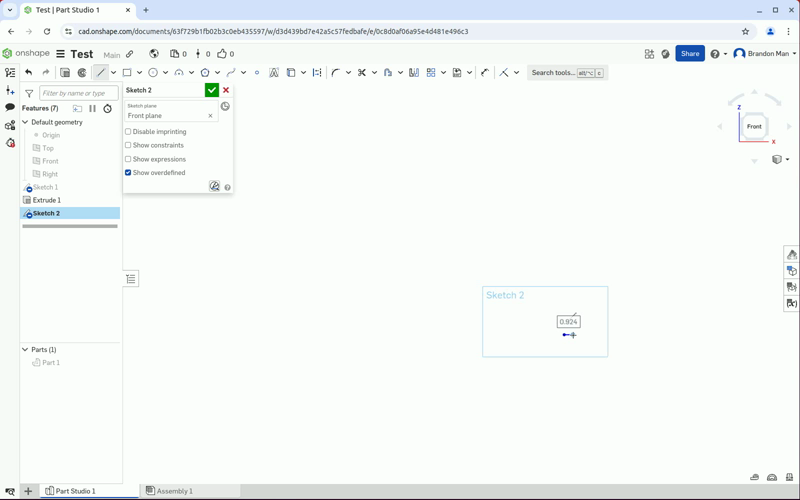
scroll(-6)
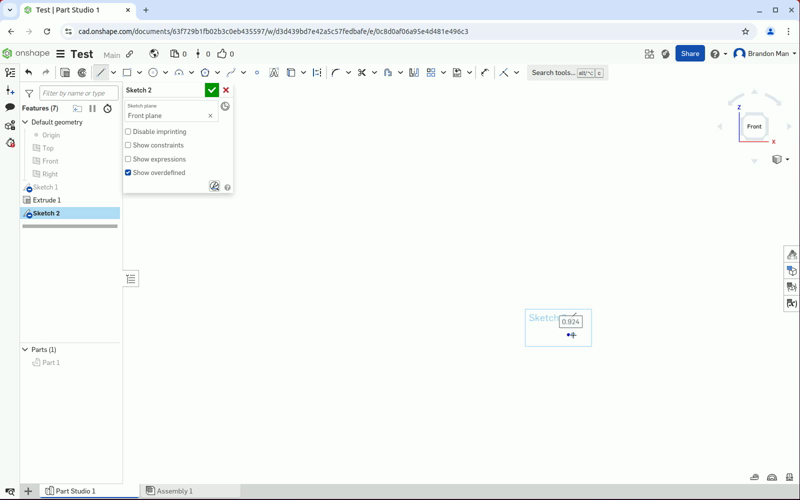
key_up(shift)
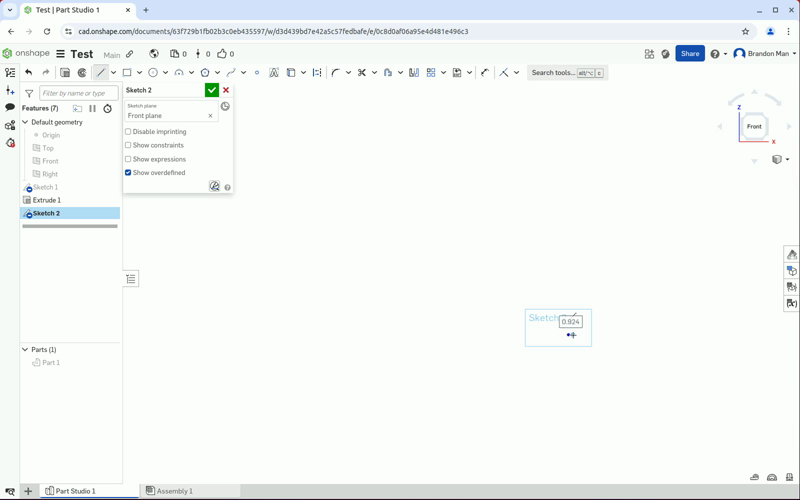
key_down(shift)
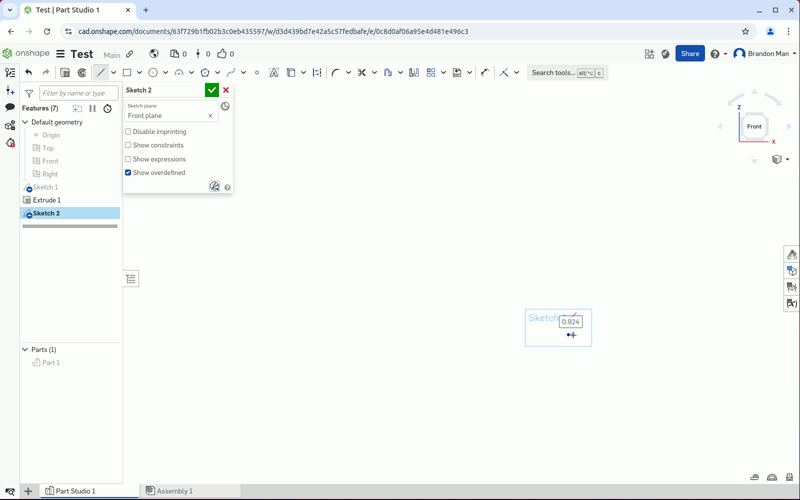
mouse_move(573, 260)
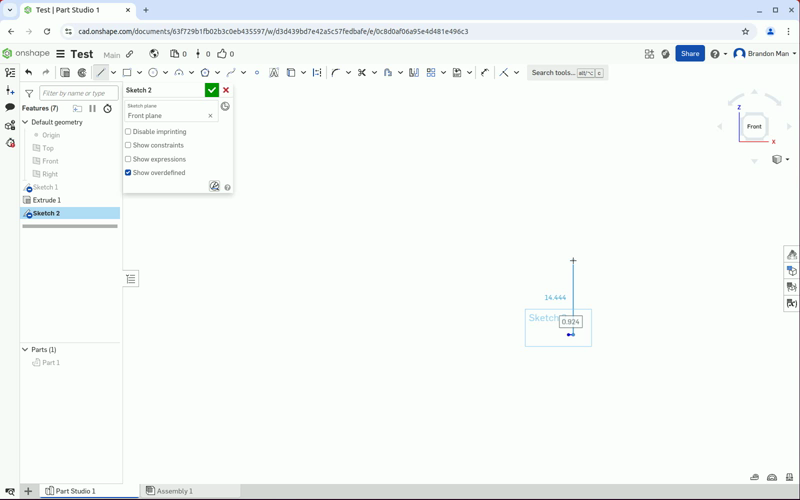
click(573, 260)
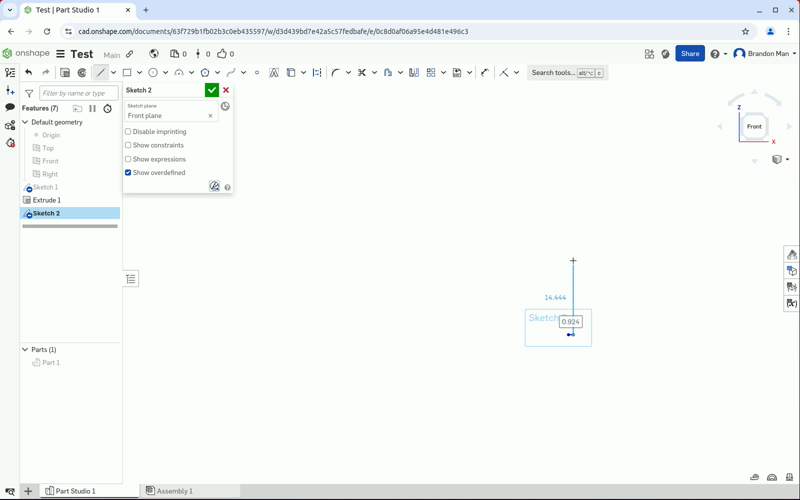
key_up(shift)
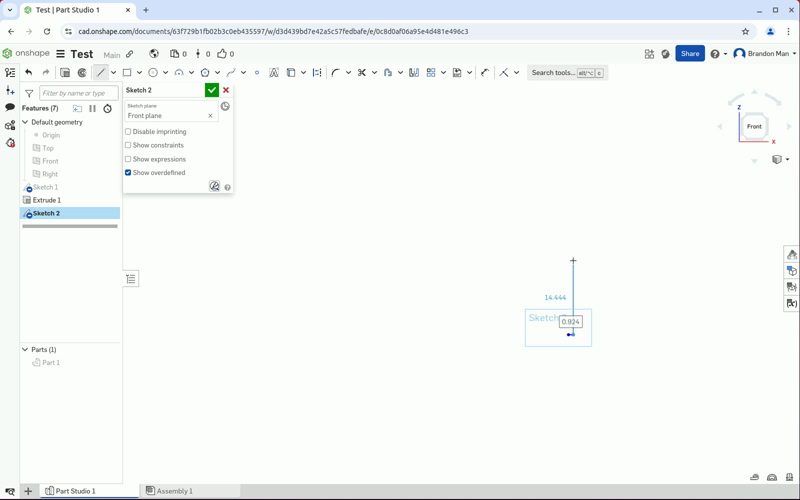
key_down(shift)
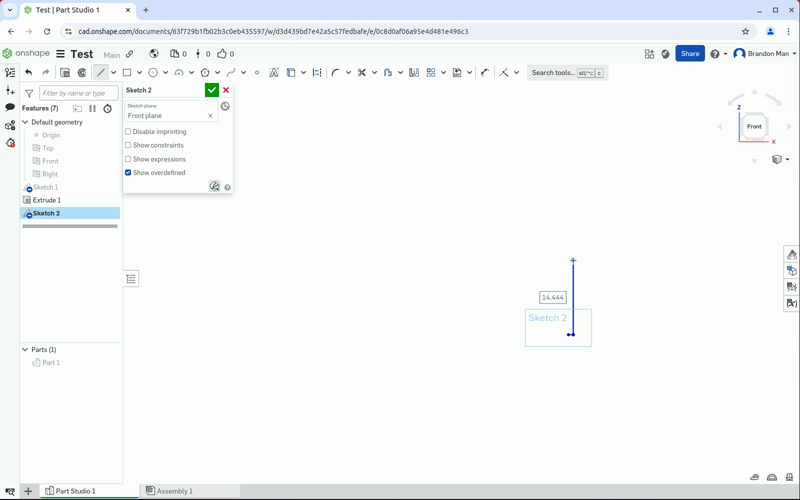
mouse_move(589, 260)
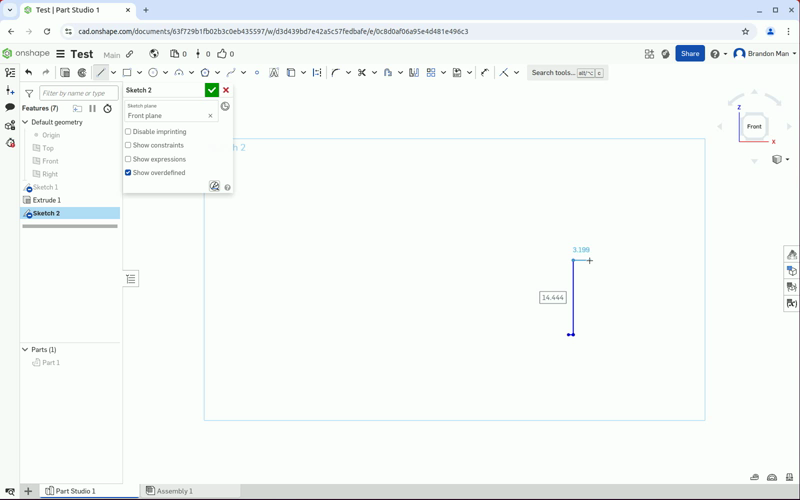
mouse_move(568, 260)
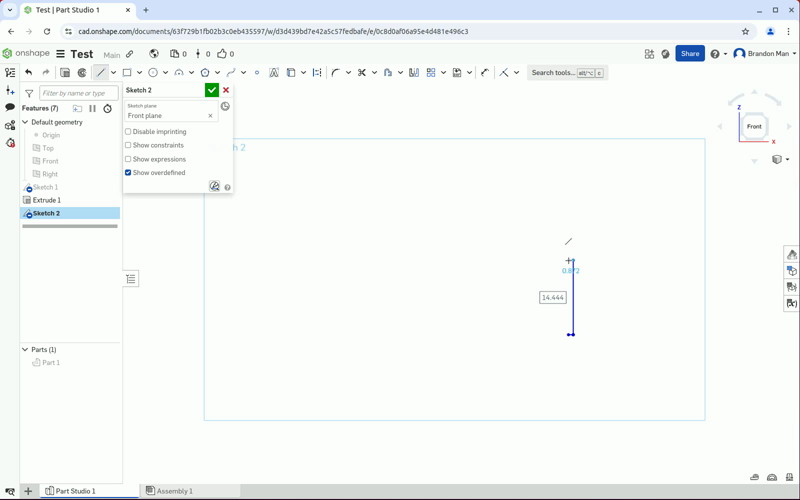
scroll(6)
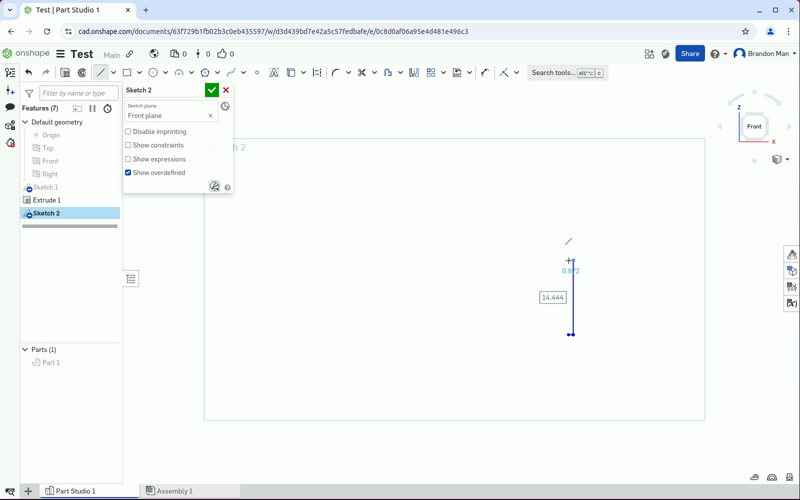
scroll(6)
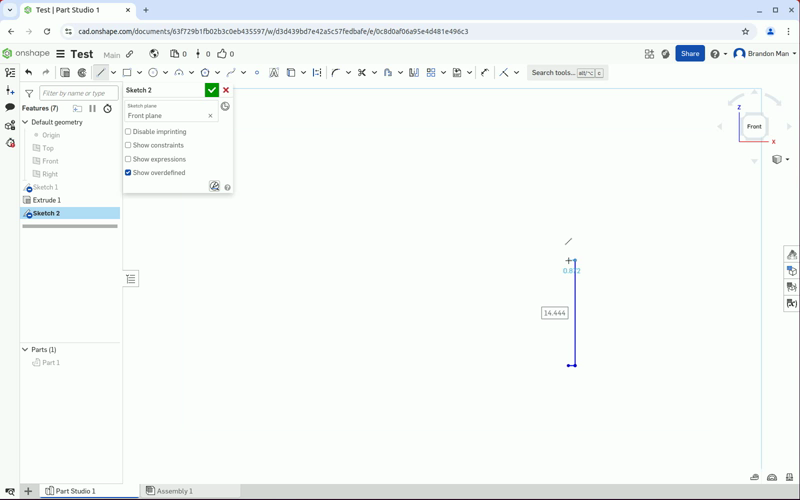
scroll(6)
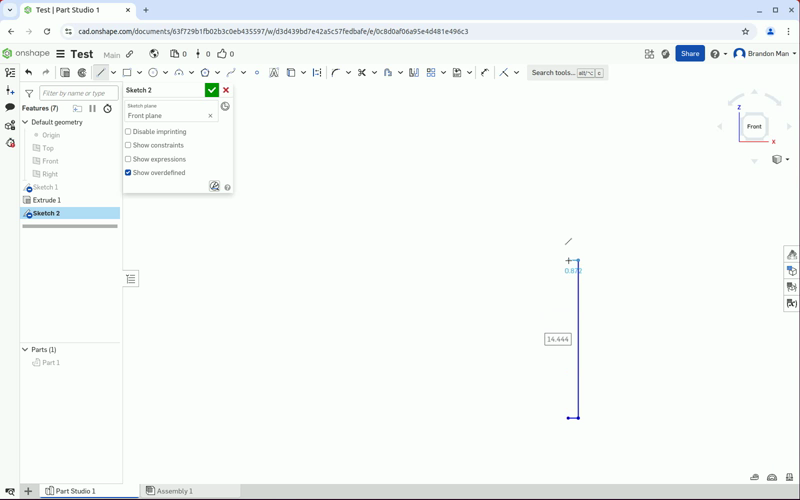
scroll(6)
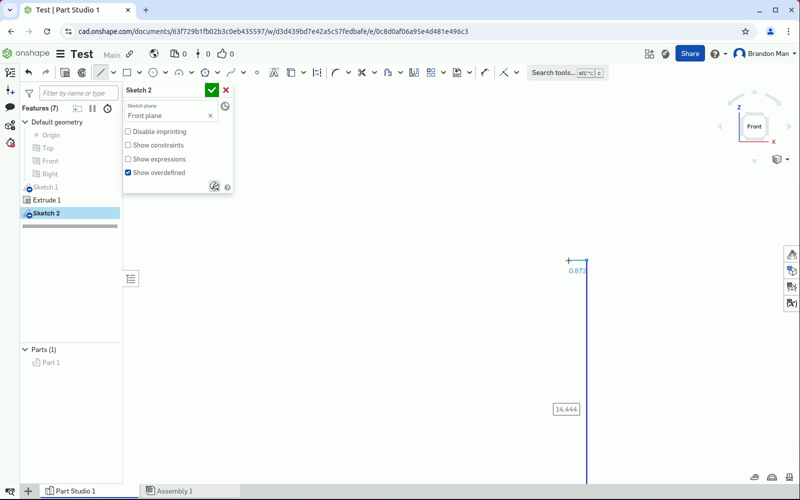
scroll(6)
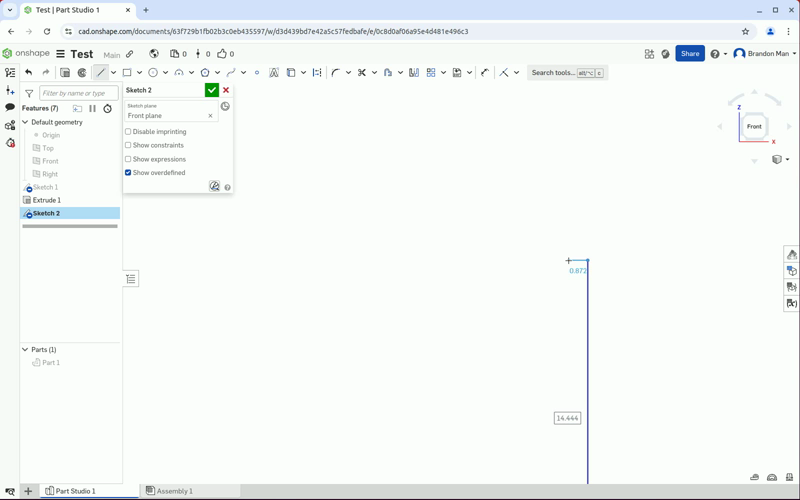
scroll(6)
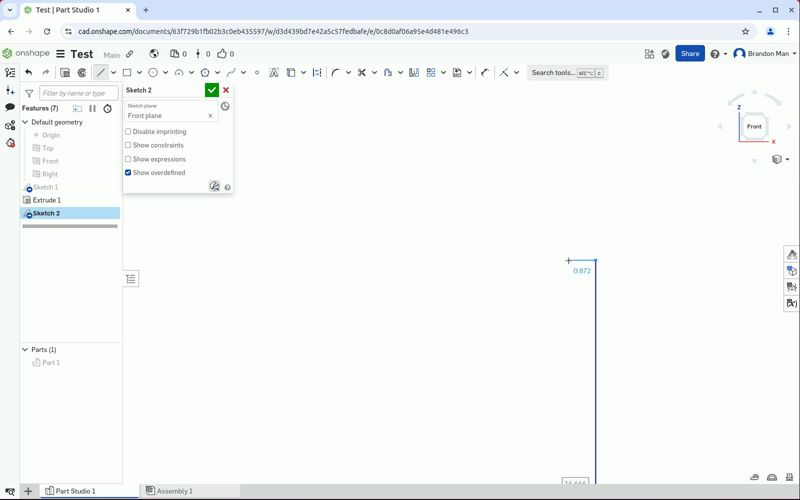
scroll(6)
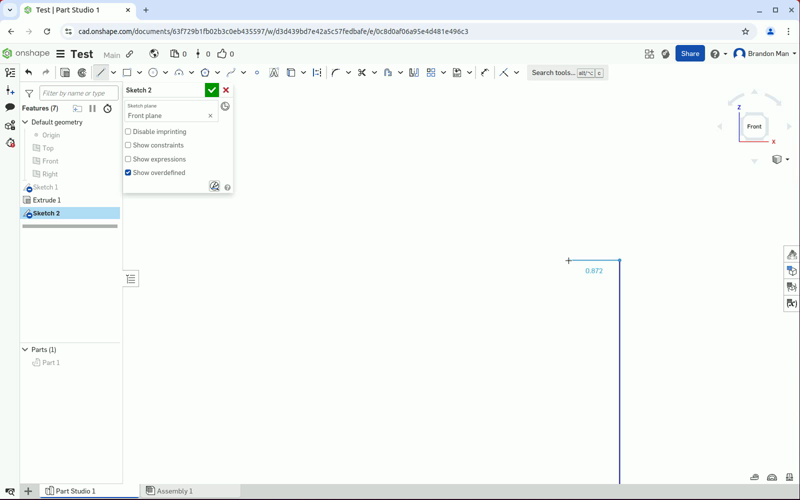
click(568, 260)
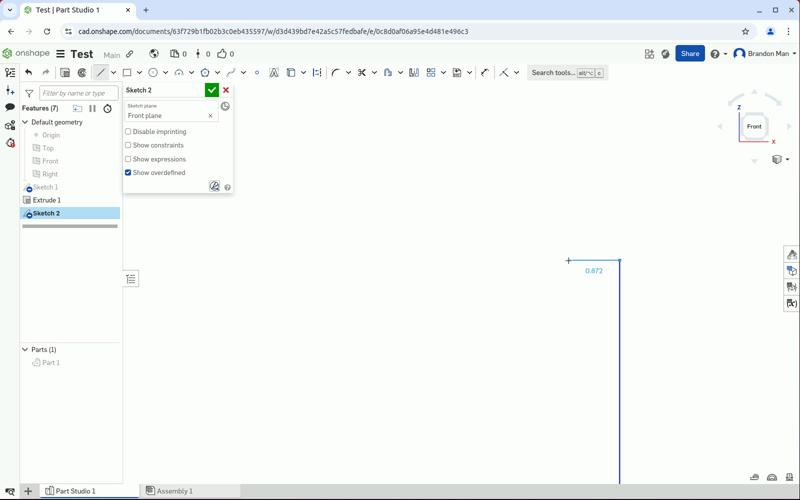
scroll(-6)
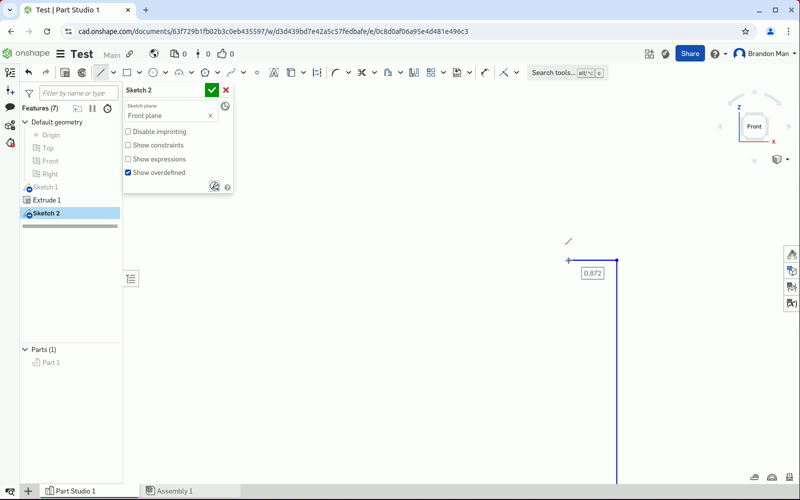
scroll(-6)
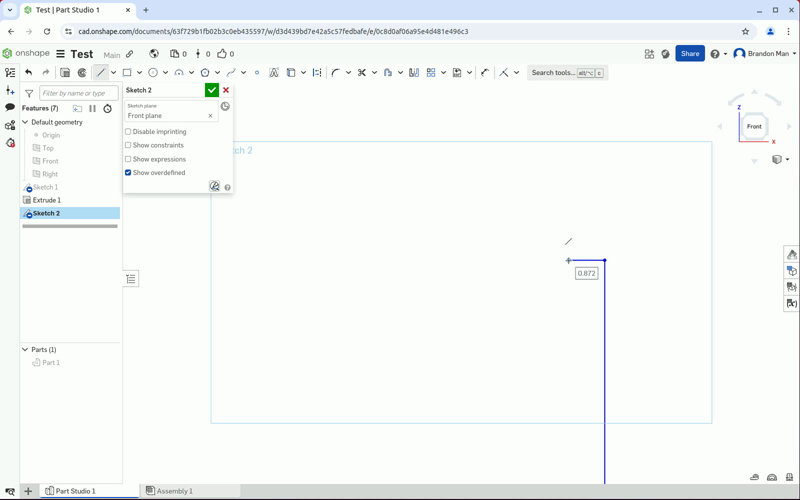
scroll(-6)
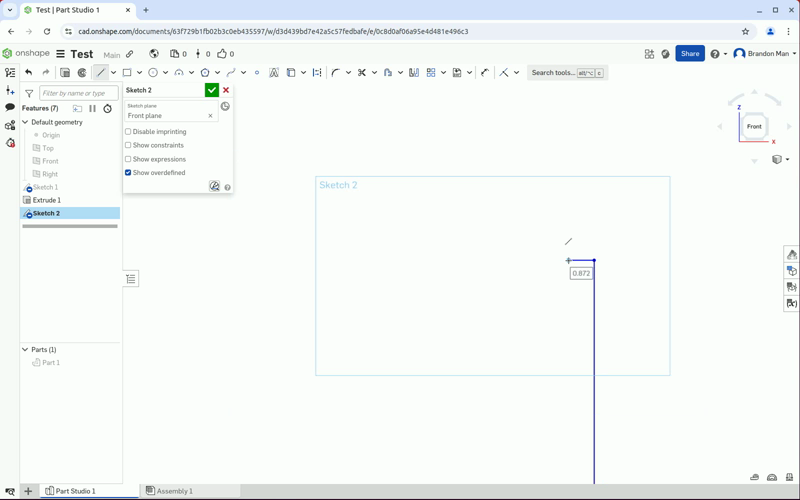
scroll(-6)
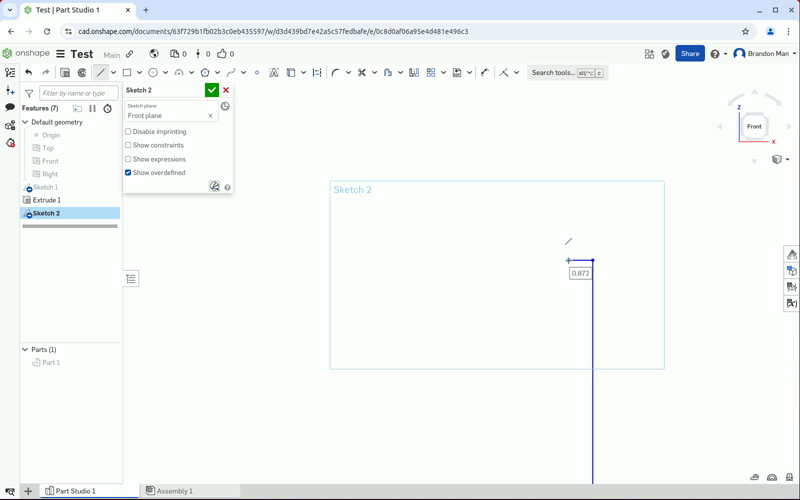
scroll(-6)
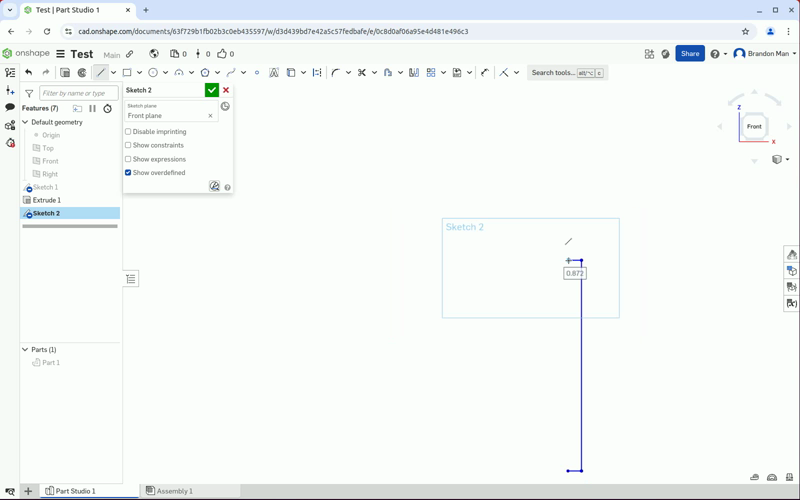
scroll(-6)
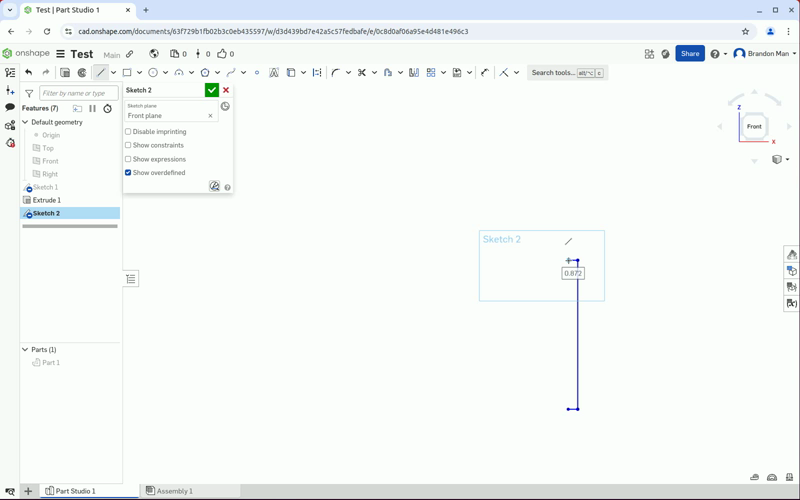
scroll(-6)
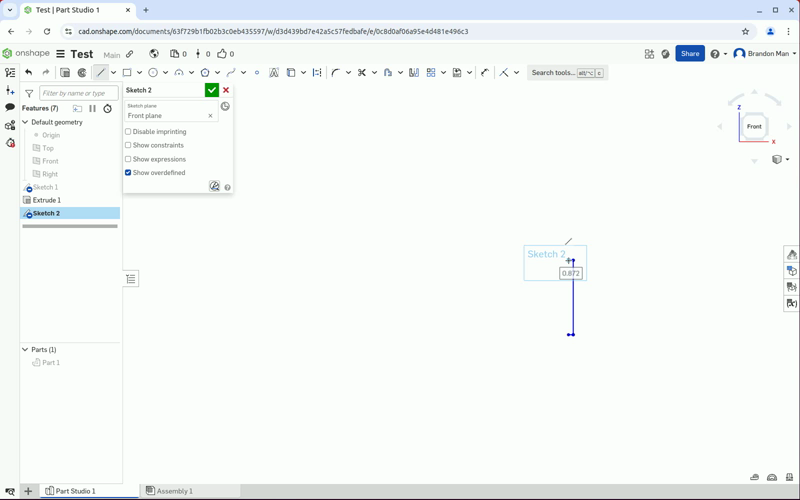
key_up(shift)
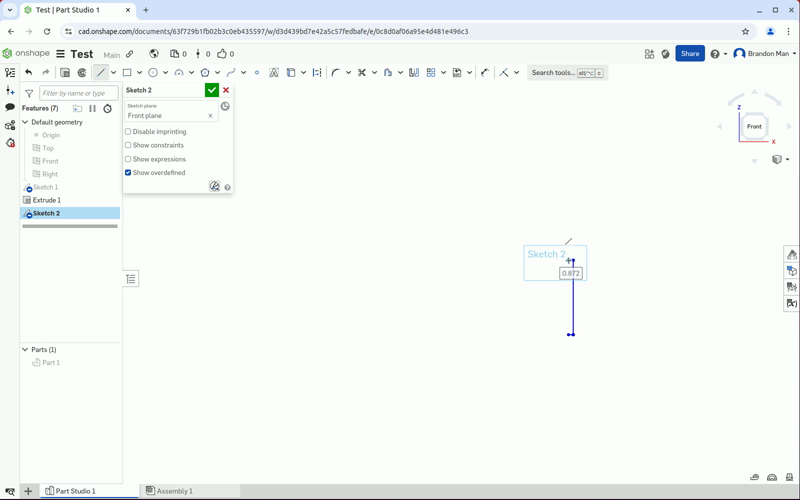
key_down(shift)
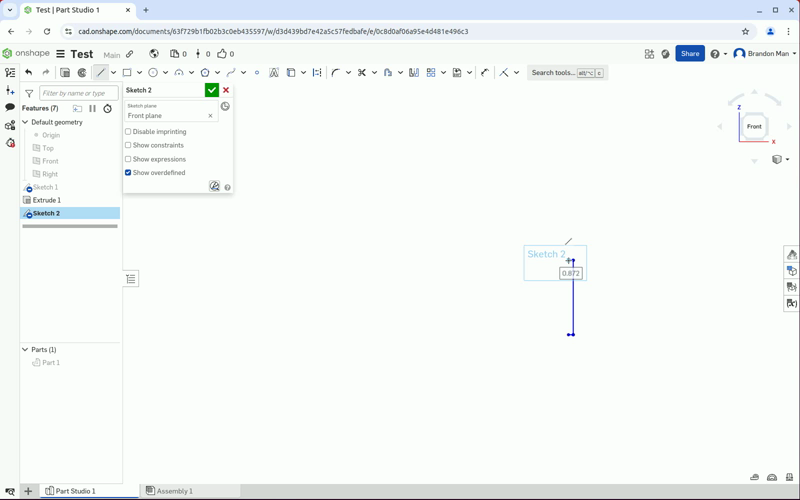
mouse_move(568, 334)
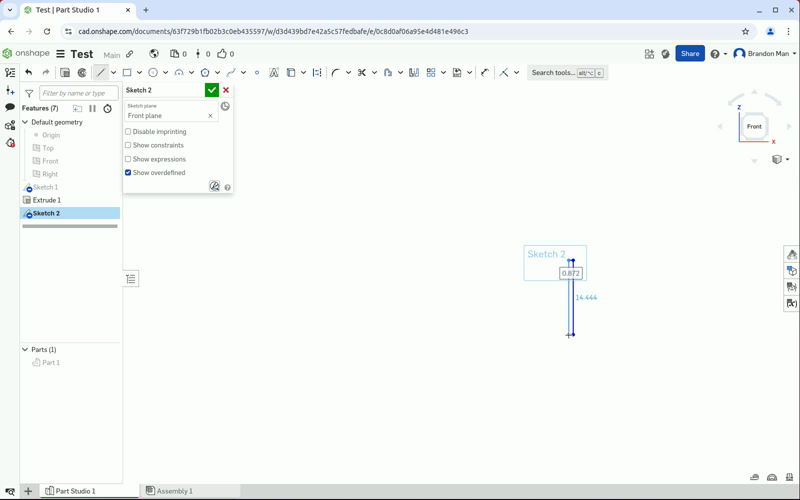
key_up(shift)
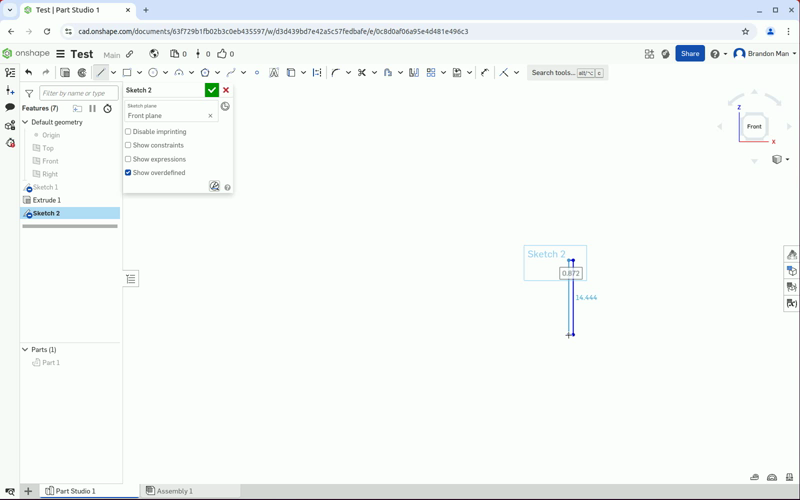
click(568, 334)
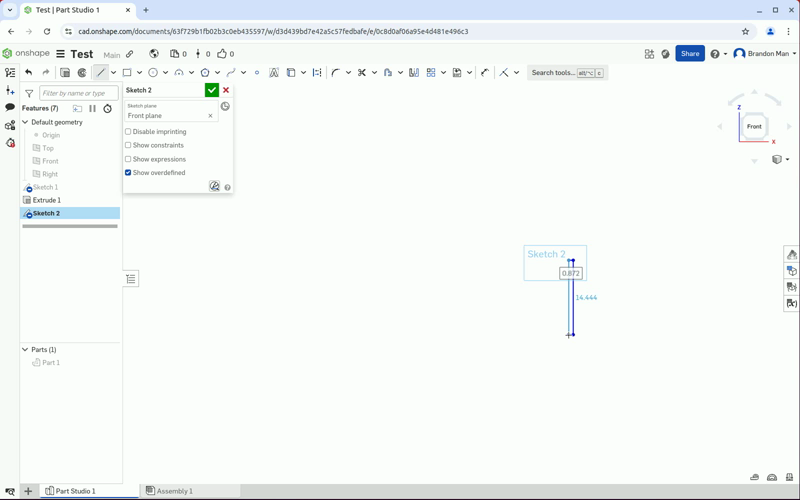
key(esc)
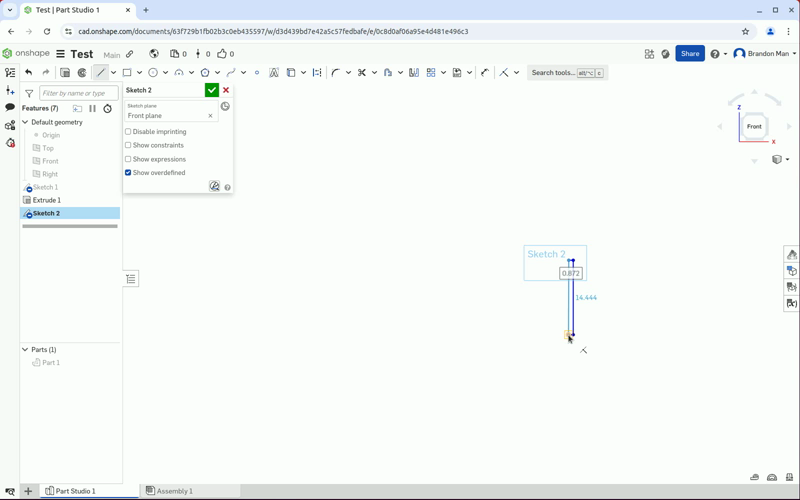
mouse_move(569, 296)
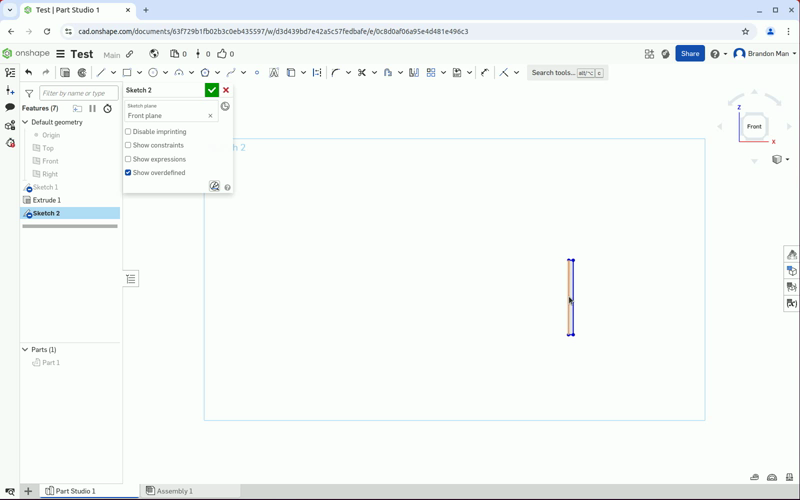
scroll(6)
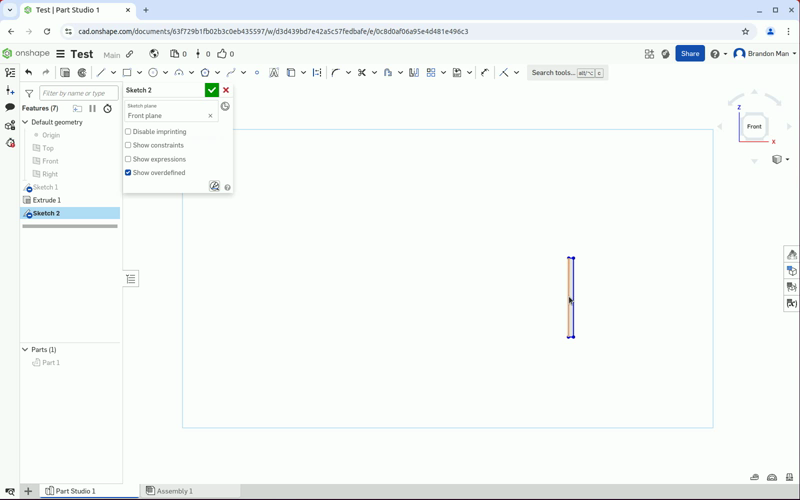
scroll(6)
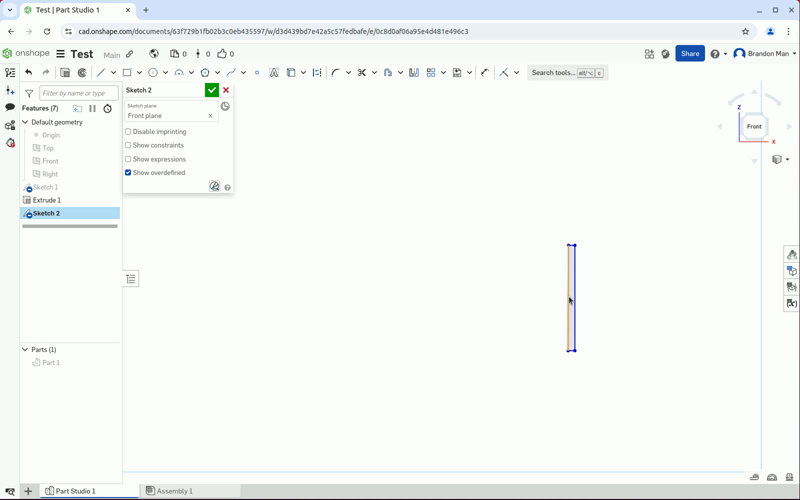
scroll(6)
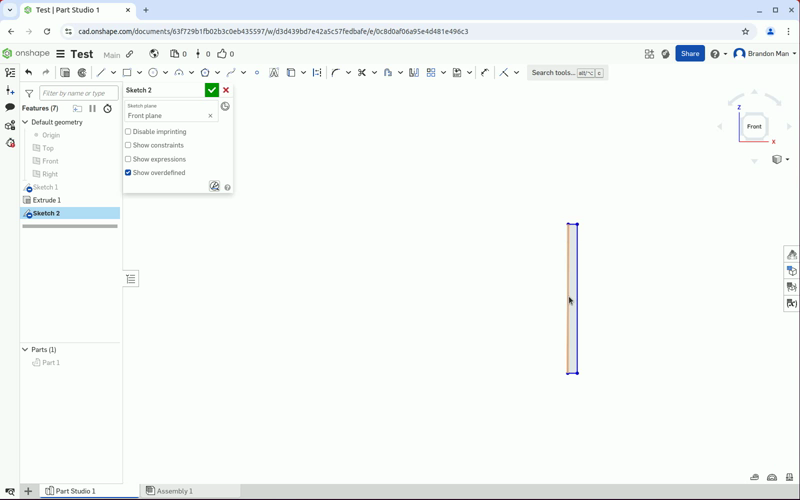
scroll(6)
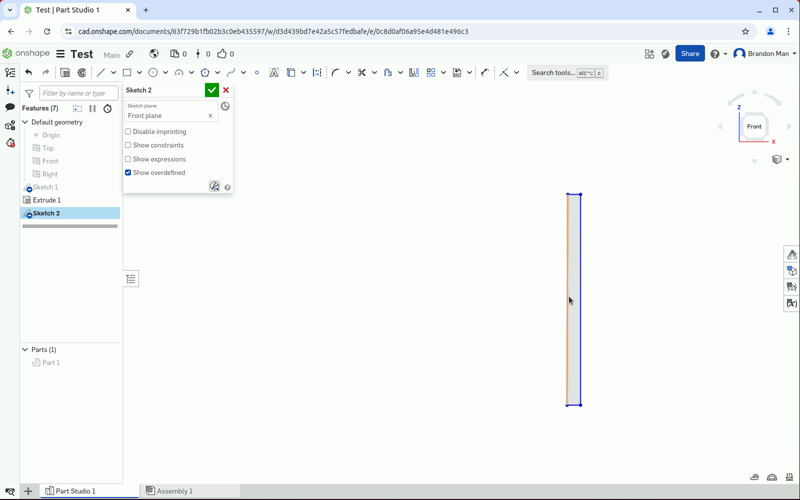
scroll(6)
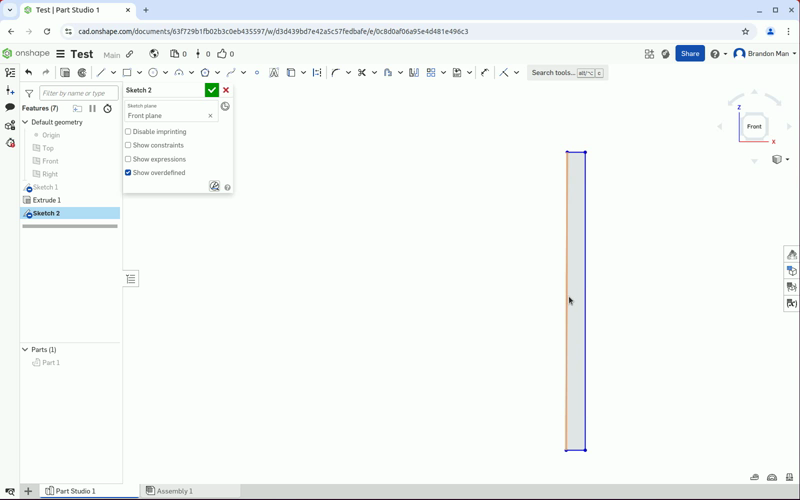
scroll(6)
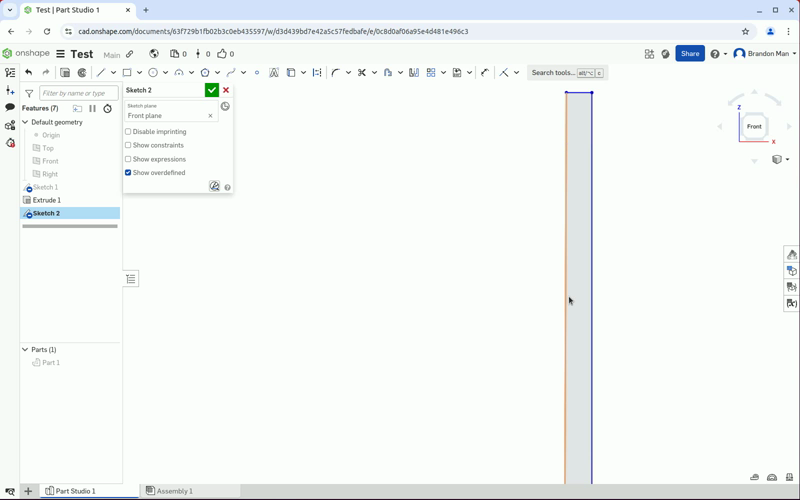
scroll(6)
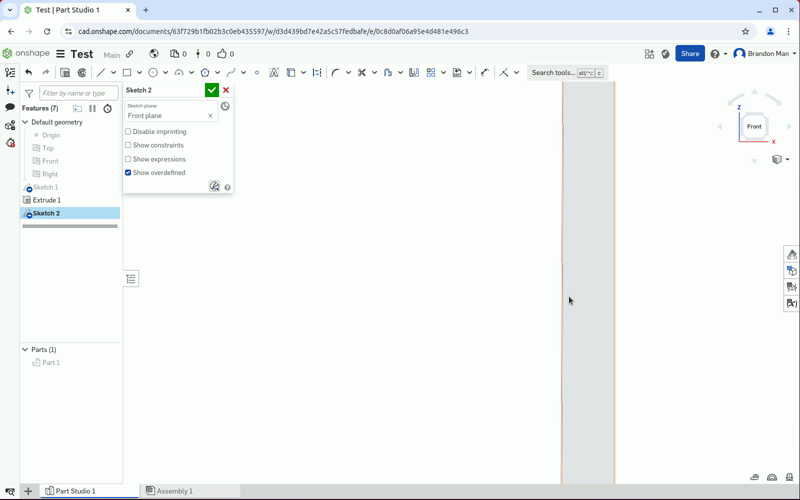
click(569, 296)
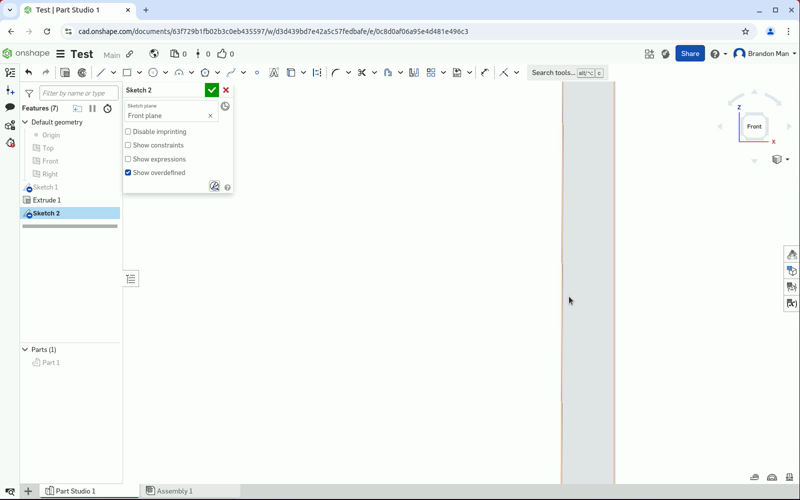
scroll(-6)
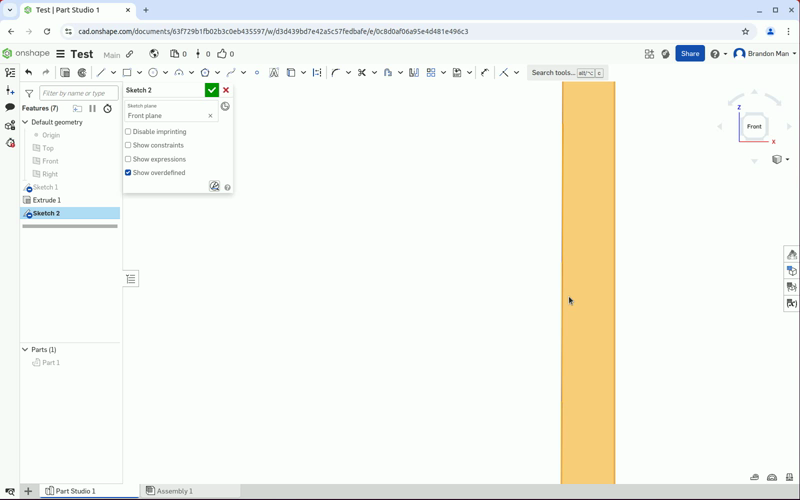
scroll(-6)
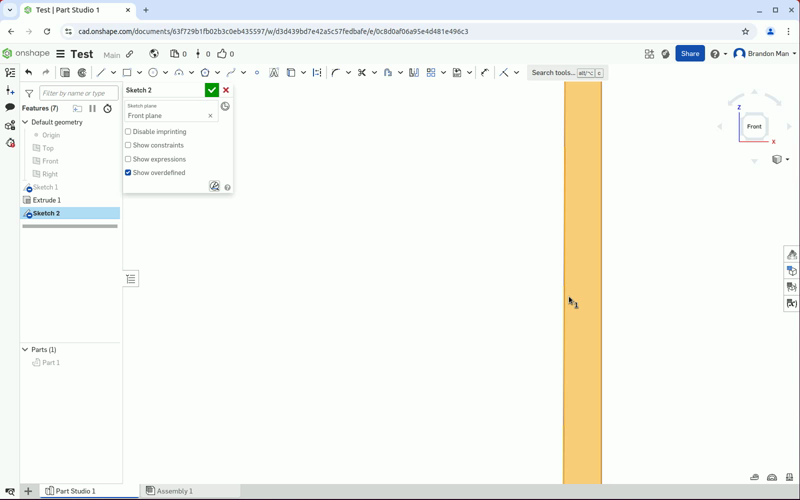
scroll(-6)
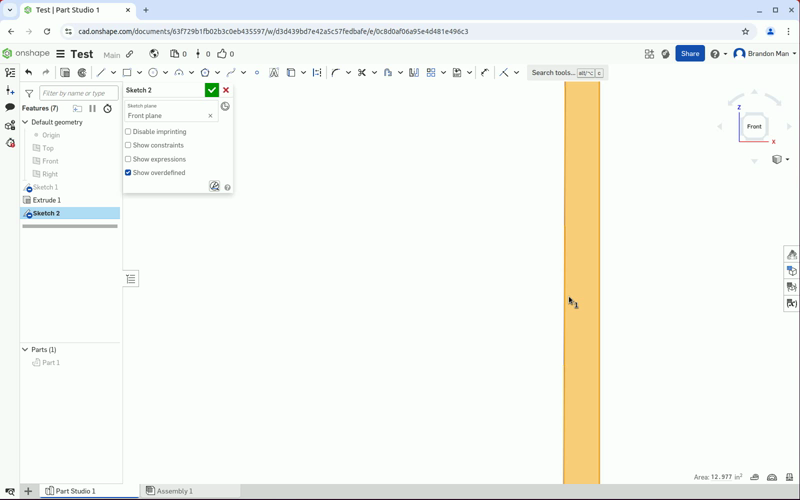
scroll(-6)
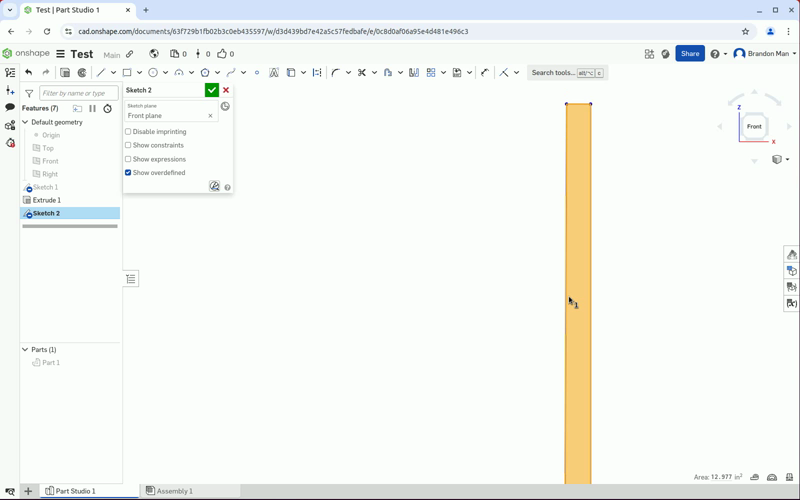
scroll(-6)
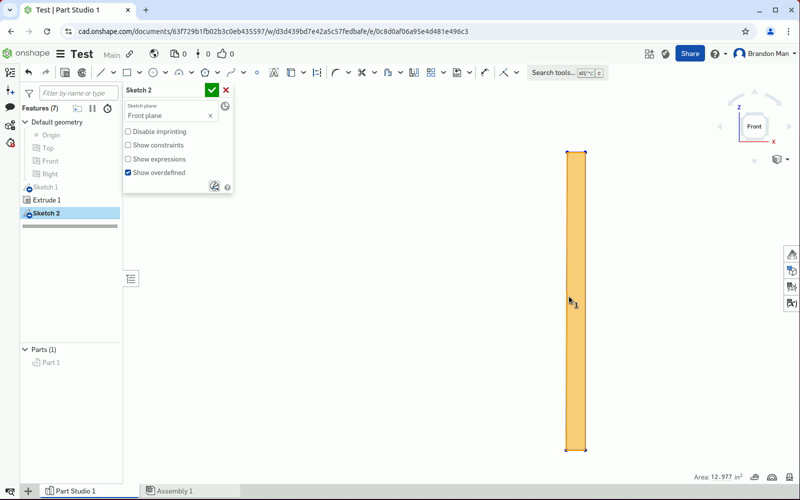
scroll(-6)
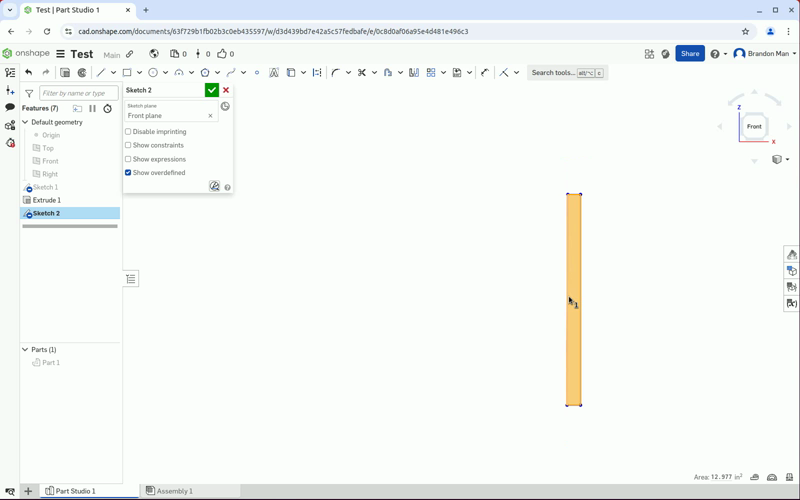
scroll(-6)
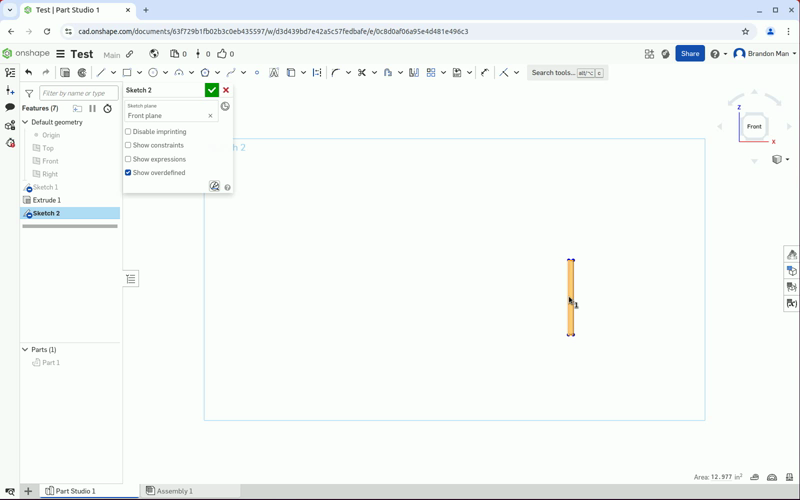
mouse_move(73, 352)
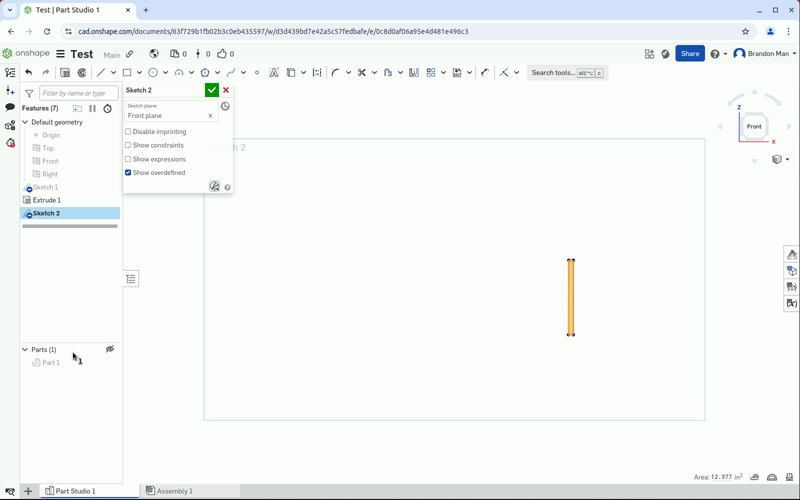
key(shift+y)
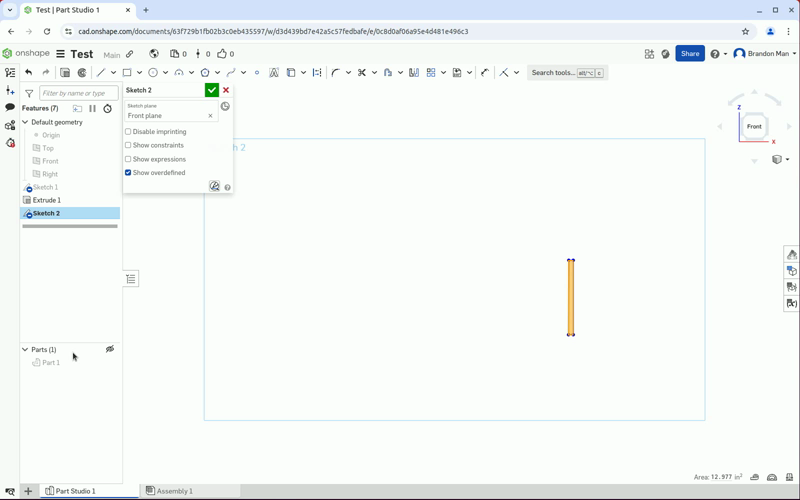
key(shift+e)
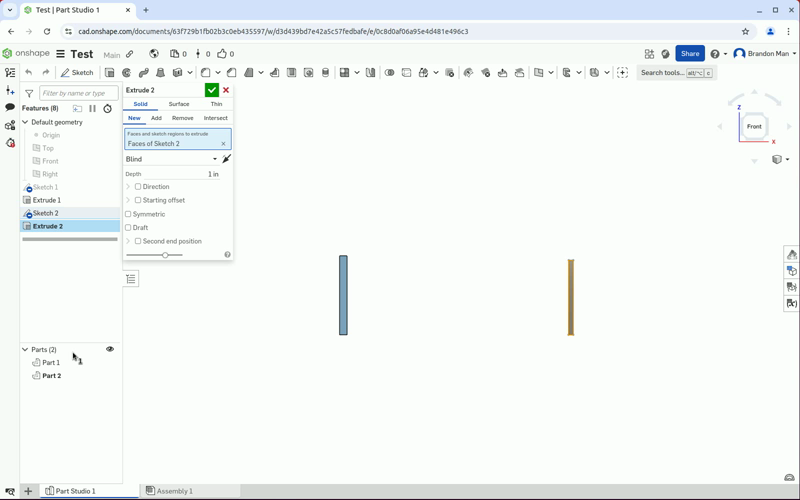
mouse_move(143, 106)
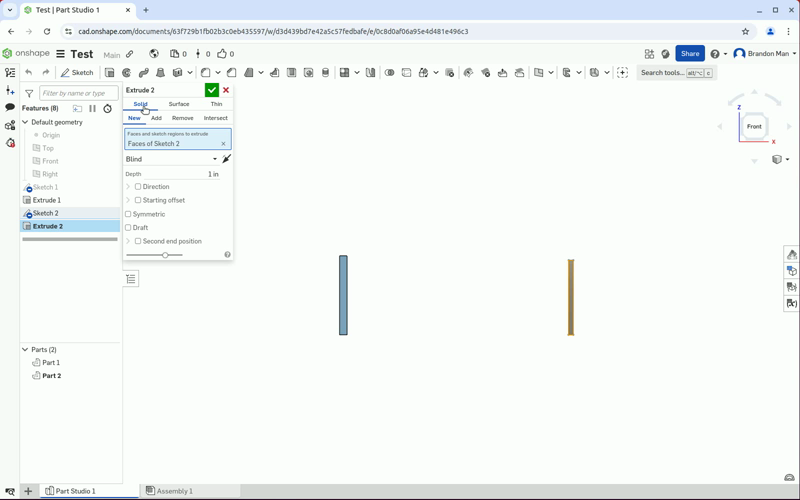
click(143, 106)
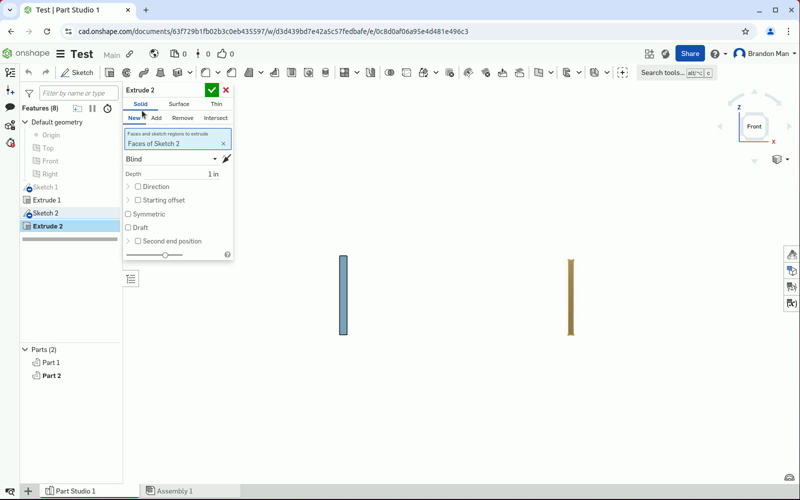
mouse_move(137, 120)
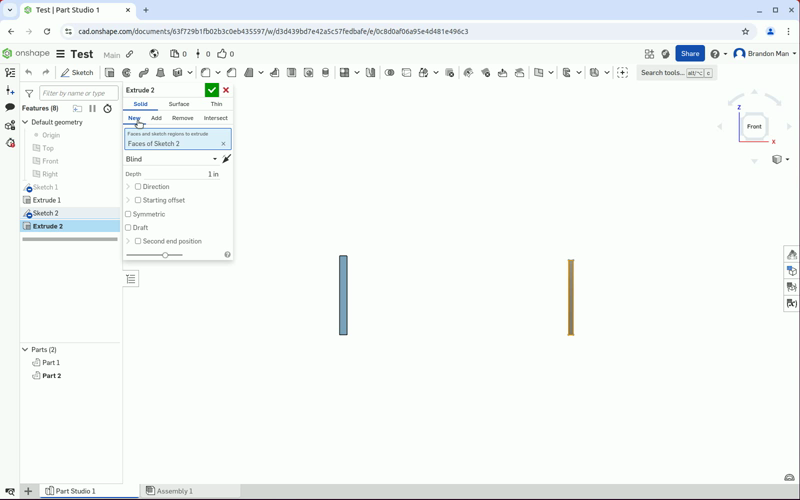
click(137, 120)
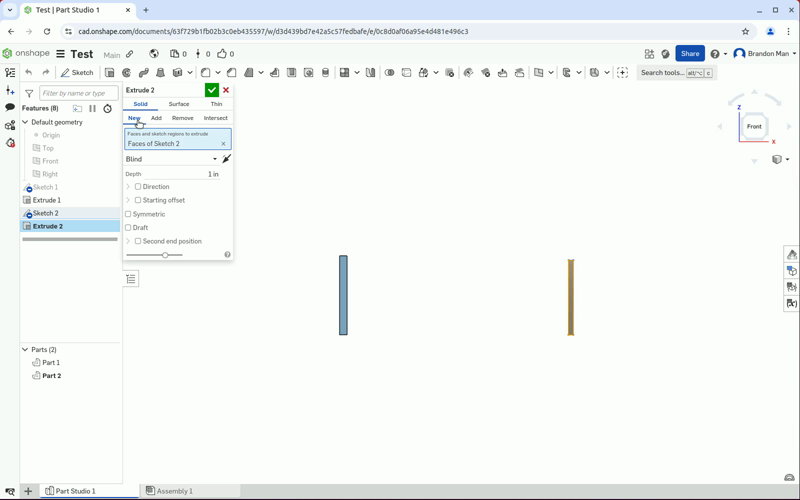
key(tab, 4)
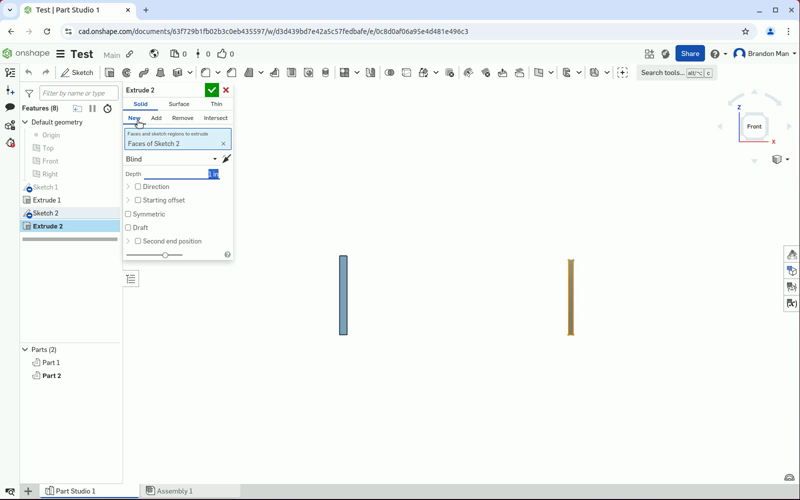
text(-0.963)
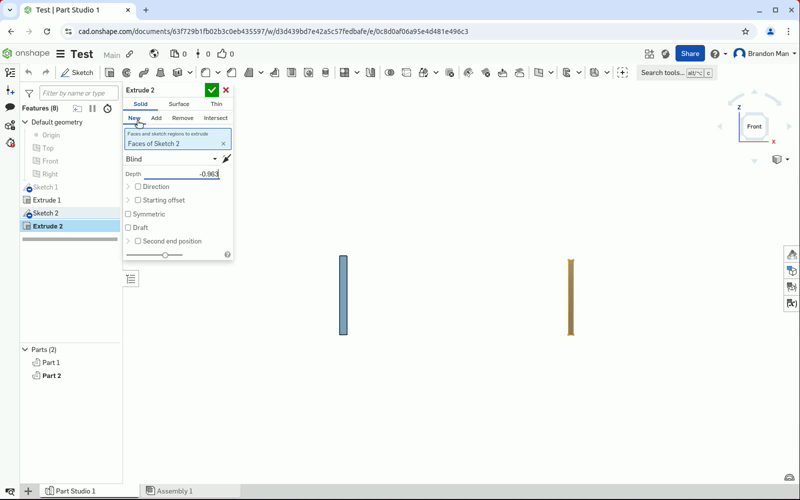
key(enter)
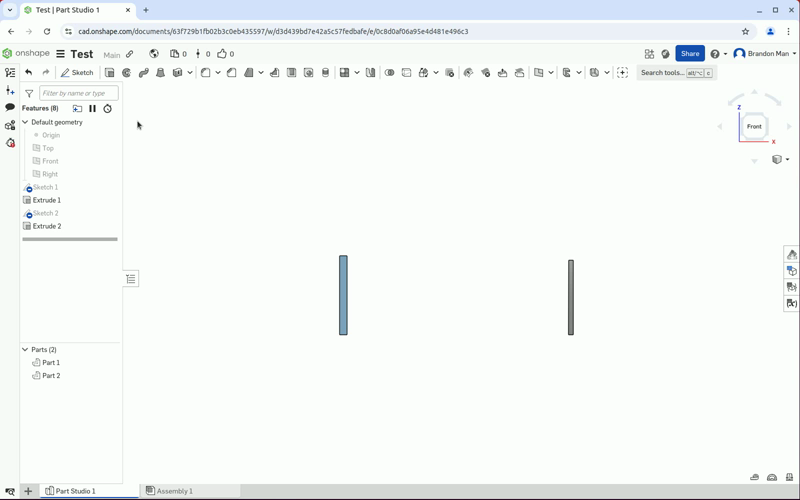
key(shift+h)
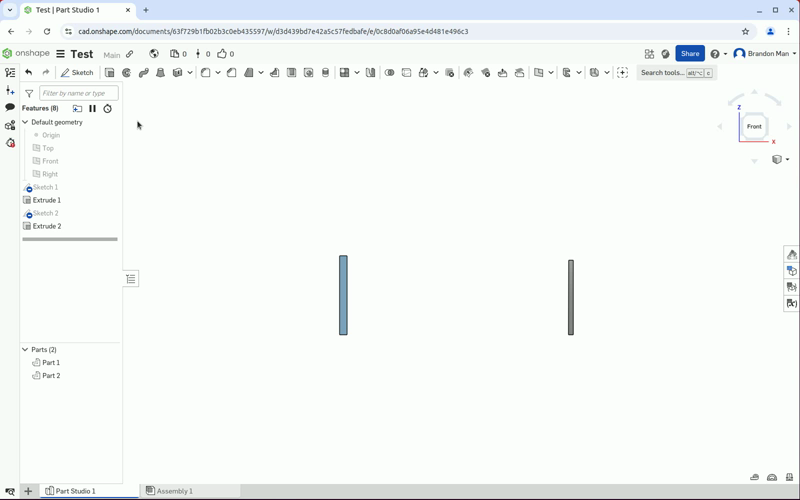
key(shift+h)
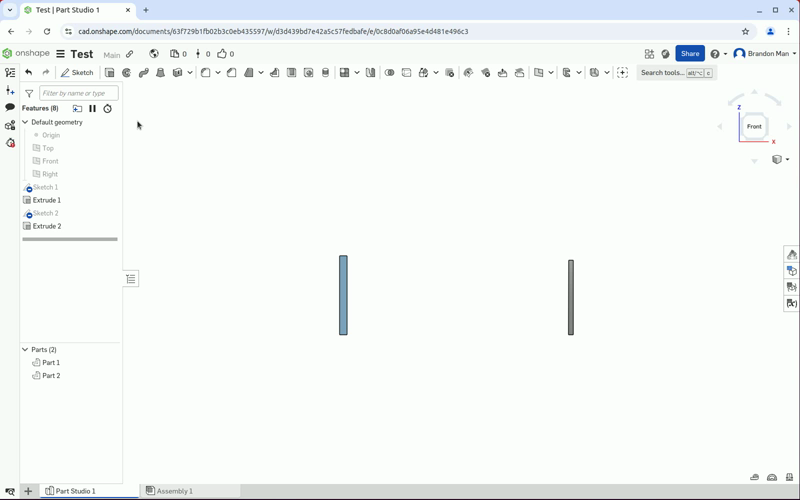
mouse_move(73, 189)
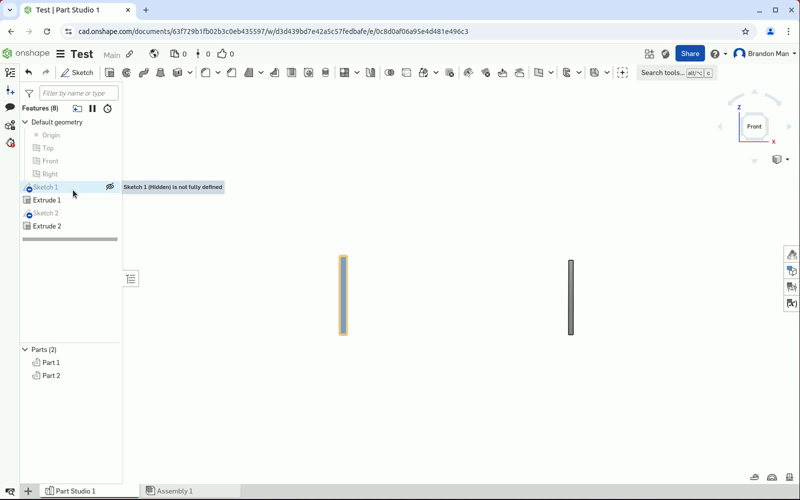
click(73, 189)
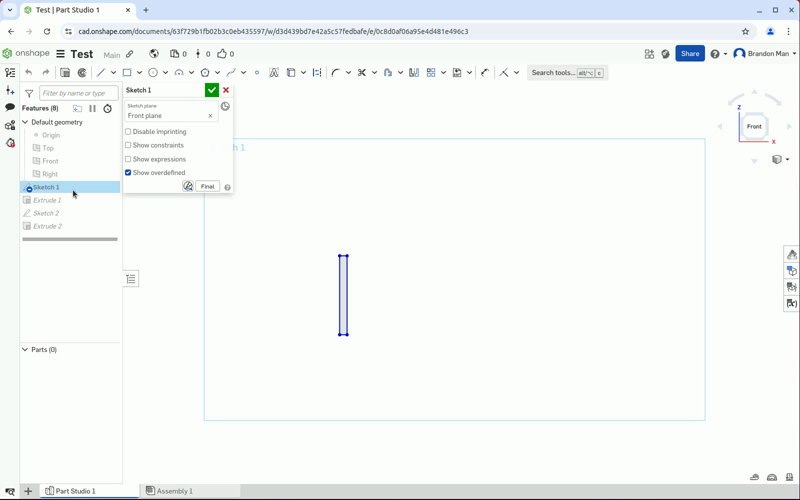
mouse_move(229, 92)
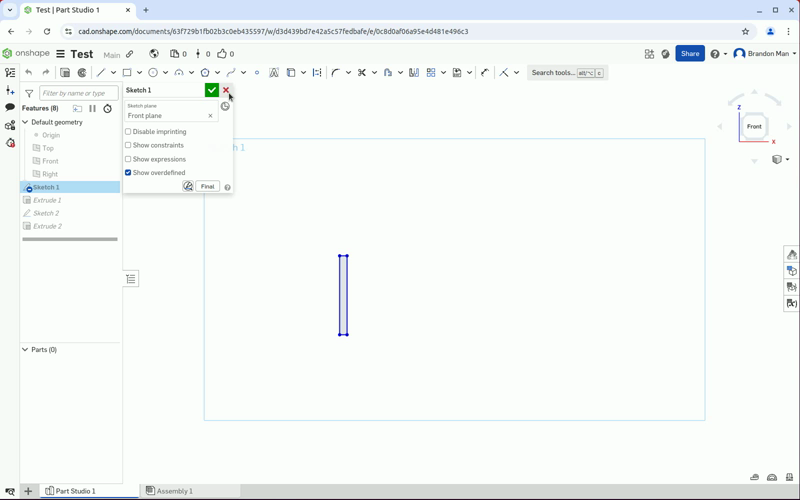
click(229, 92)
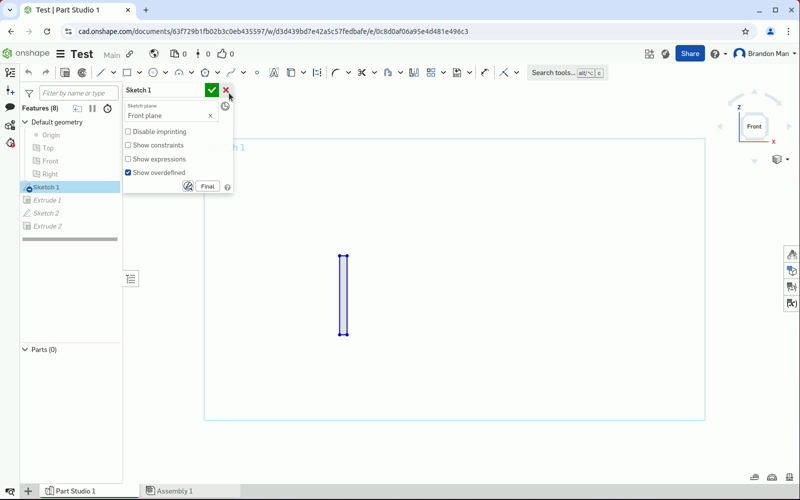
key(shift+s)
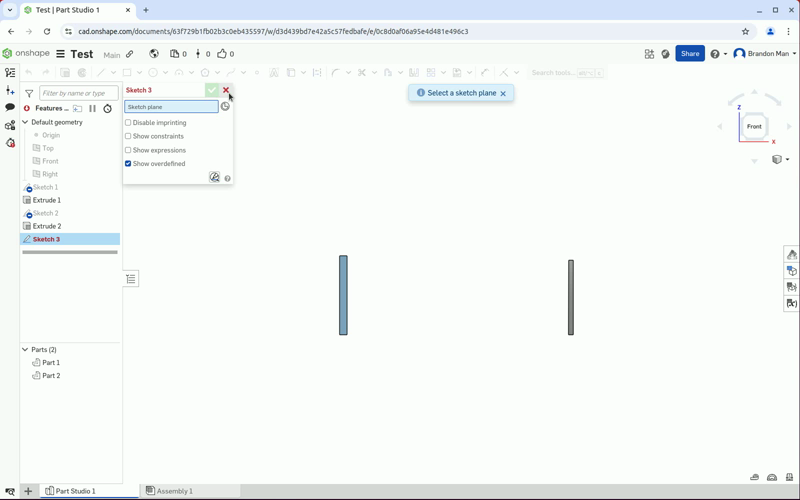
mouse_move(73, 163)
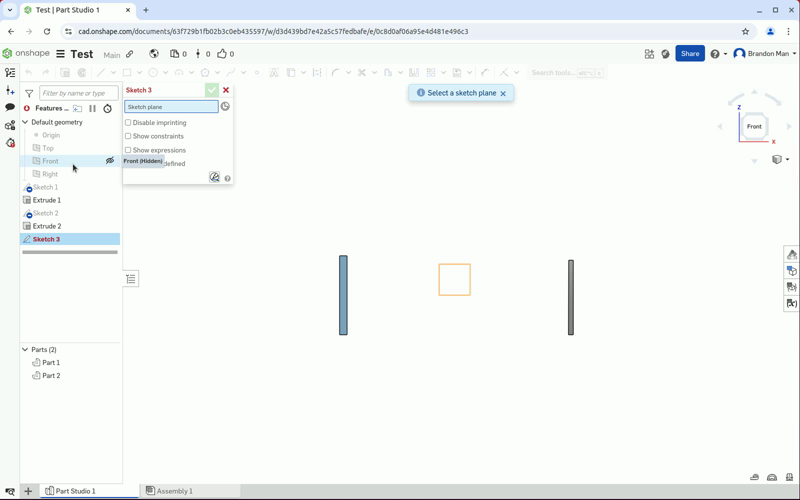
click(73, 163)
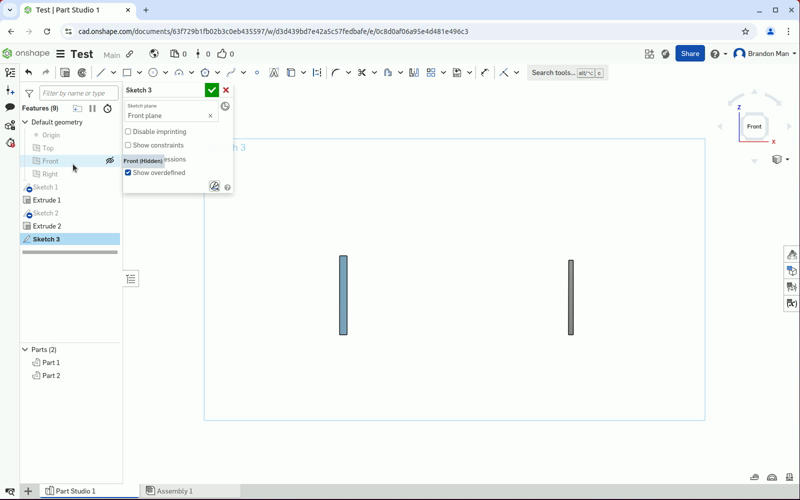
mouse_move(73, 352)
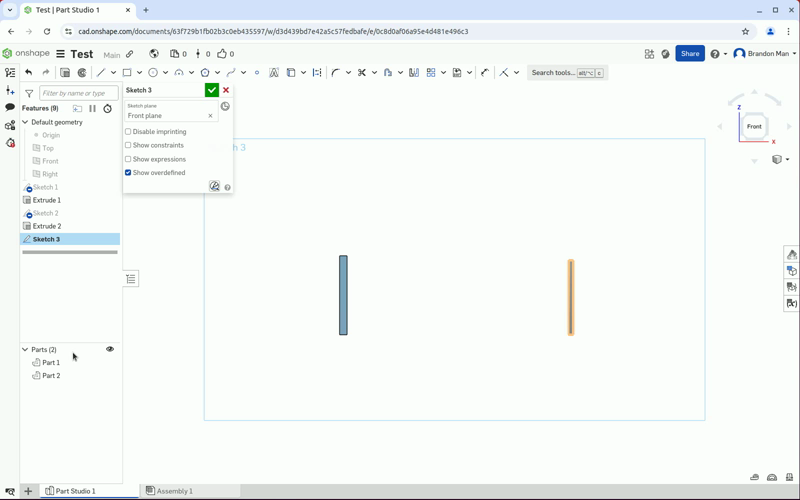
key(y)
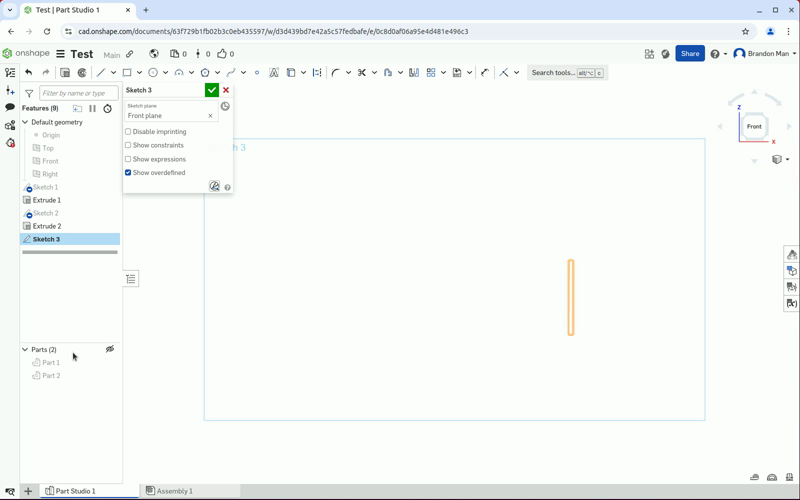
key(l)
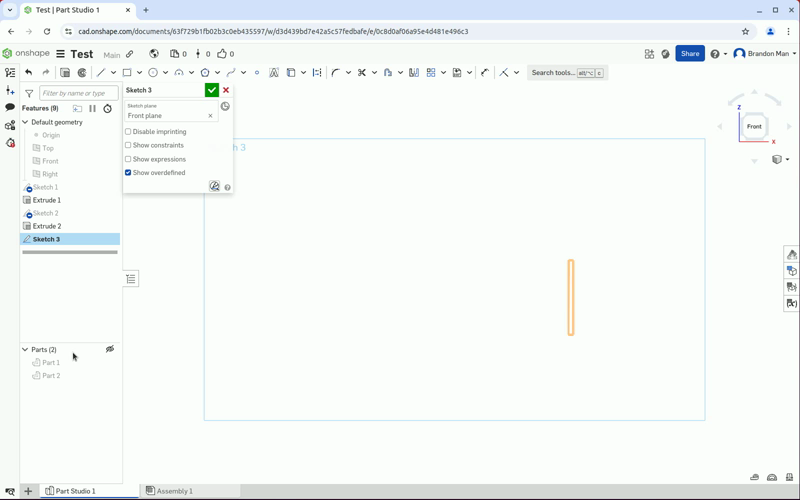
key_down(shift)
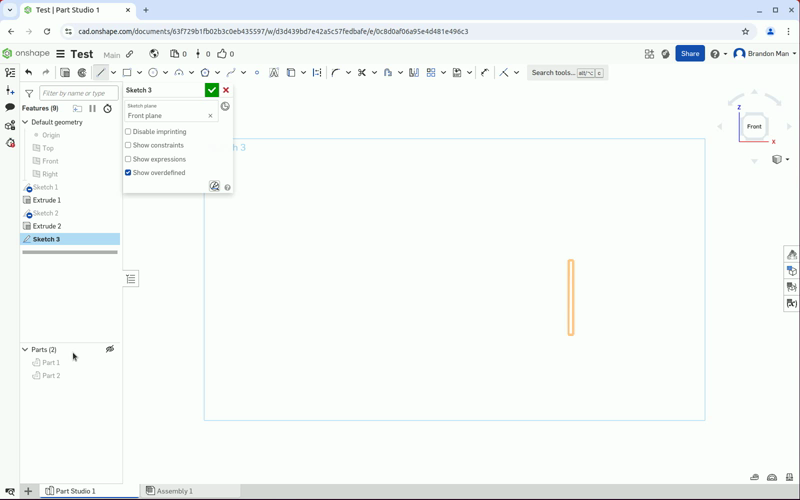
mouse_move(359, 334)
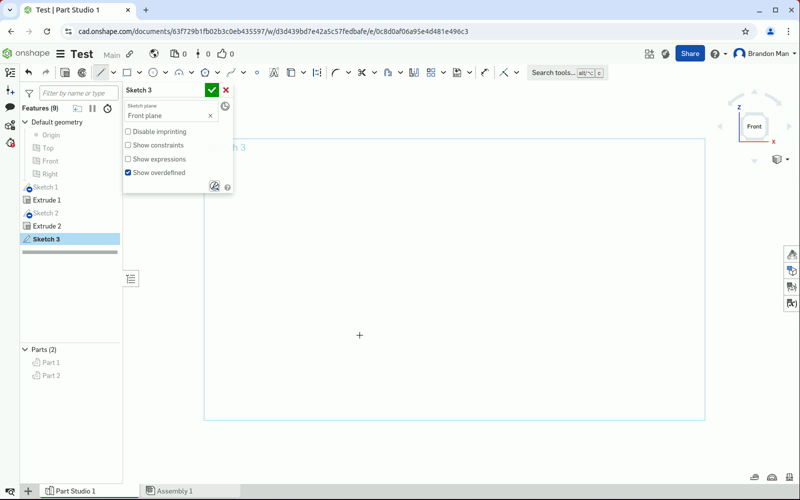
click(359, 334)
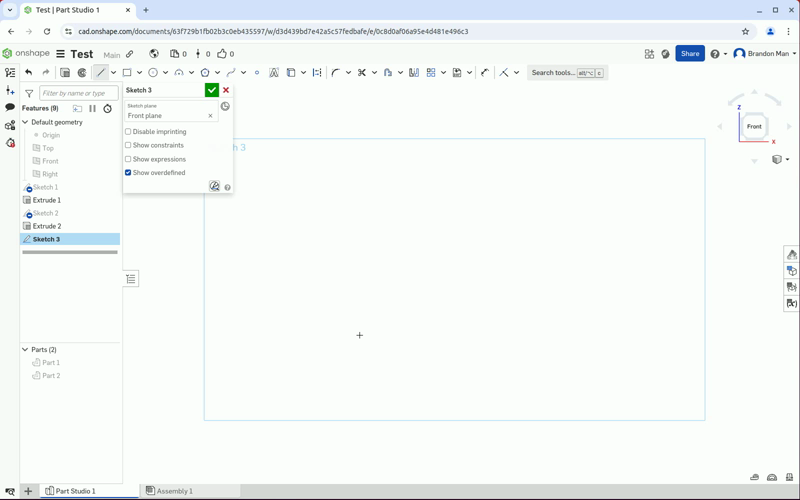
key_up(shift)
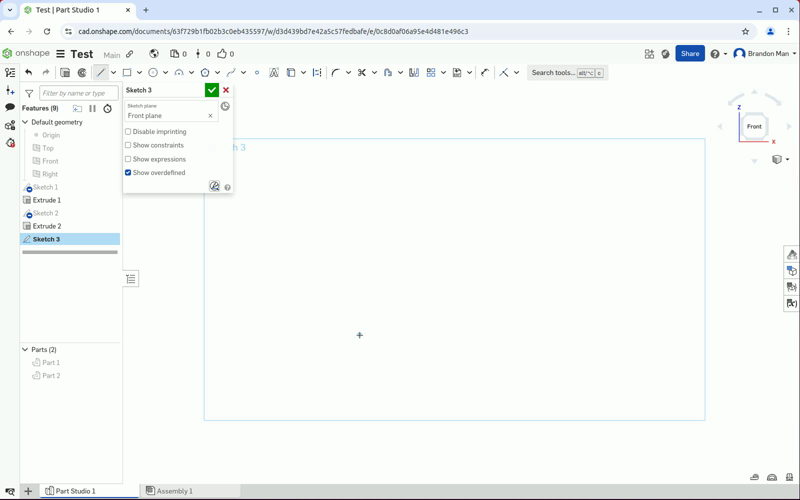
key_down(shift)
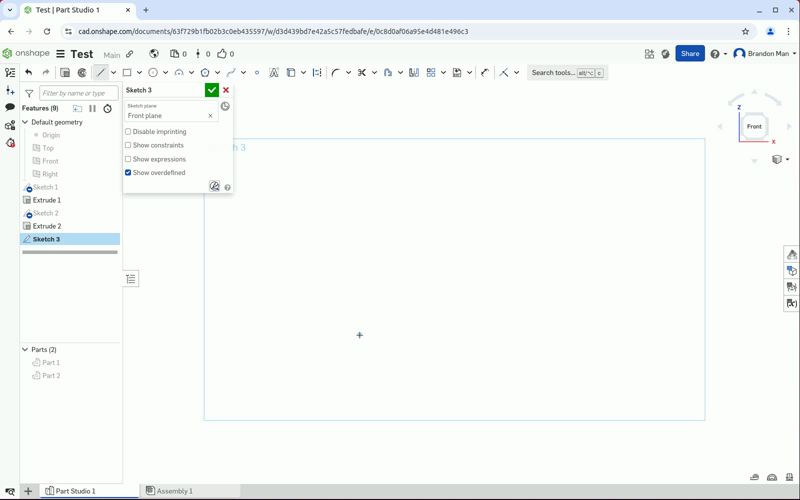
mouse_move(567, 334)
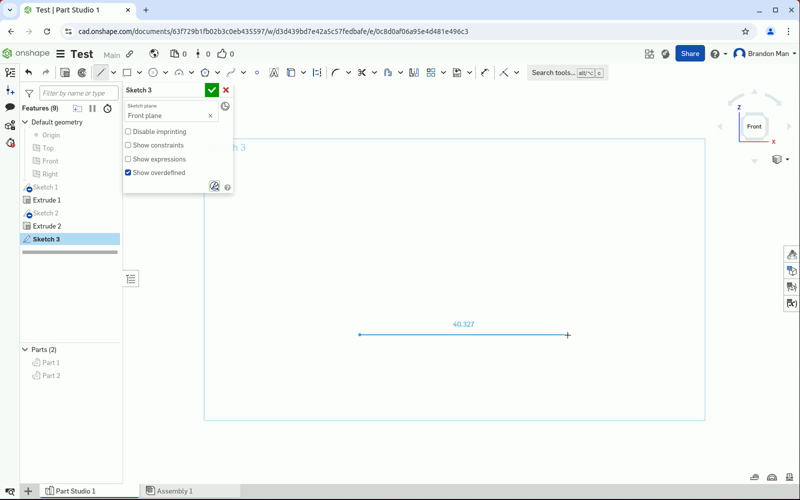
click(567, 334)
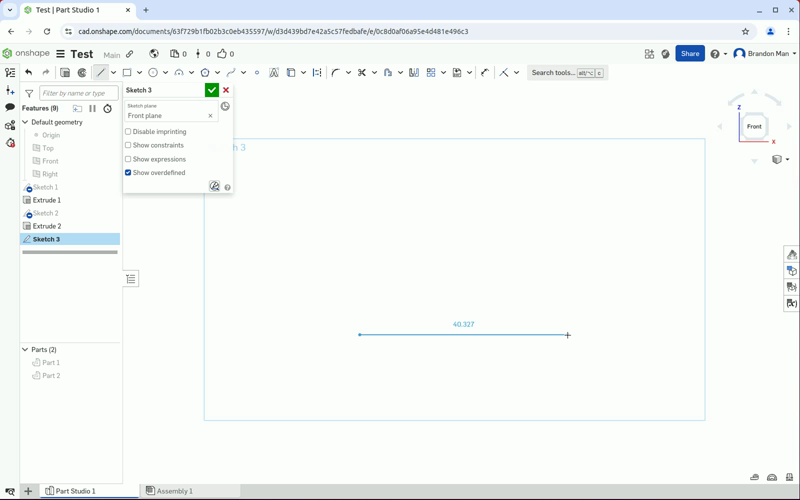
key_up(shift)
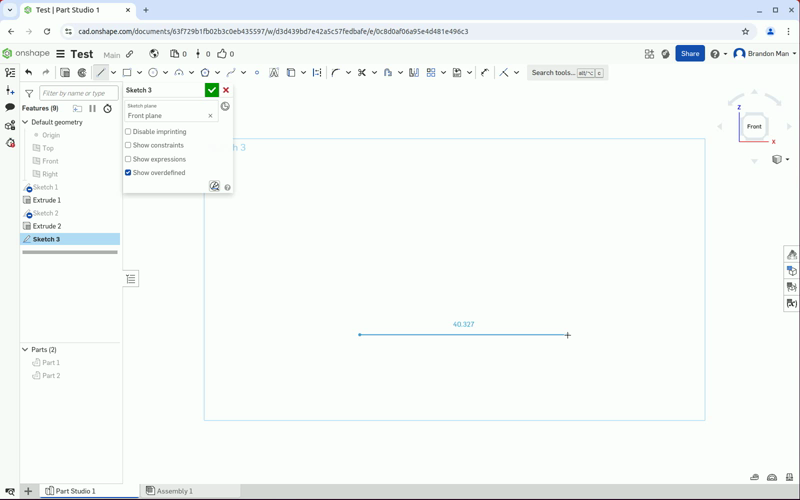
key_down(shift)
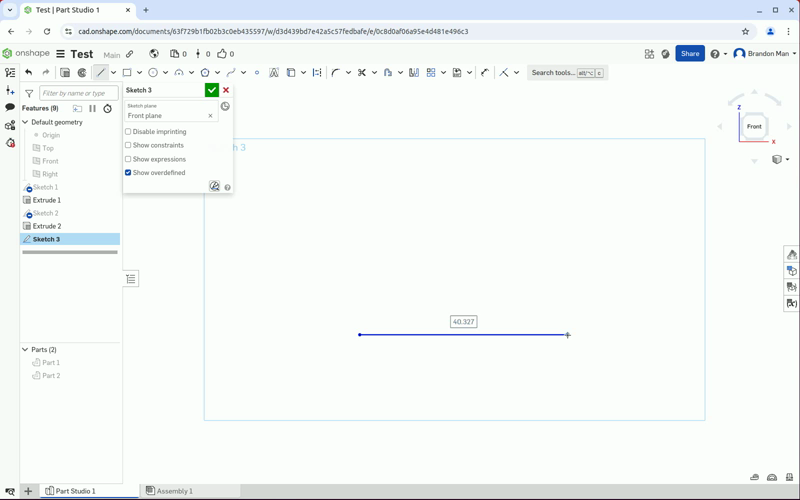
mouse_move(567, 262)
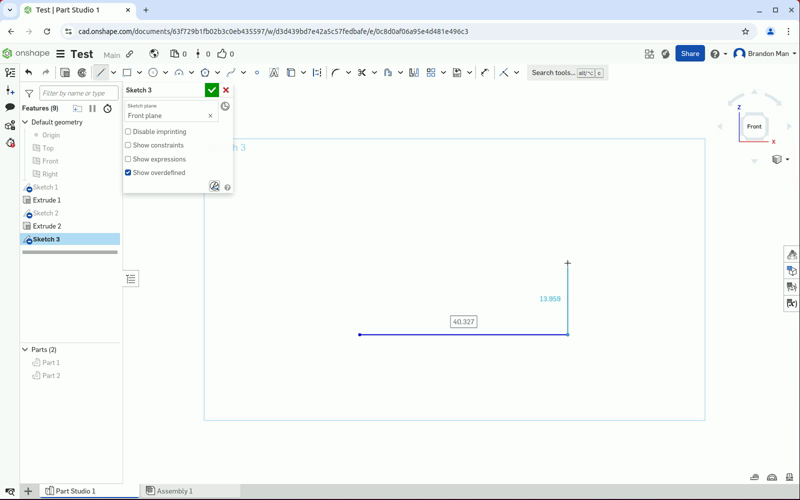
click(567, 262)
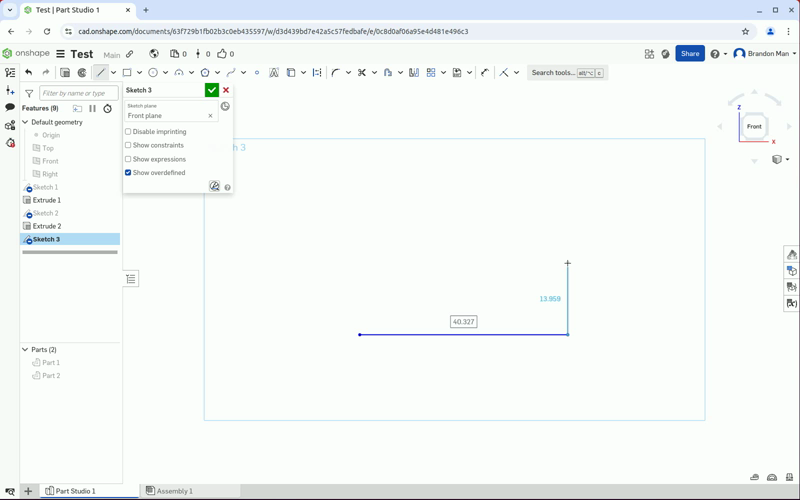
key_up(shift)
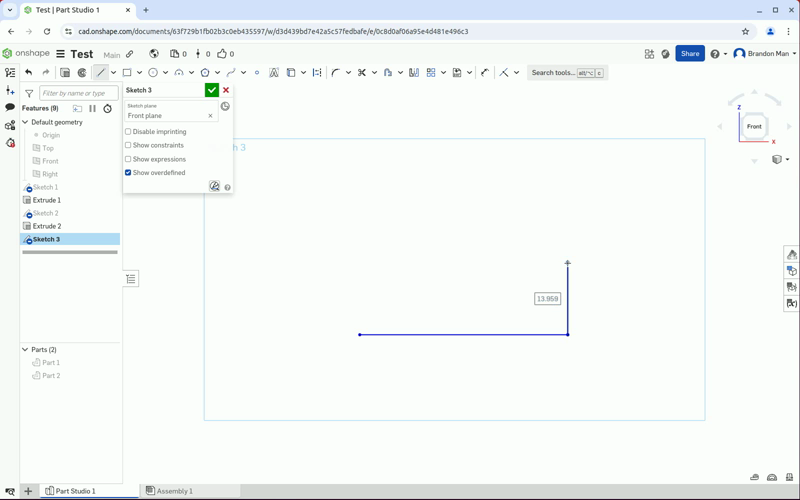
key_down(shift)
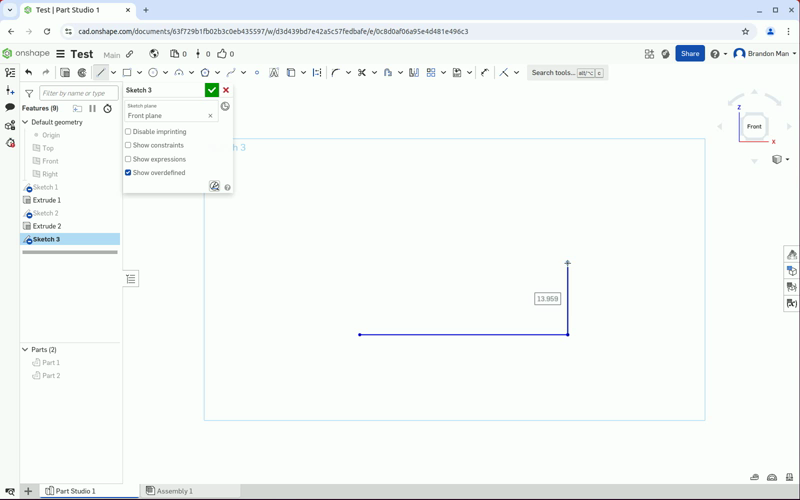
mouse_move(359, 262)
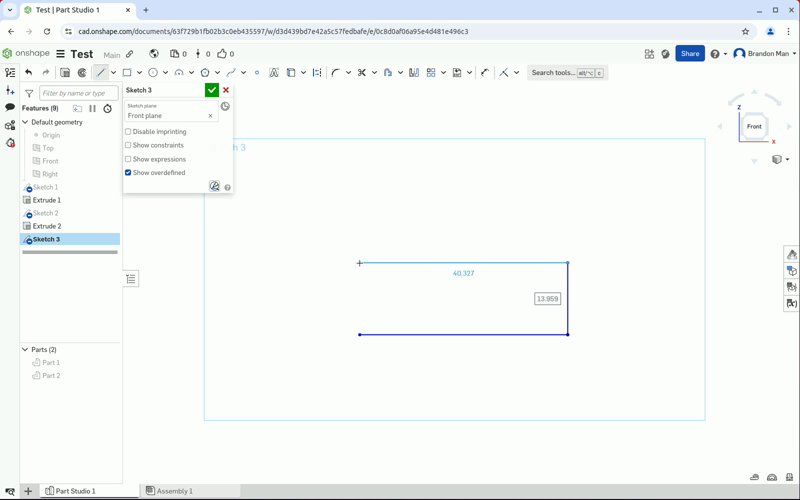
click(359, 262)
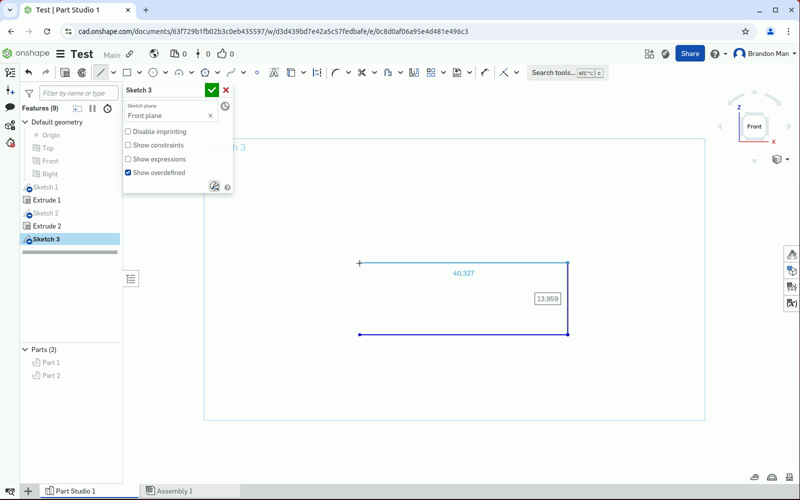
key_up(shift)
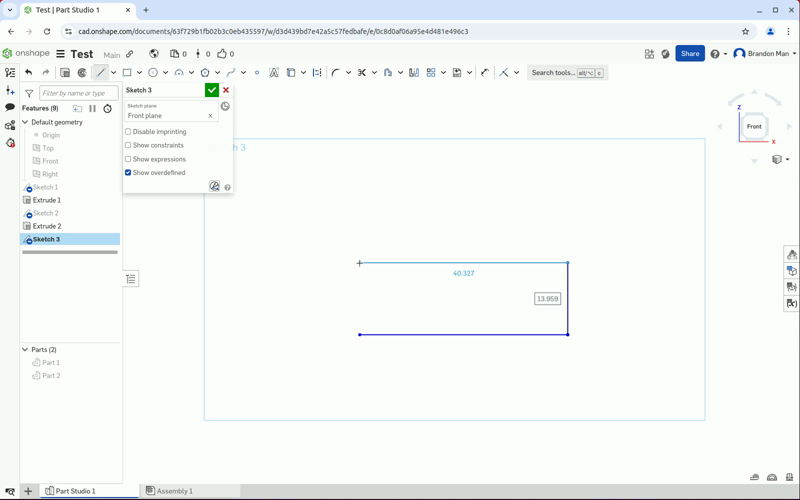
key_down(shift)
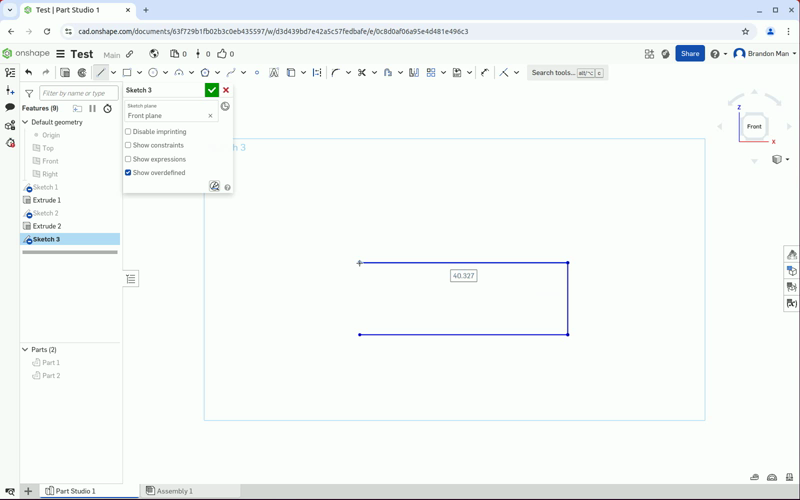
mouse_move(359, 334)
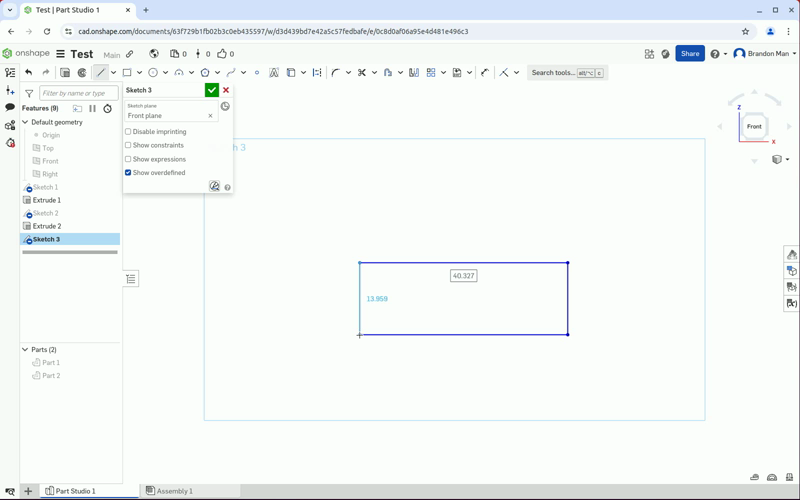
key_up(shift)
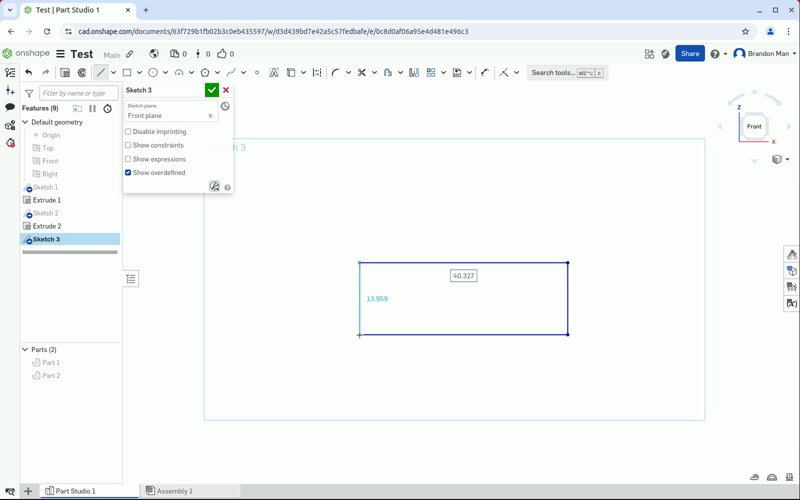
click(359, 334)
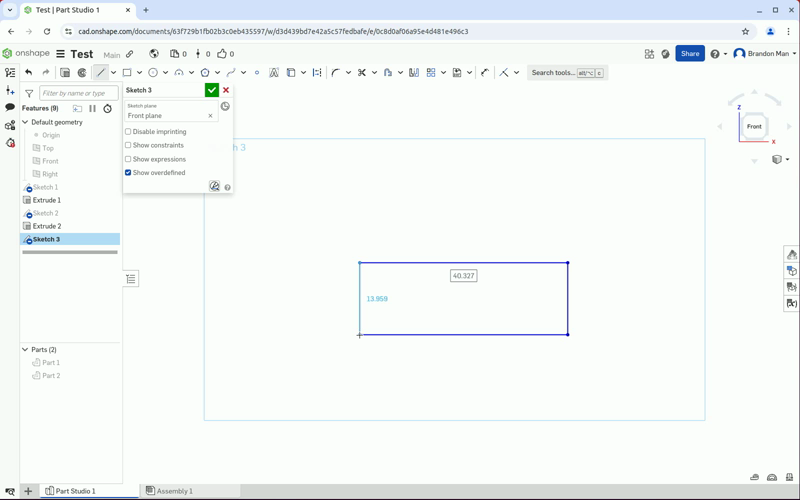
key(esc)
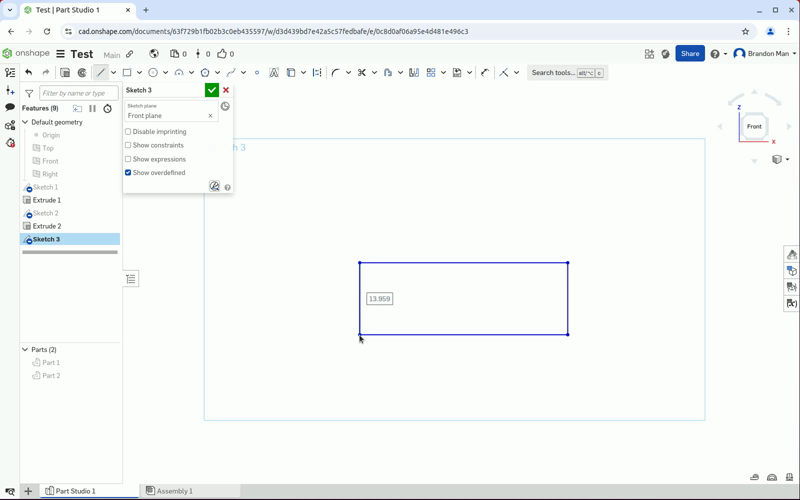
mouse_move(431, 321)
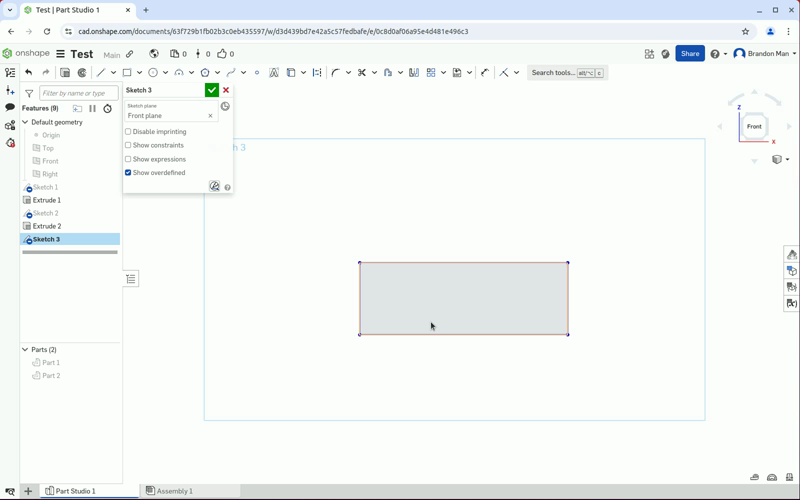
click(431, 321)
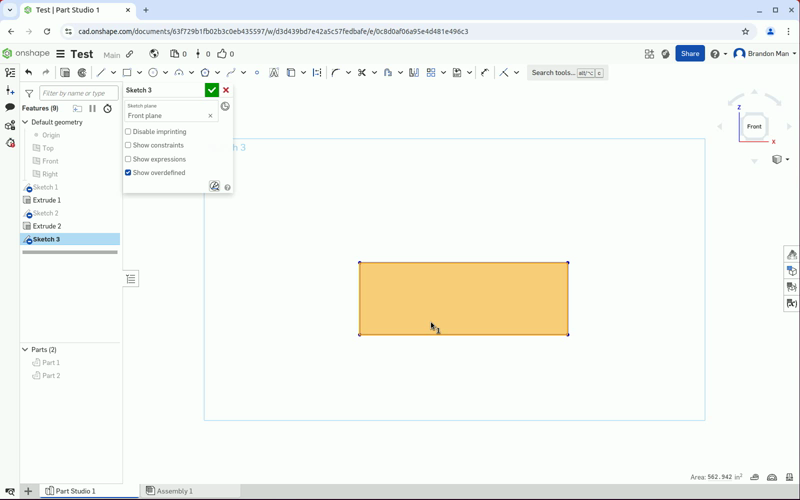
mouse_move(73, 352)
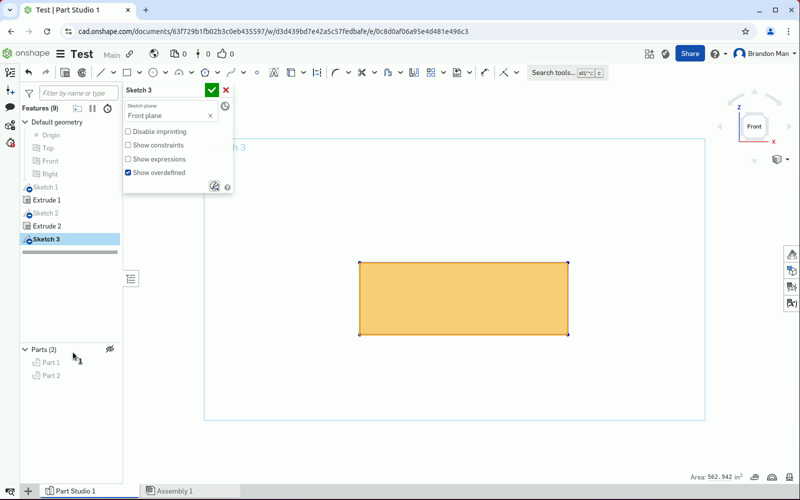
key(shift+y)
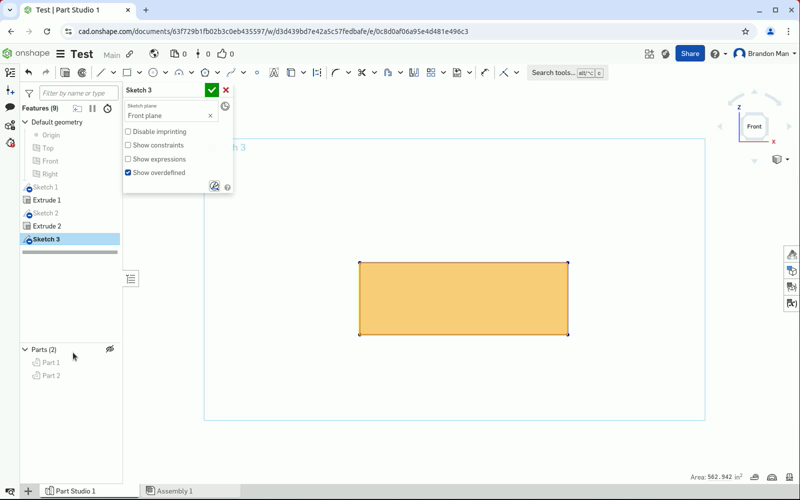
key(shift+e)
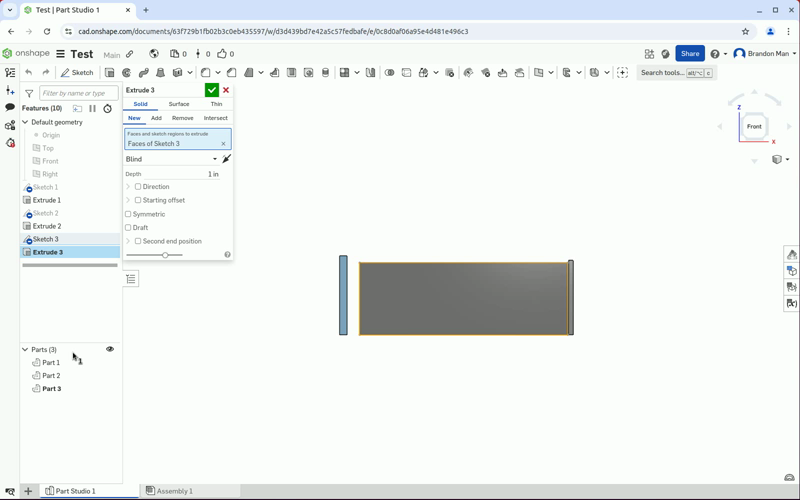
mouse_move(143, 106)
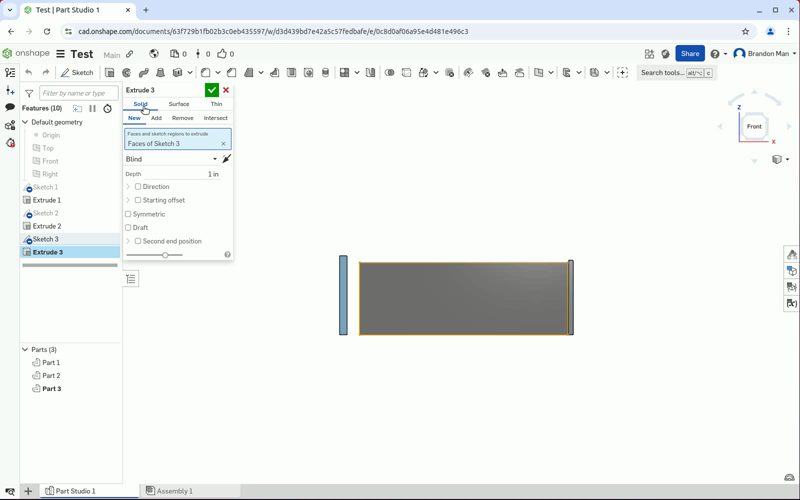
click(143, 106)
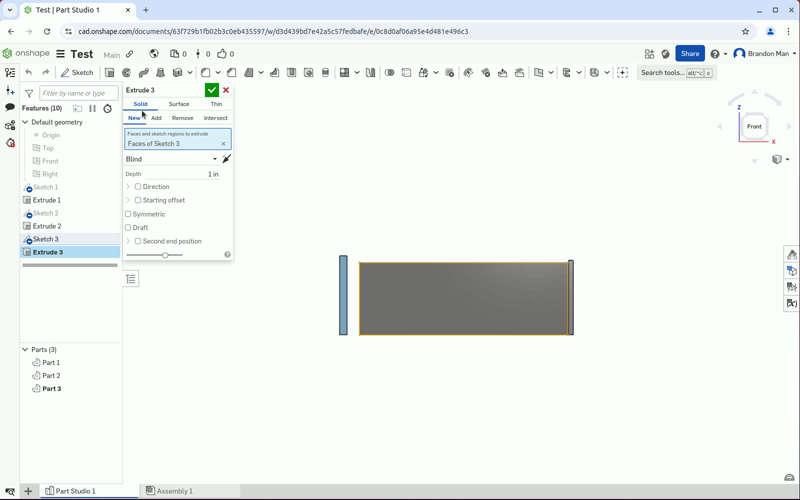
mouse_move(137, 120)
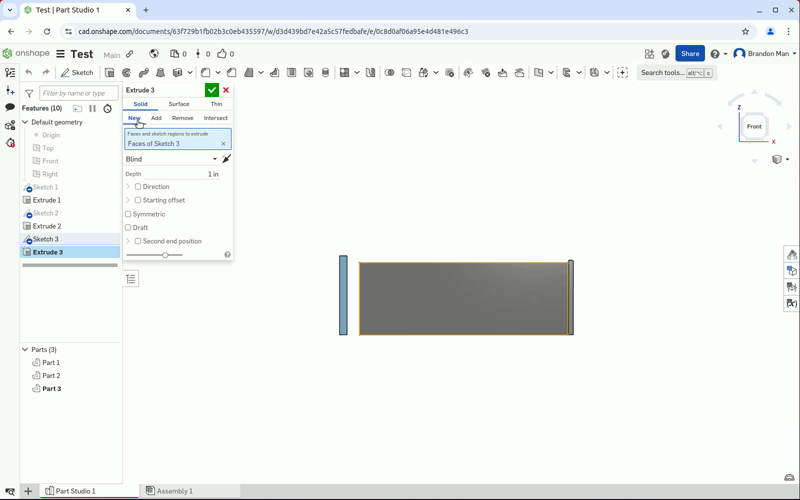
click(137, 120)
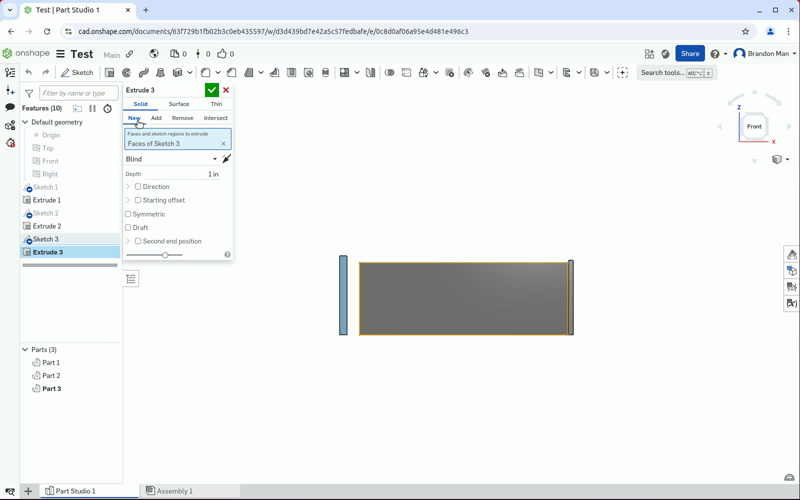
key(tab, 4)
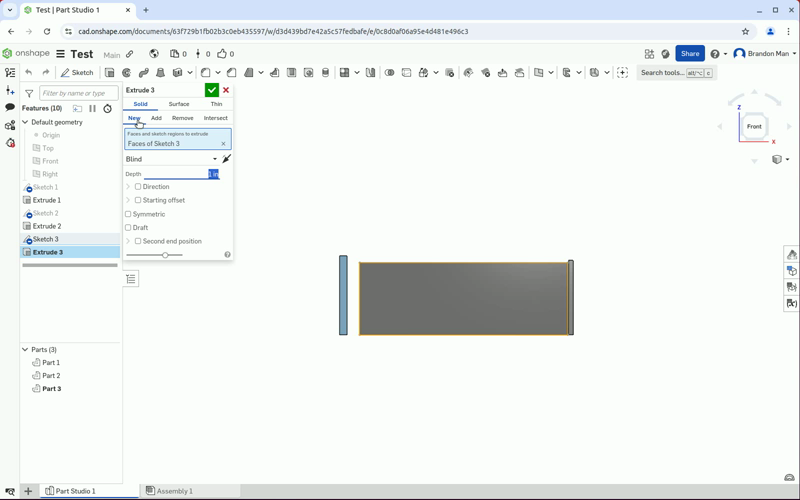
text(-0.963)
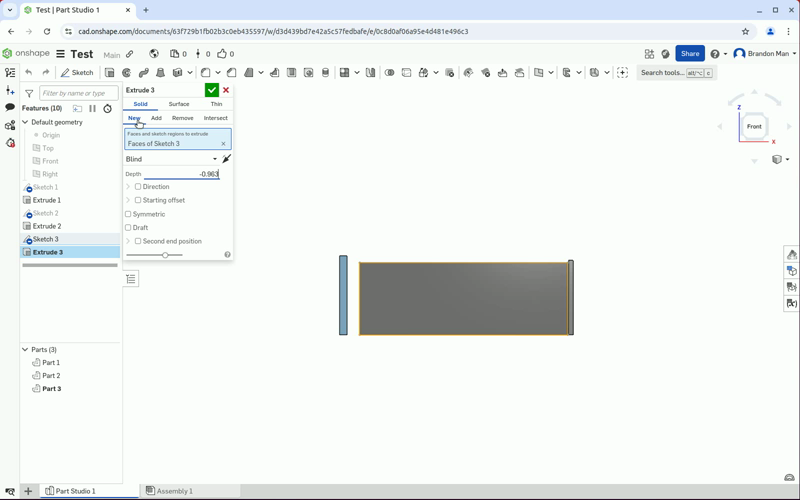
key(enter)
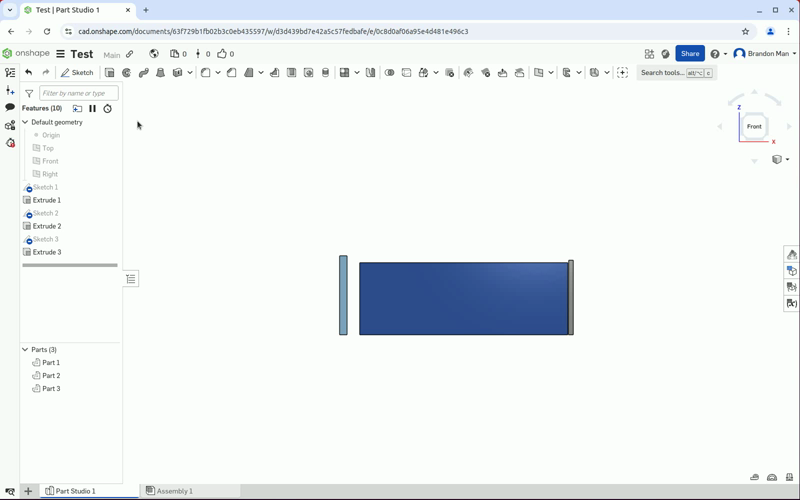
key(shift+h)
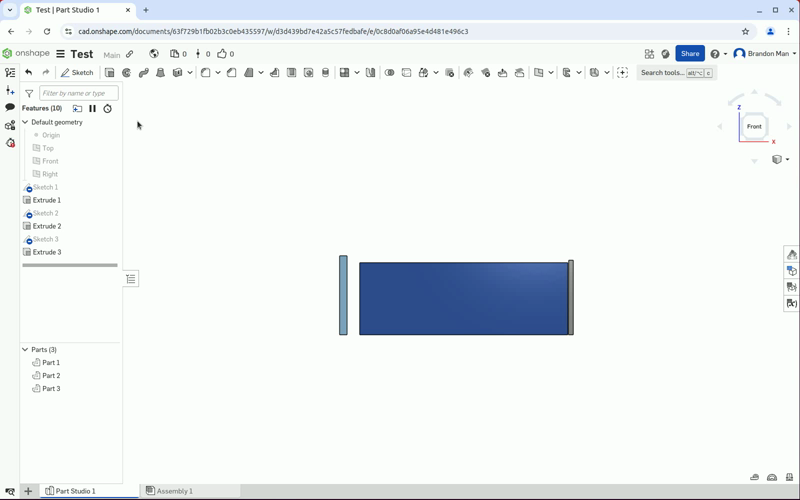
key(shift+h)
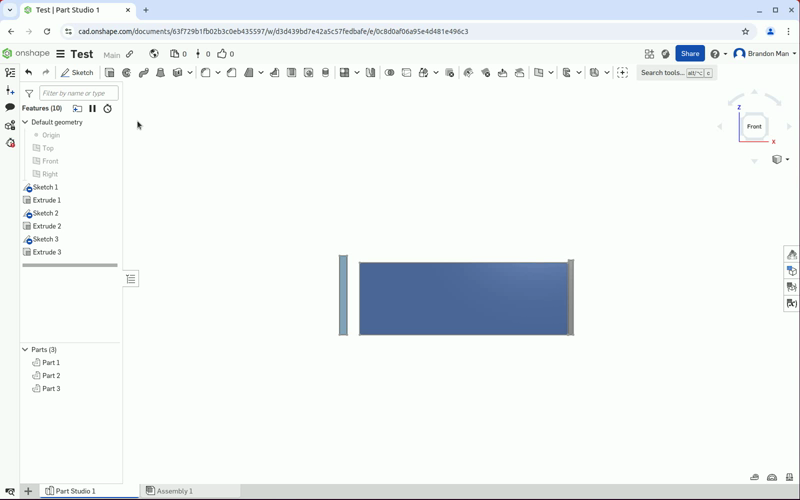
key(shift+7)
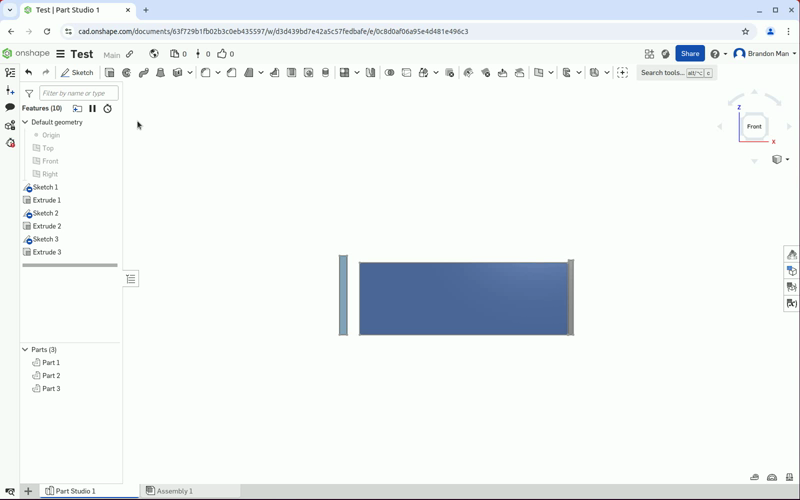
key(left, 2)
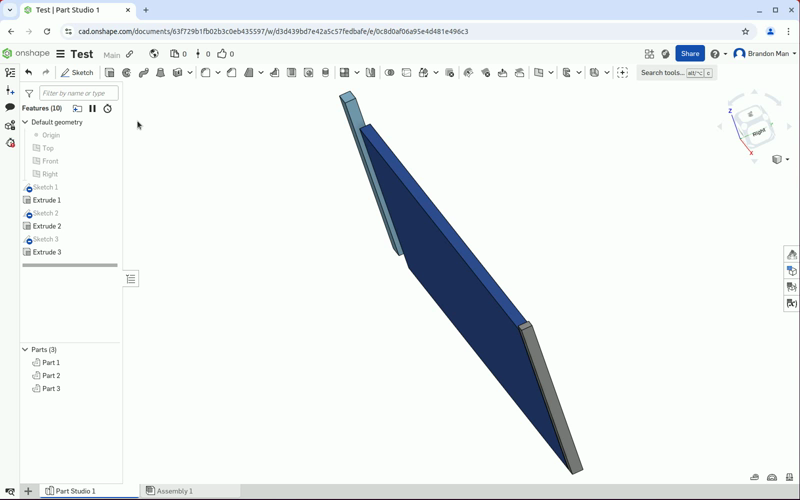
key(down, 2)
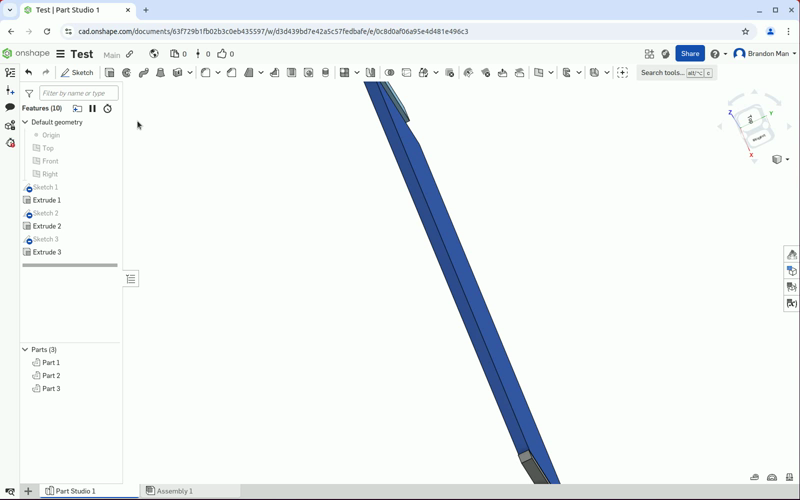
key(up, 2)
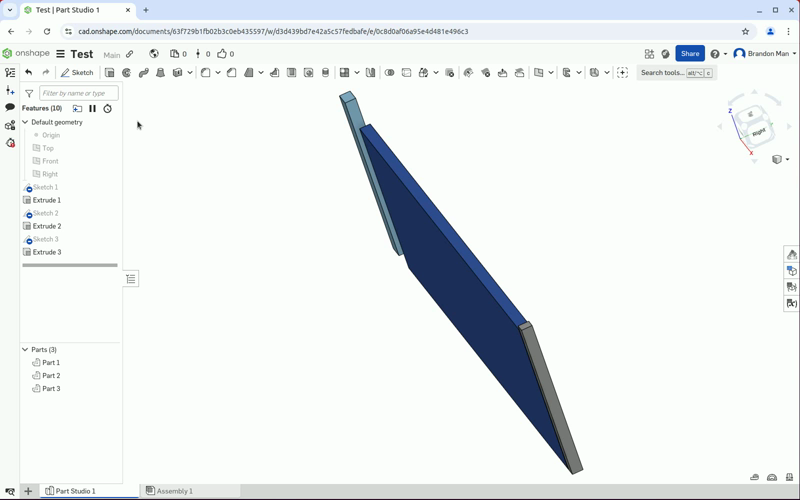
key(right, 2)
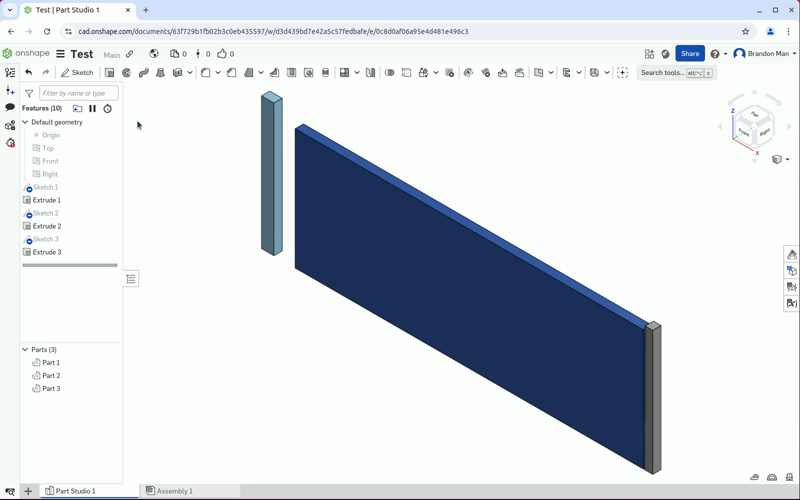
mouse_move(73, 189)
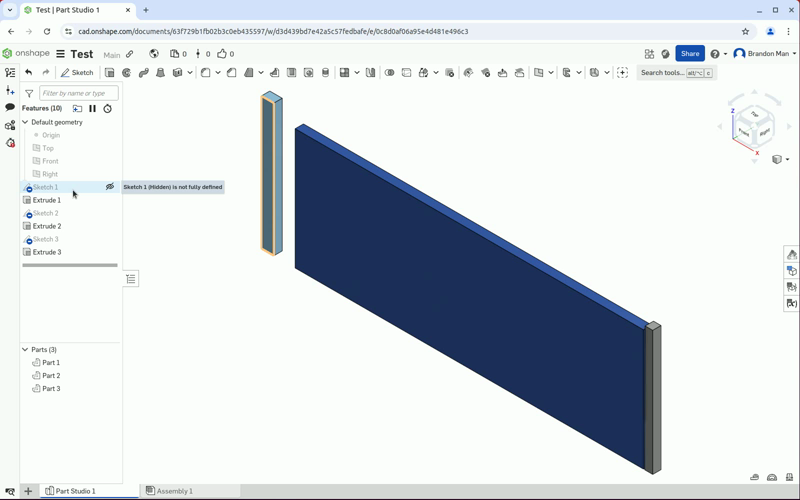
click(73, 189)